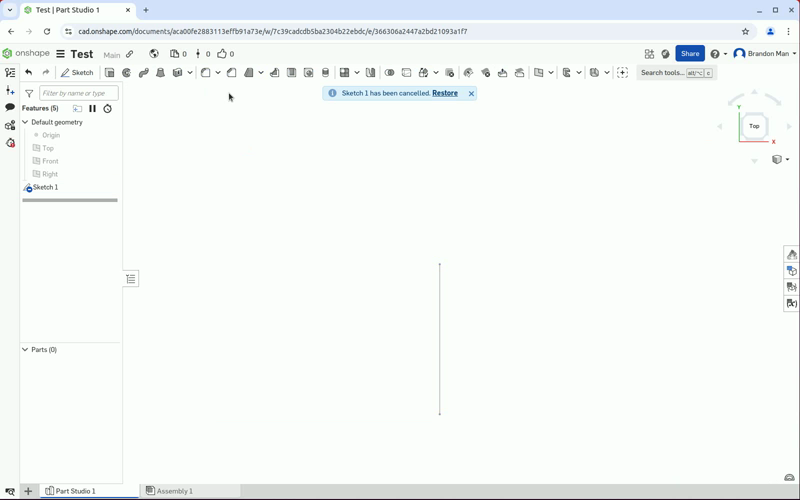
key(shift+h)
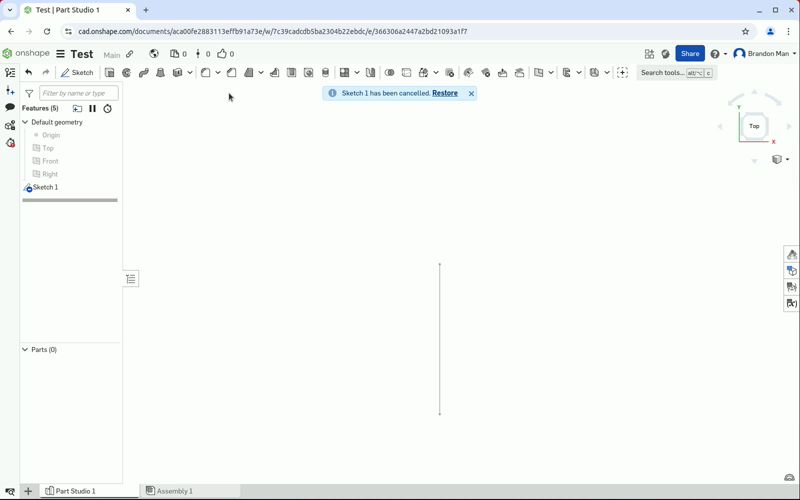
key(shift+s)
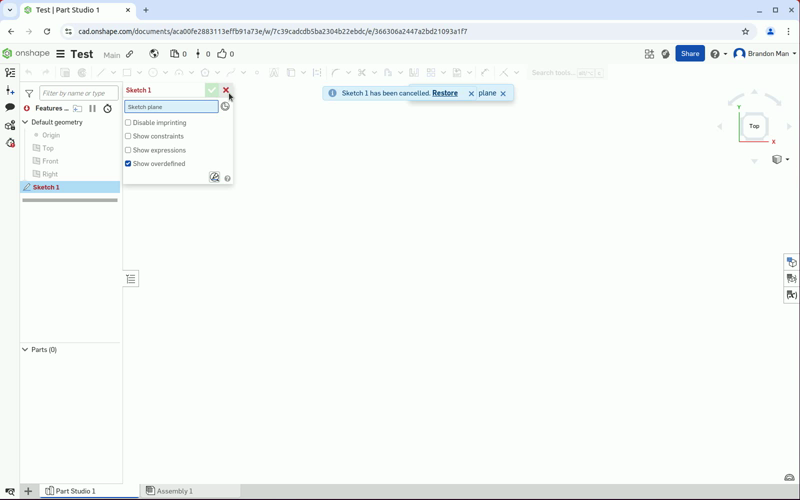
mouse_move(73, 150)
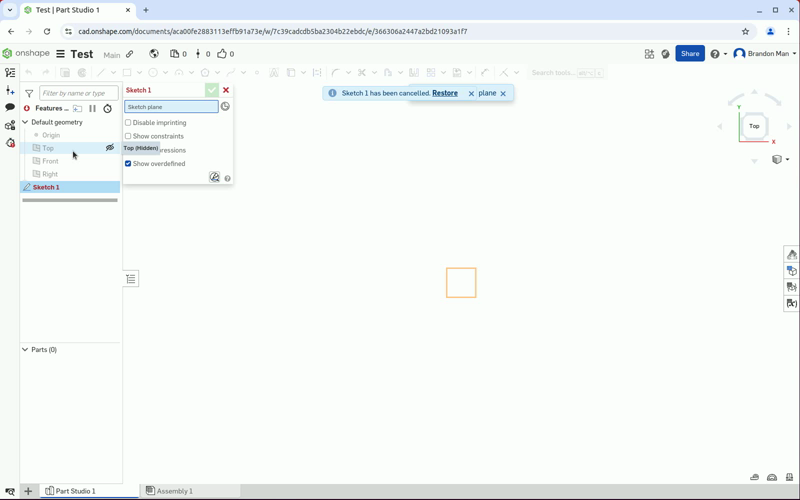
click(73, 150)
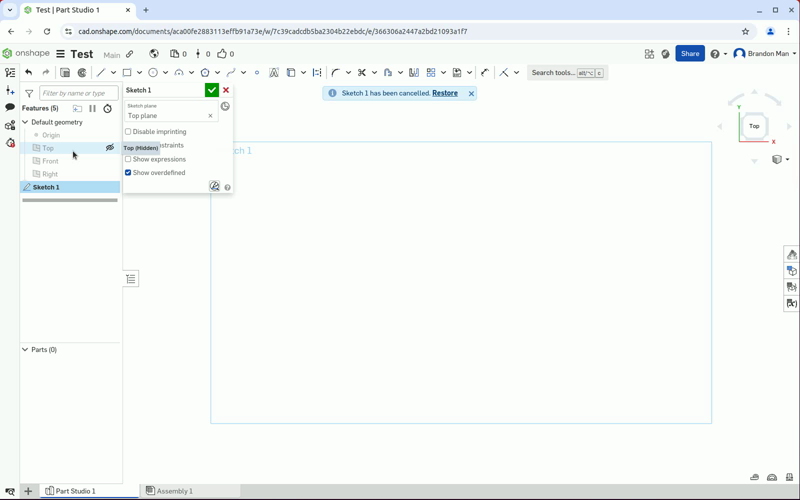
mouse_move(73, 352)
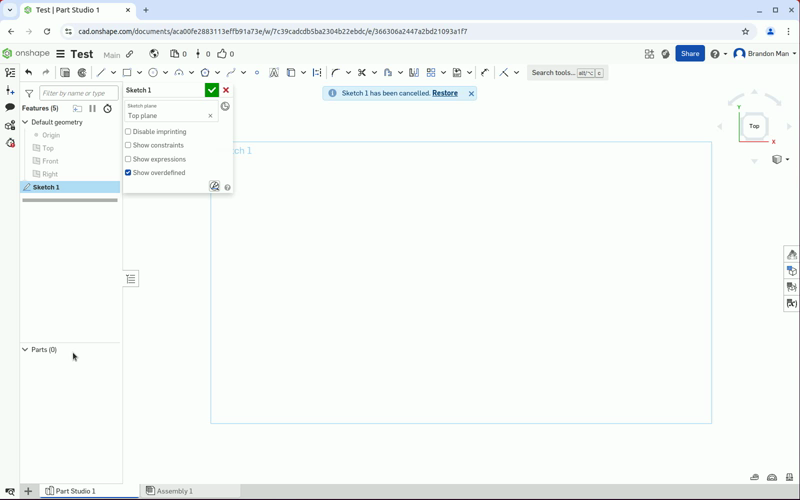
key(y)
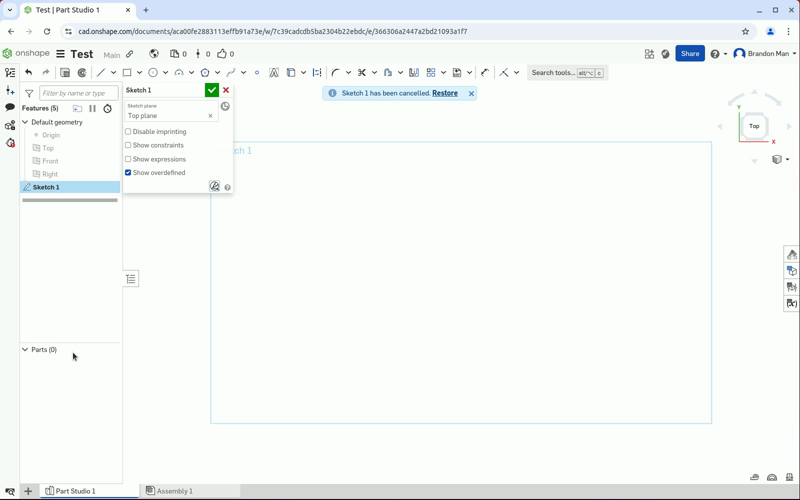
key(a)
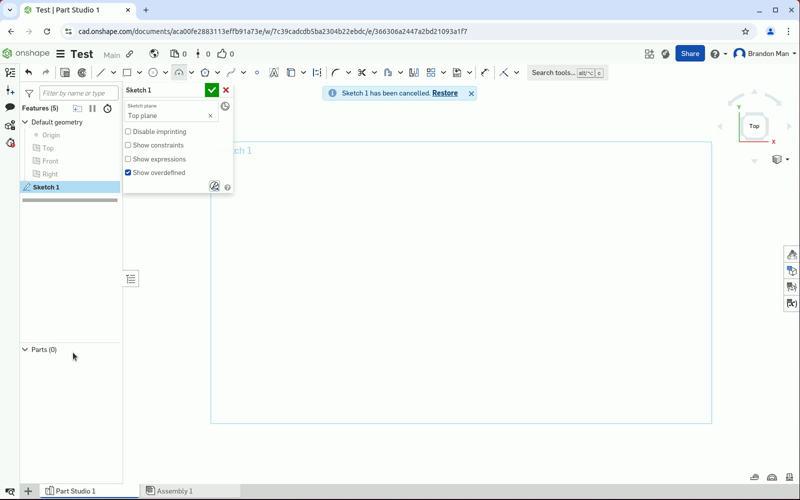
key_down(shift)
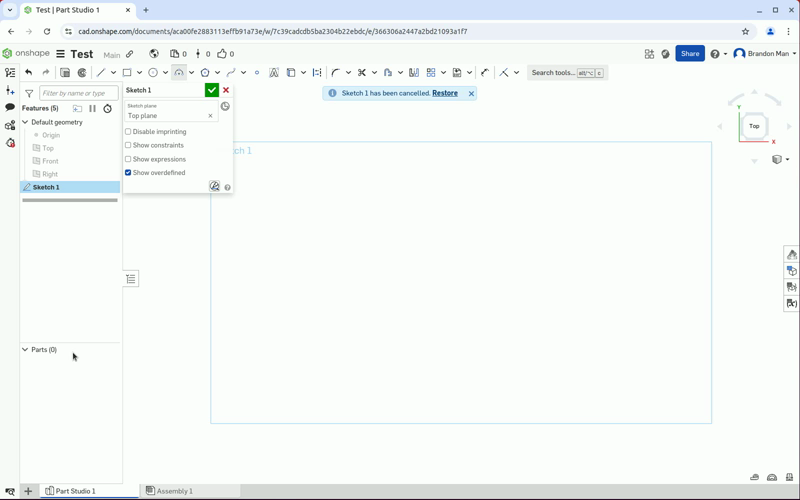
mouse_move(427, 282)
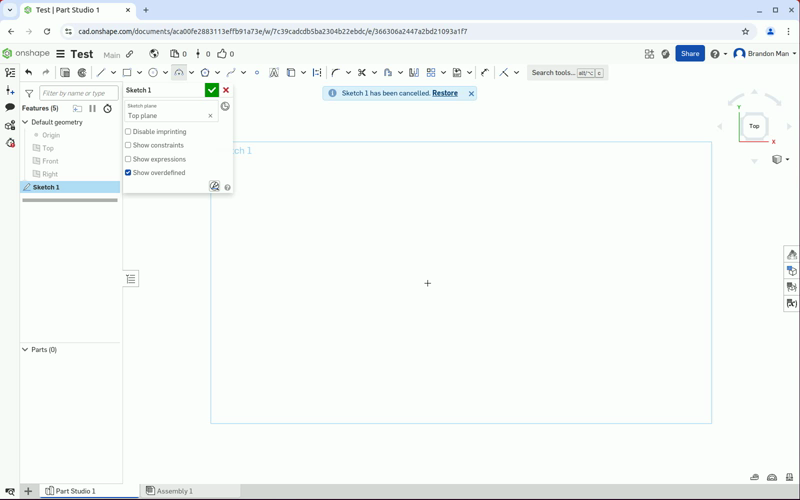
click(427, 282)
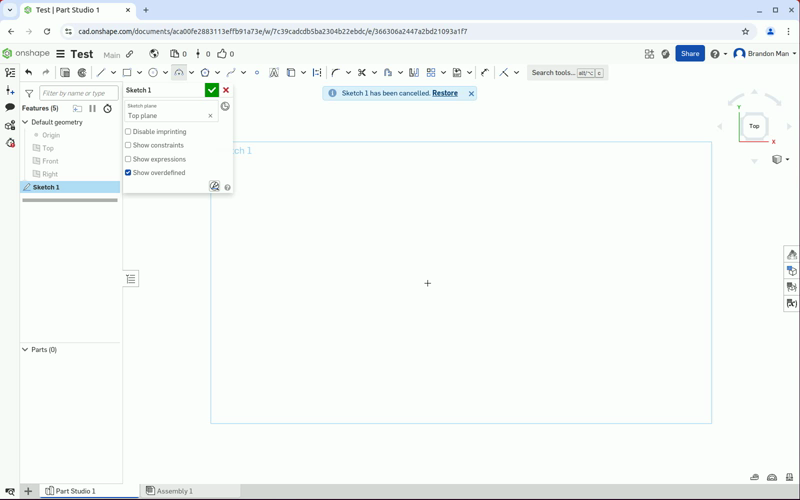
key_up(shift)
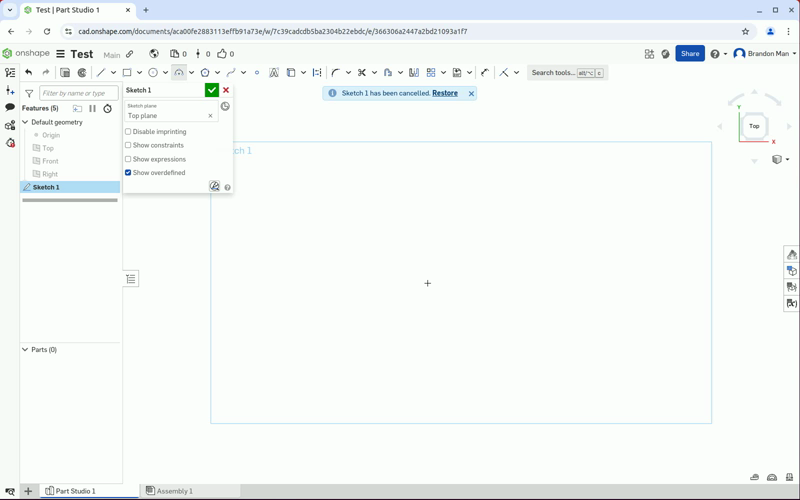
key_down(shift)
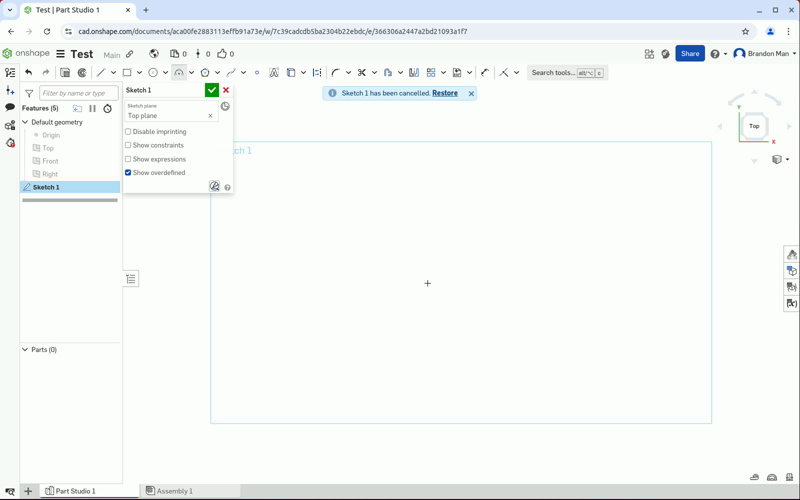
mouse_move(461, 249)
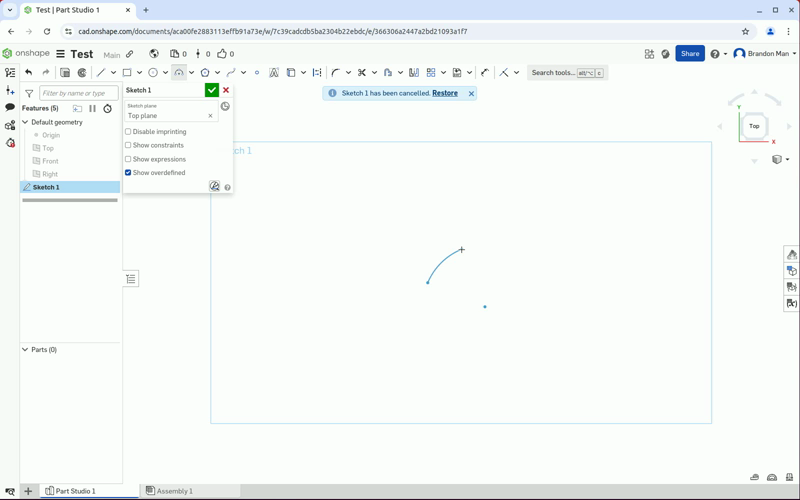
click(461, 249)
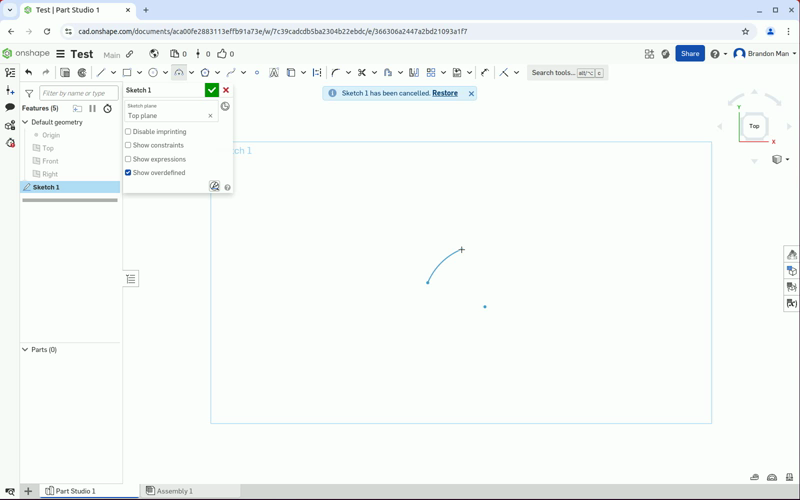
mouse_move(437, 259)
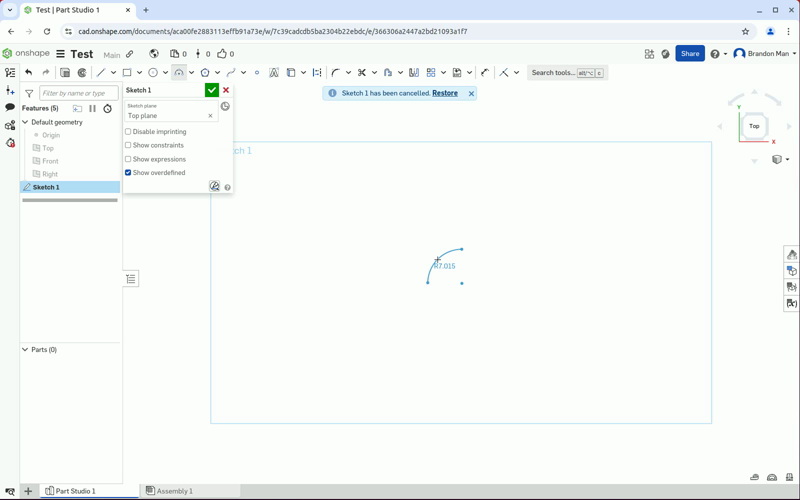
click(437, 259)
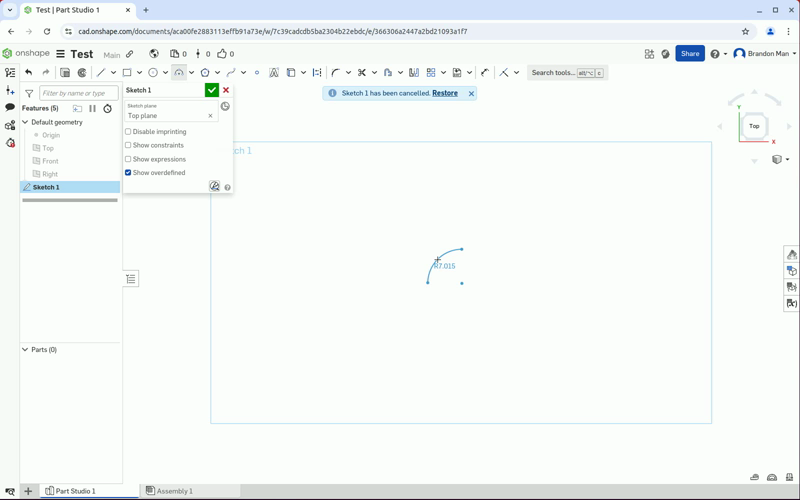
key_up(shift)
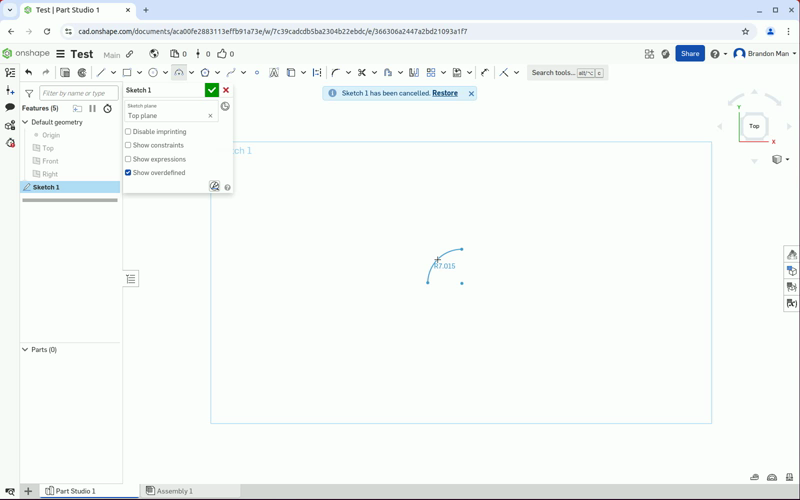
key(esc)
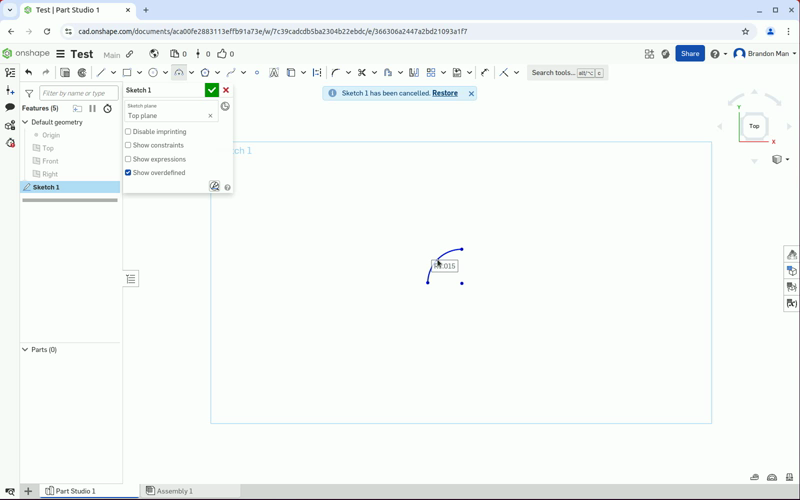
key(l)
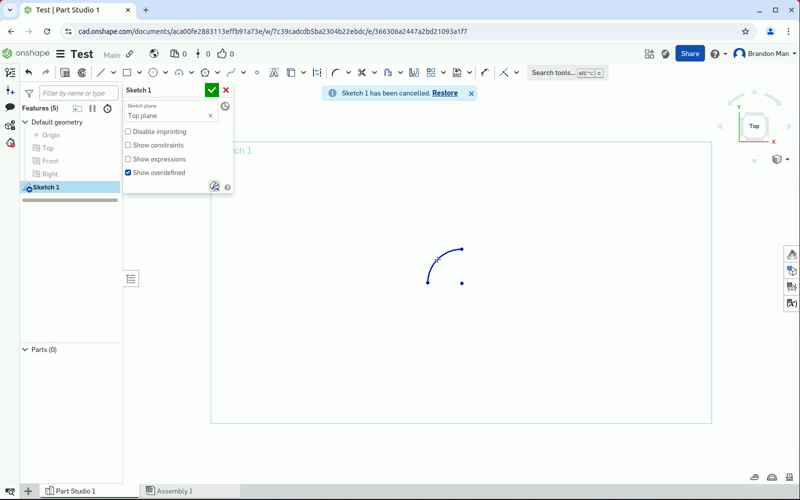
mouse_move(461, 249)
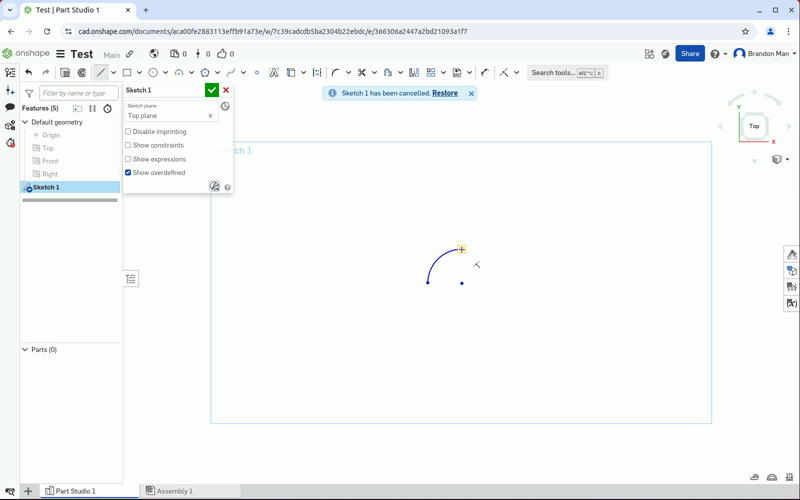
click(461, 249)
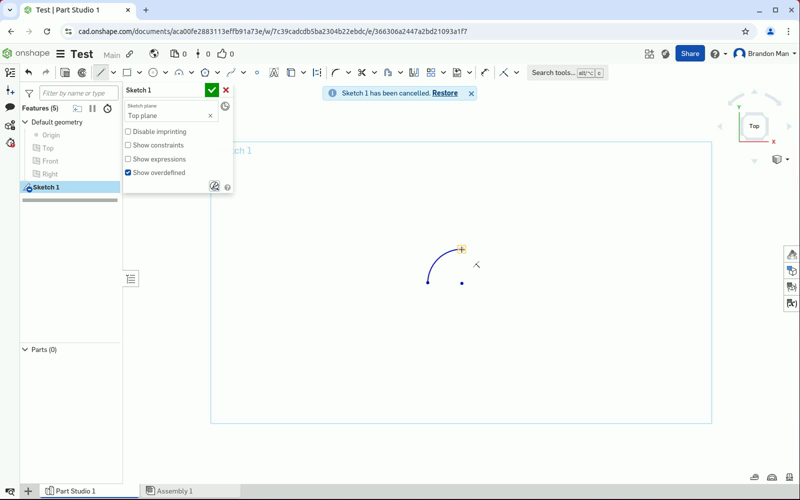
key_down(shift)
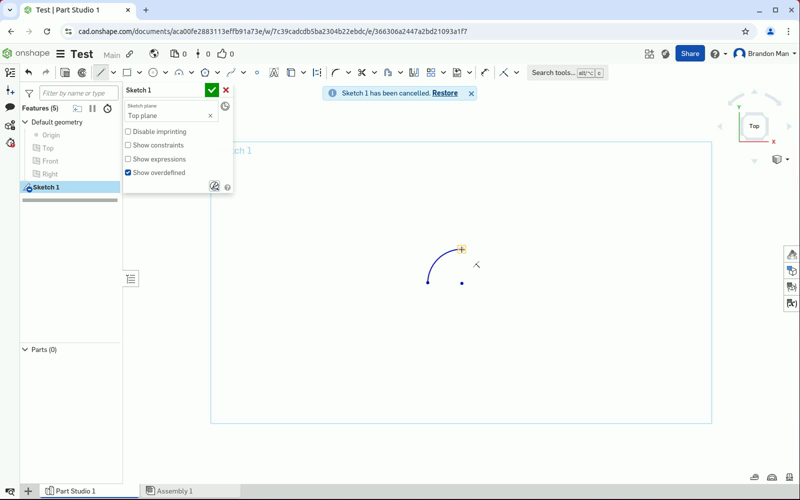
mouse_move(491, 249)
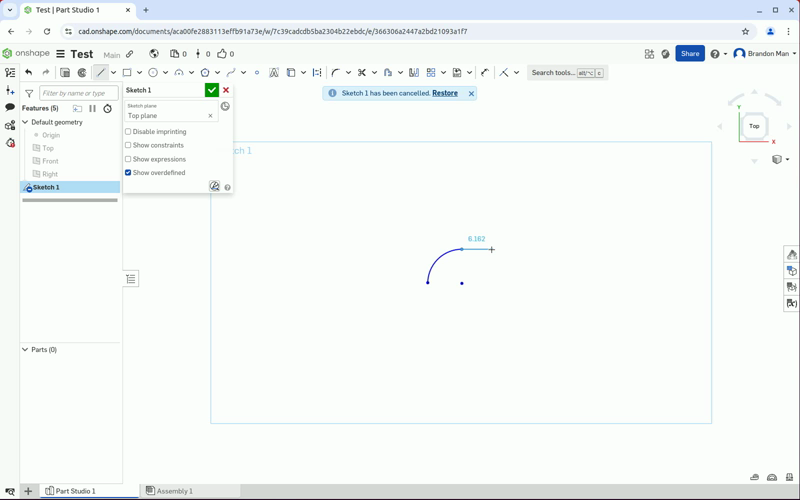
mouse_move(461, 236)
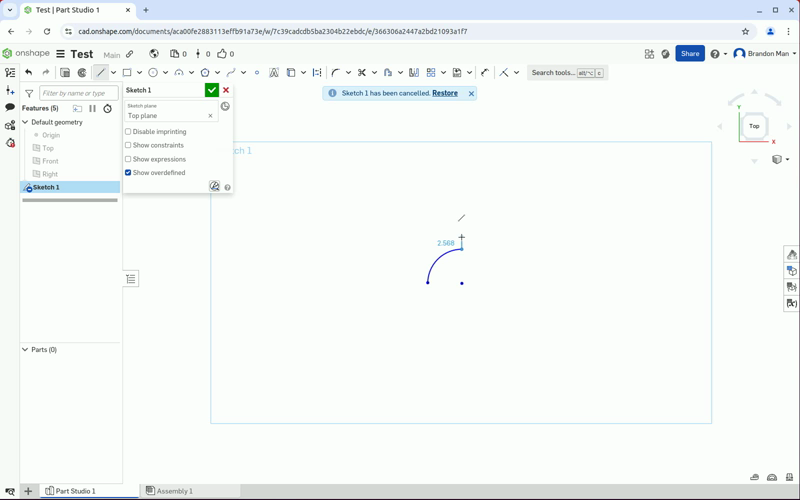
click(461, 236)
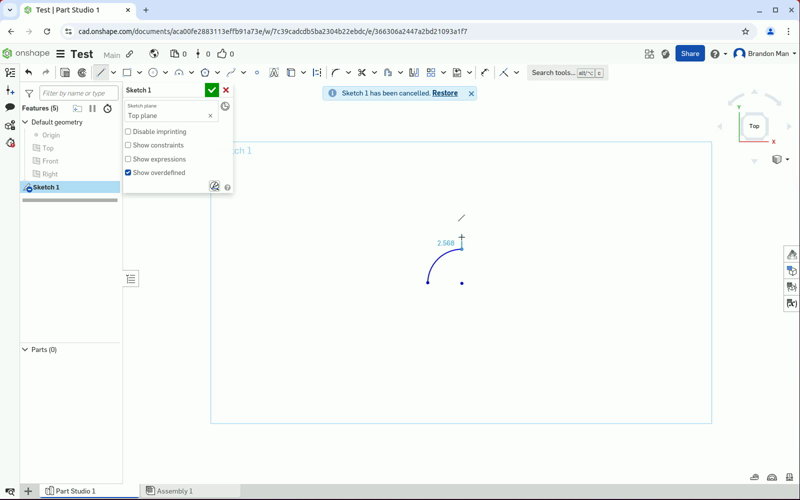
key_up(shift)
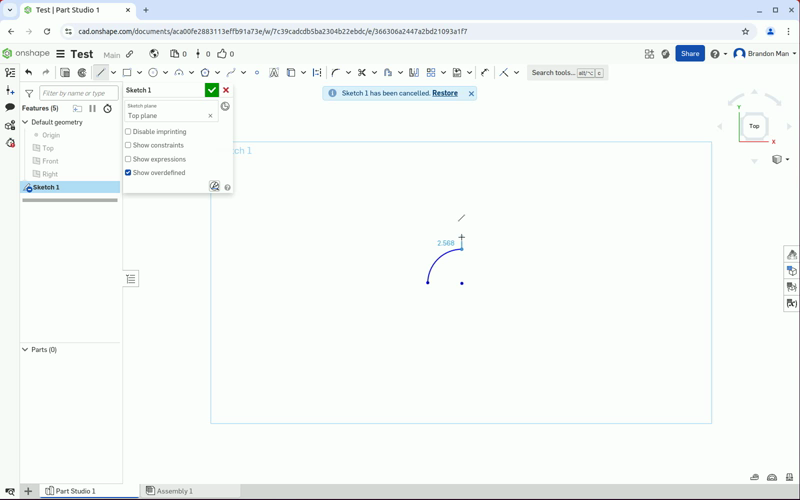
key(esc)
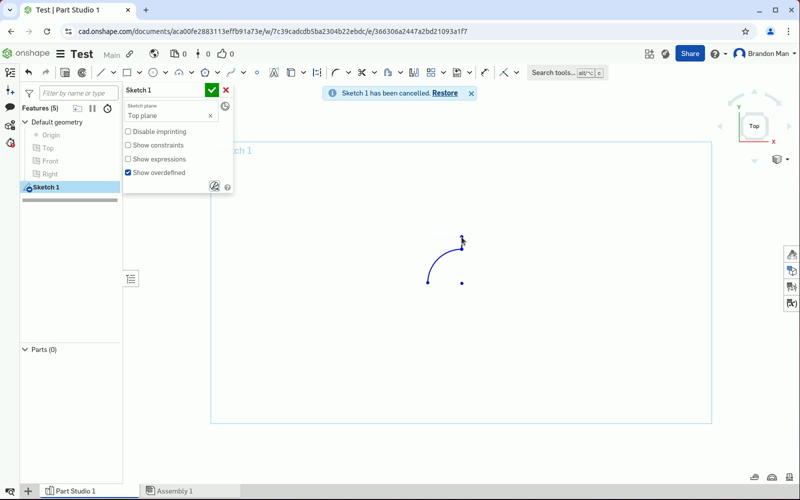
key(a)
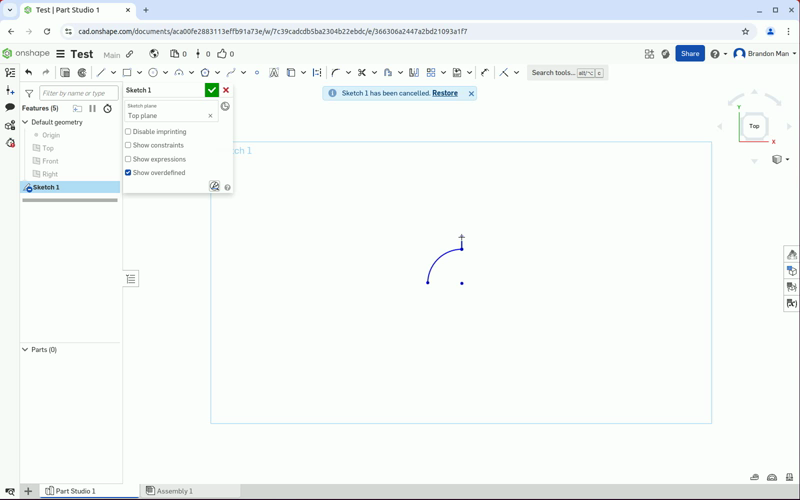
mouse_move(461, 236)
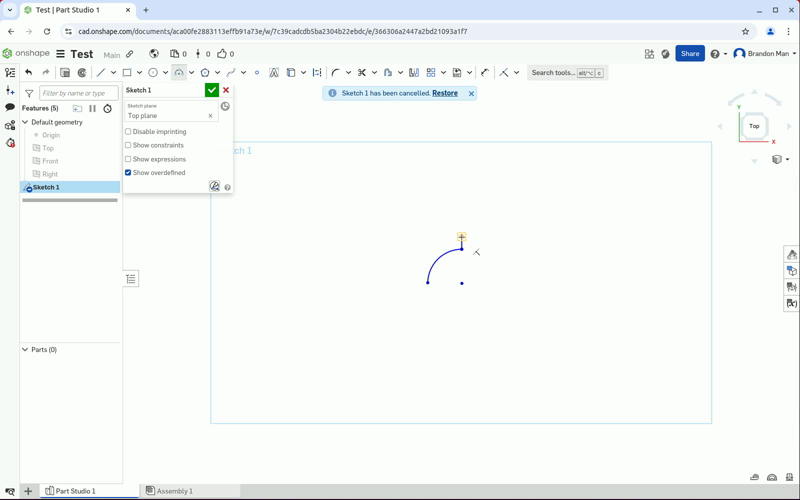
click(461, 236)
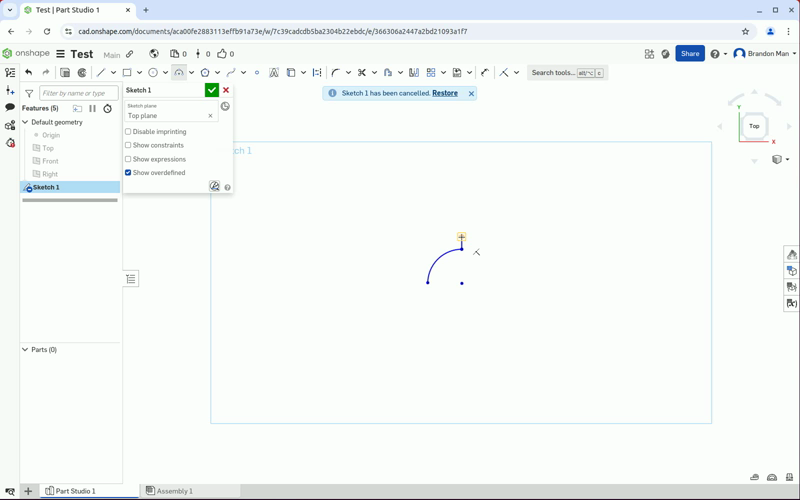
key_down(shift)
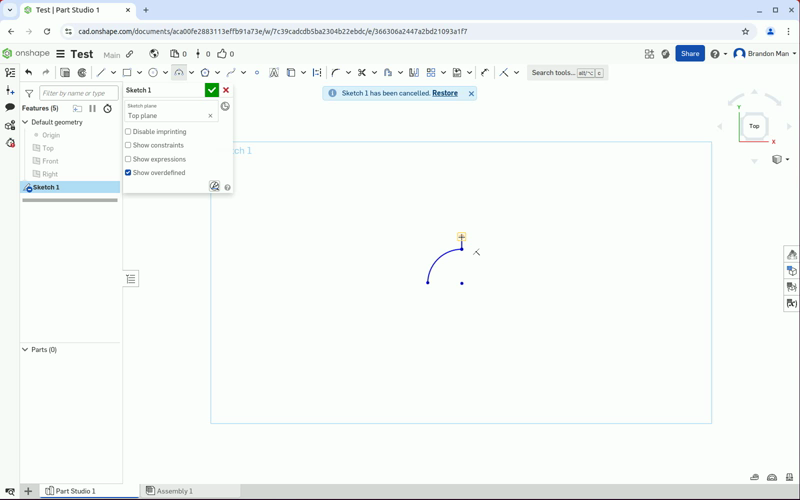
mouse_move(427, 202)
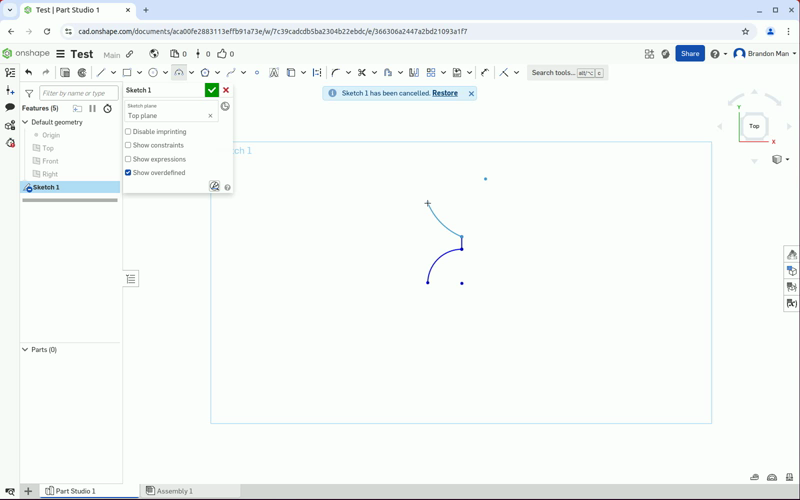
click(427, 202)
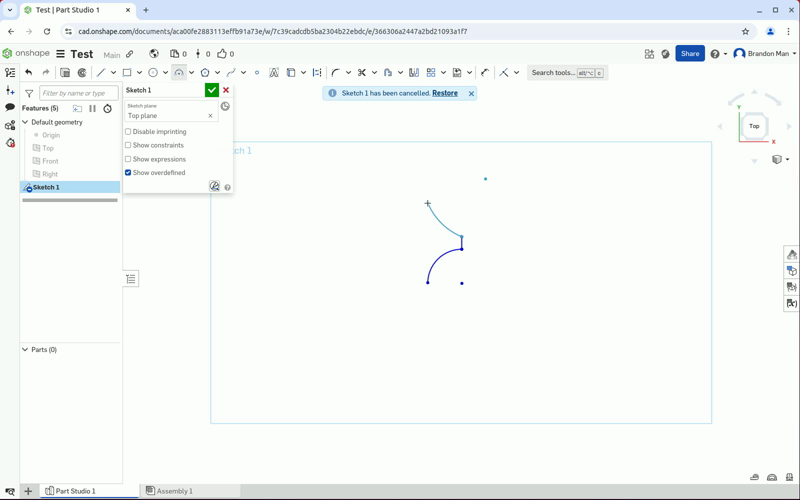
mouse_move(437, 226)
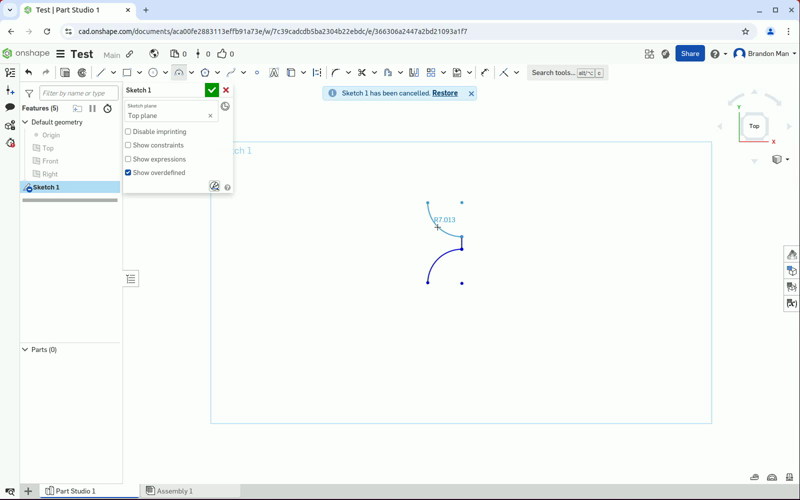
click(437, 226)
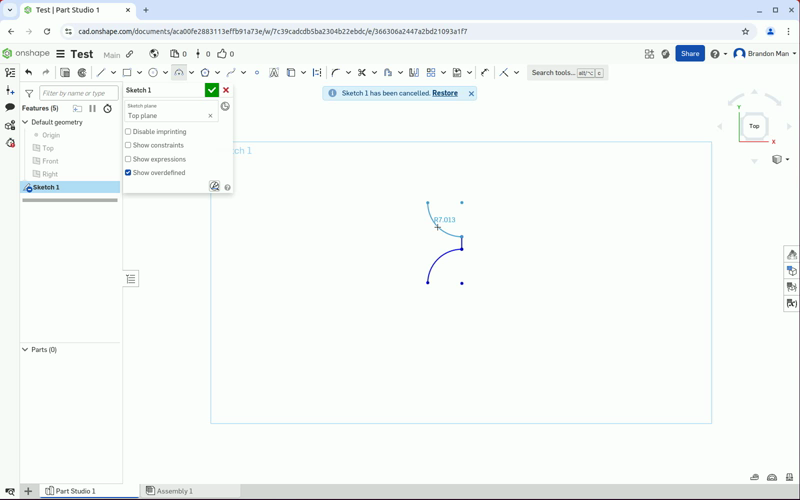
key_up(shift)
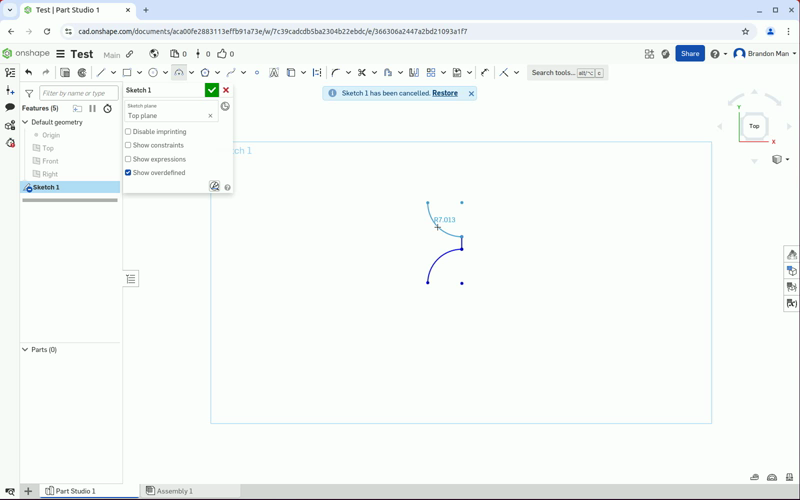
key(esc)
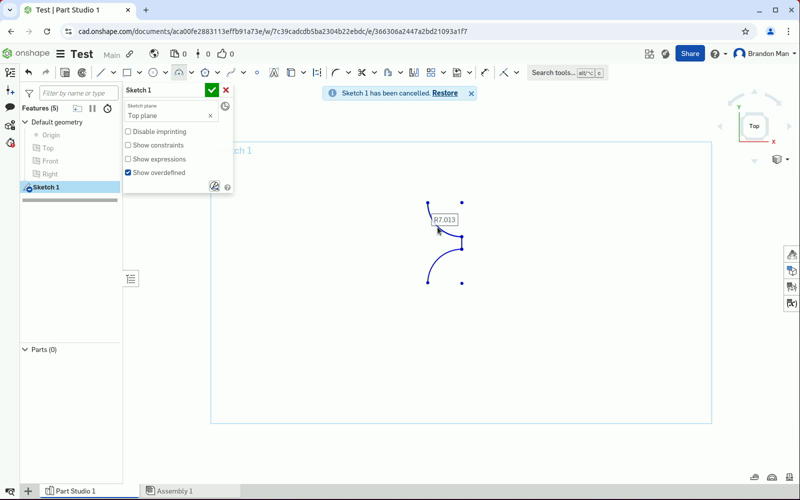
key(l)
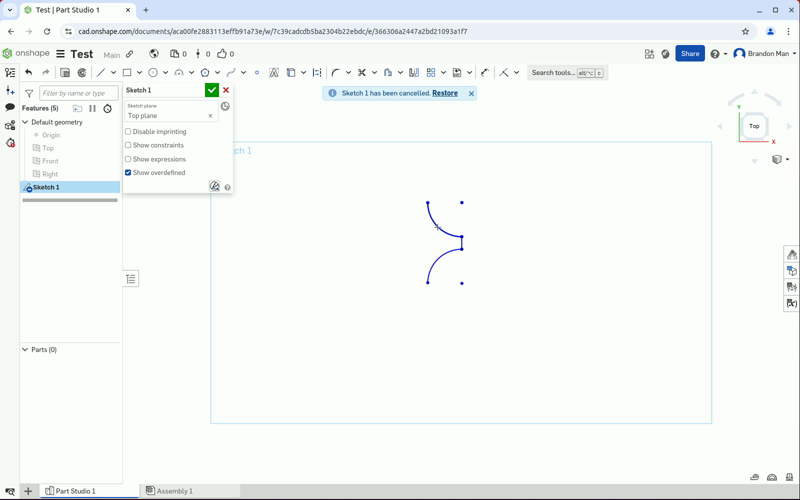
mouse_move(427, 202)
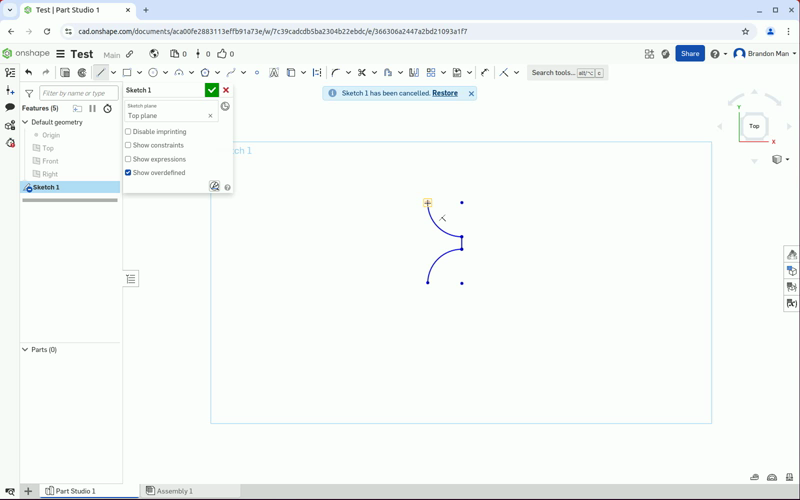
click(427, 202)
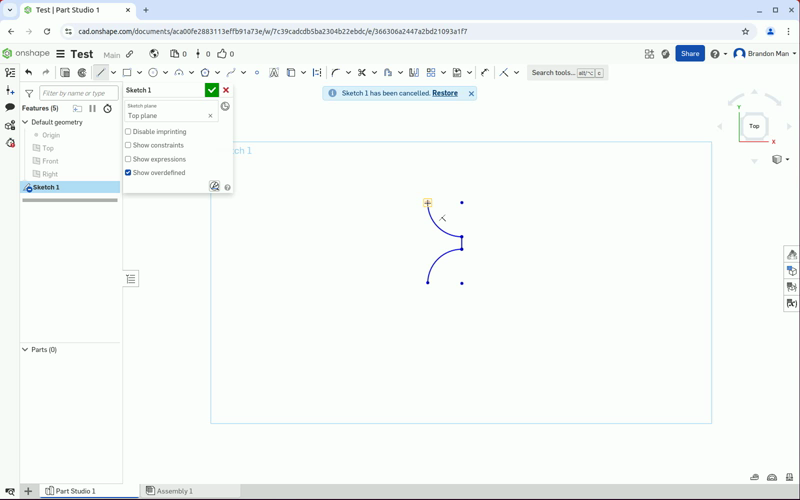
key_down(shift)
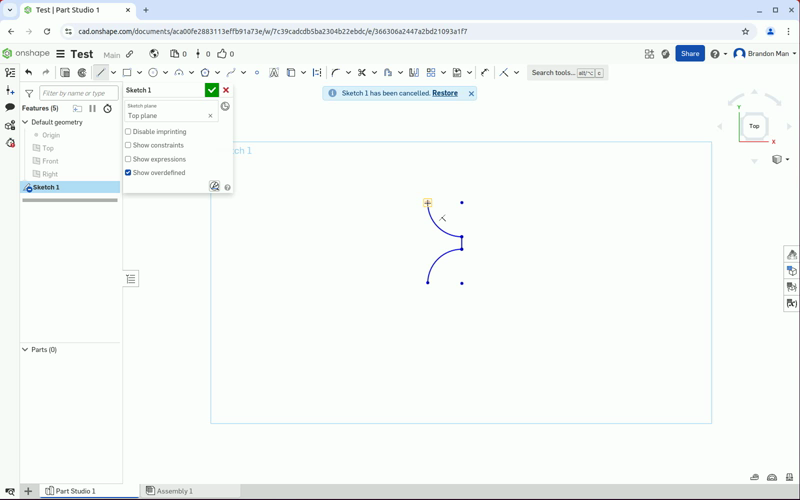
mouse_move(427, 282)
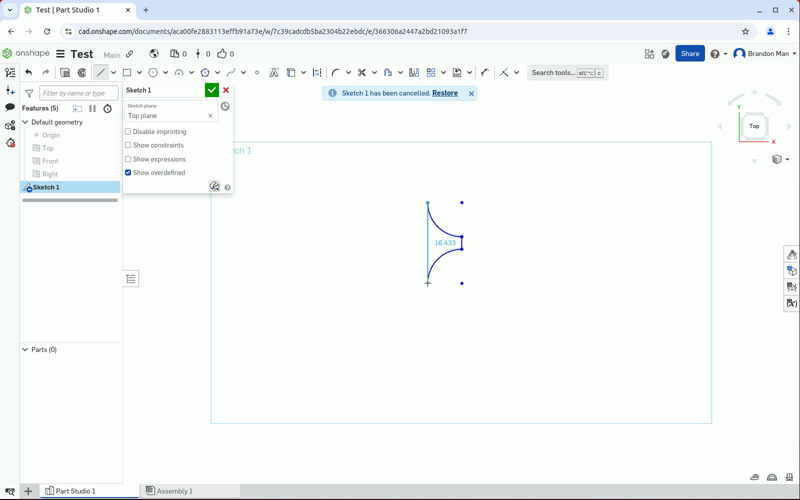
key_up(shift)
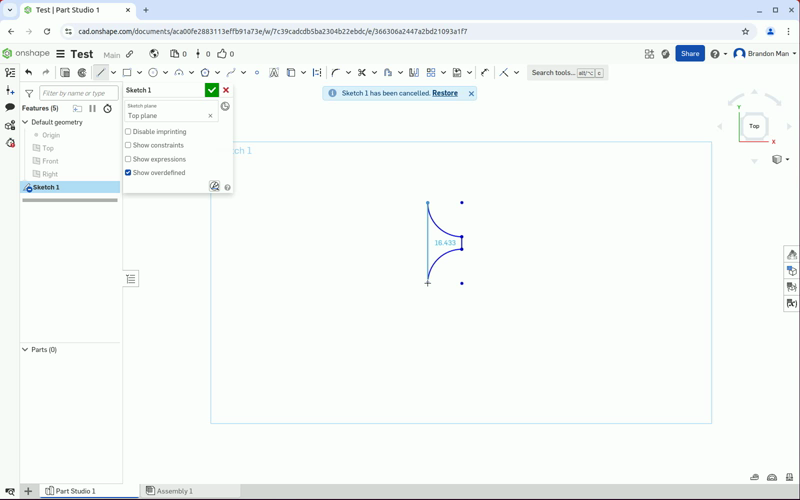
click(427, 282)
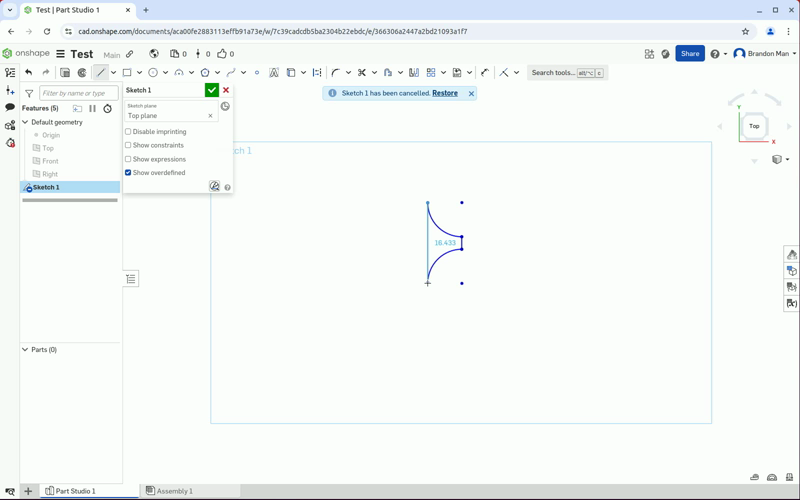
key(esc)
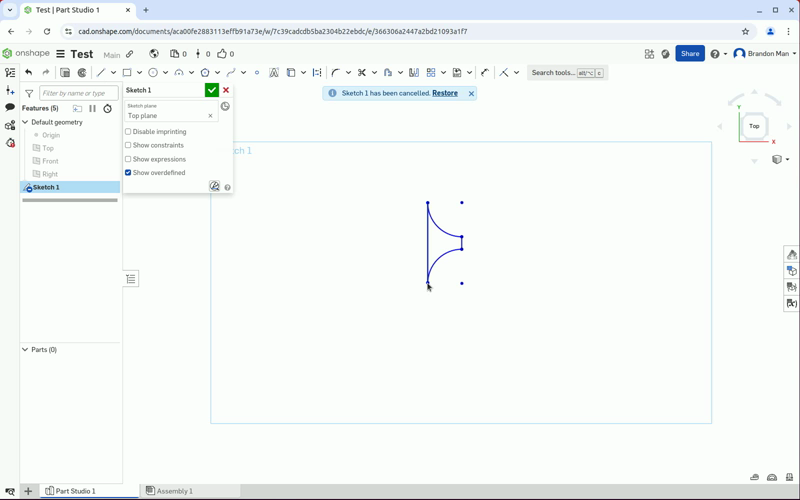
mouse_move(432, 235)
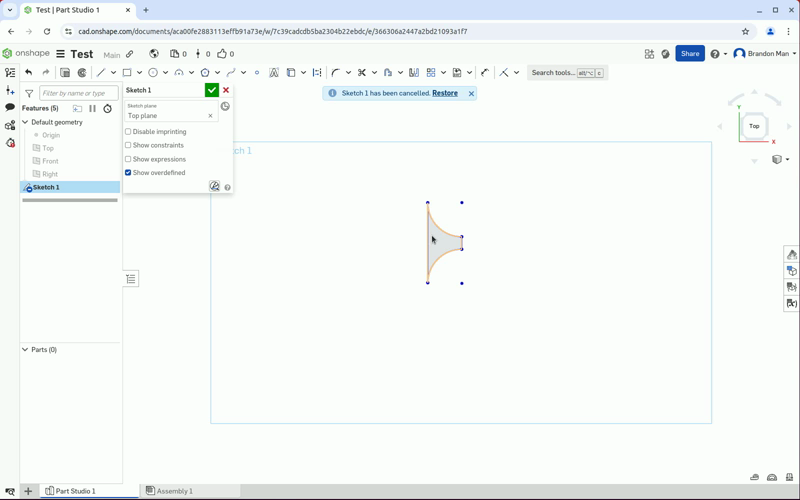
scroll(6)
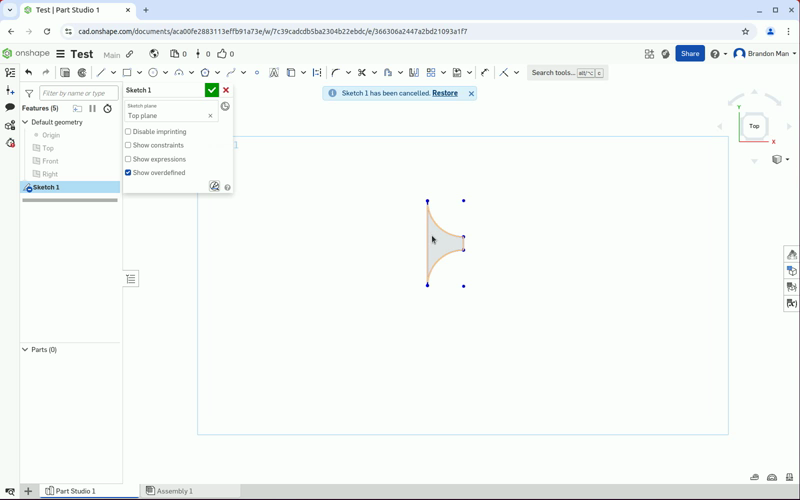
scroll(6)
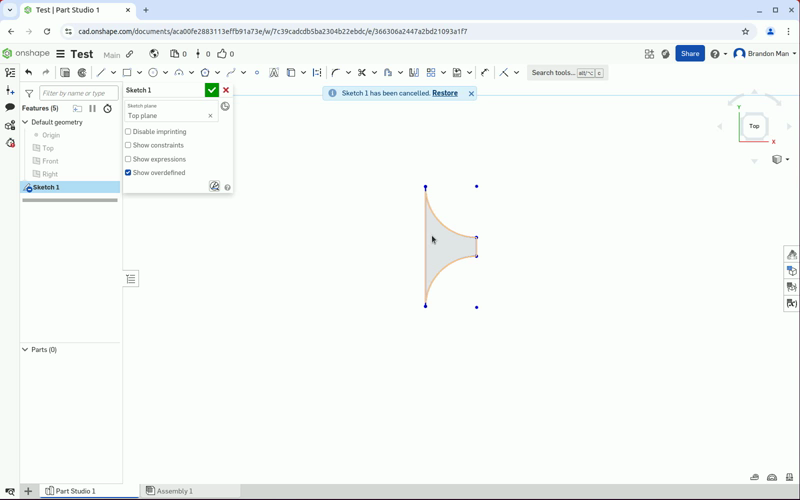
scroll(6)
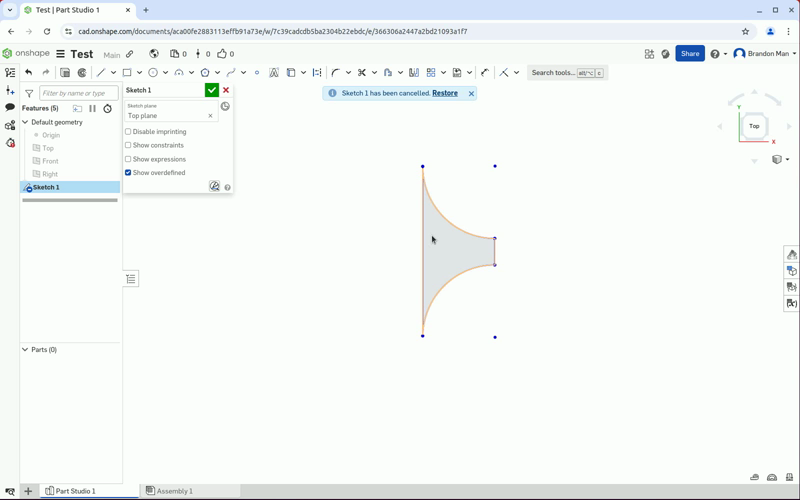
scroll(6)
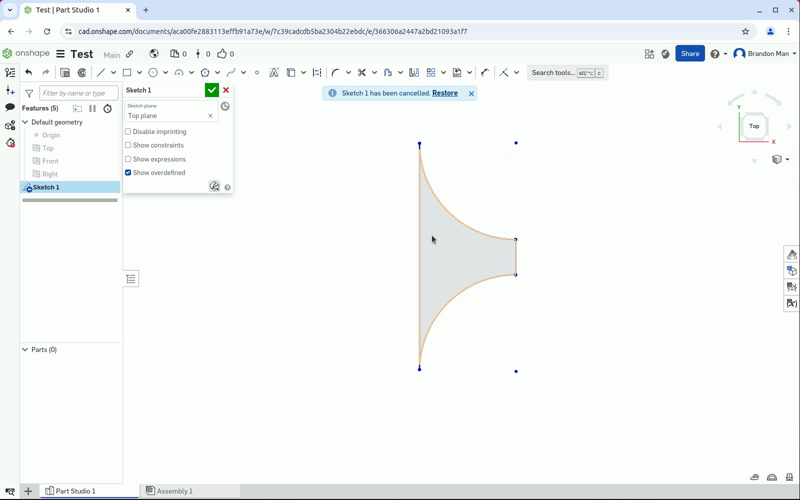
scroll(6)
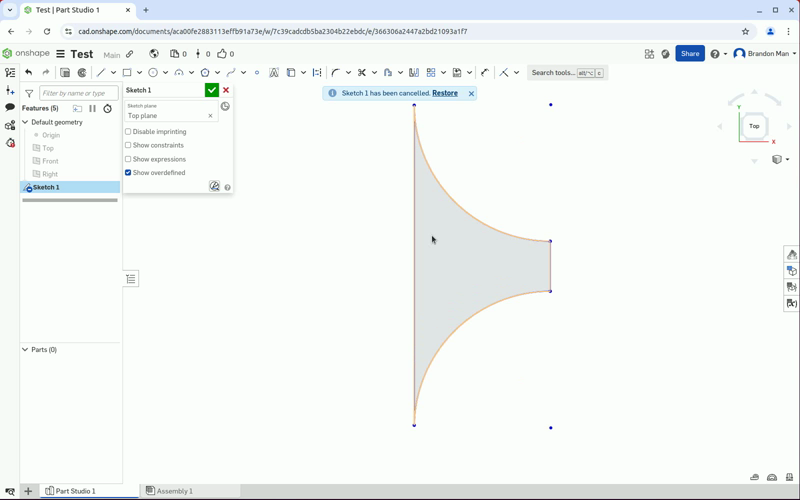
scroll(6)
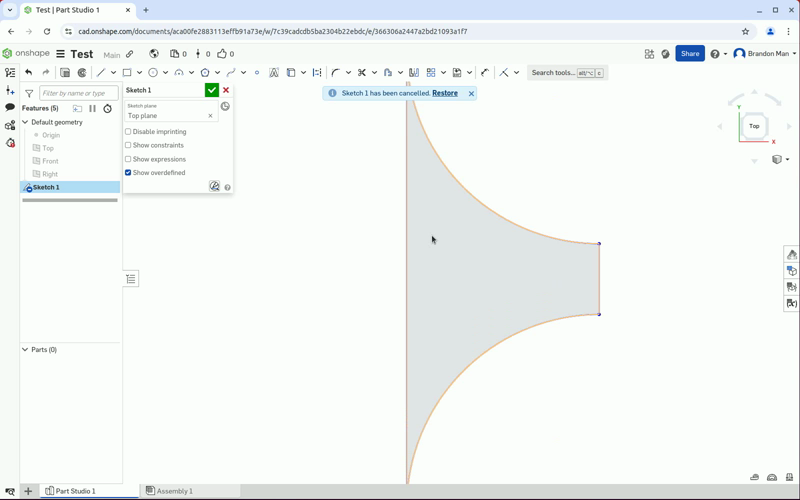
scroll(6)
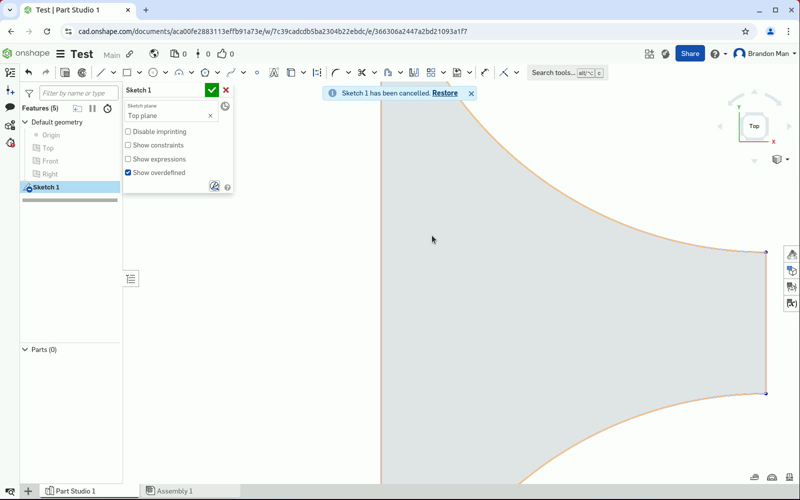
click(432, 235)
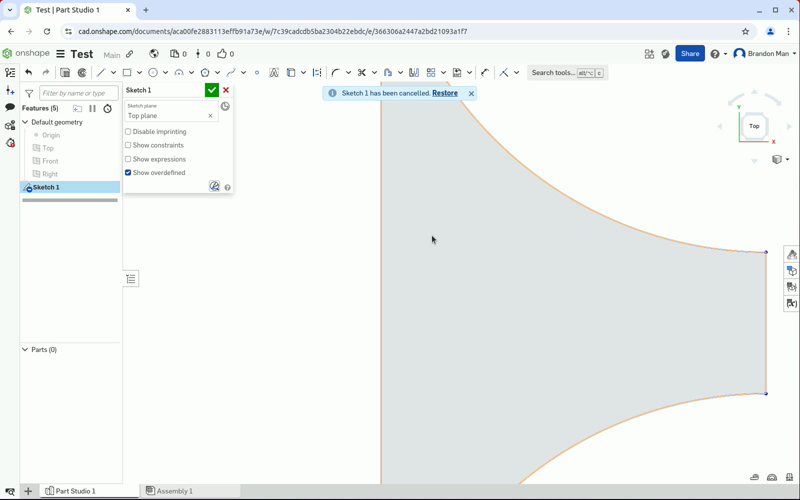
scroll(-6)
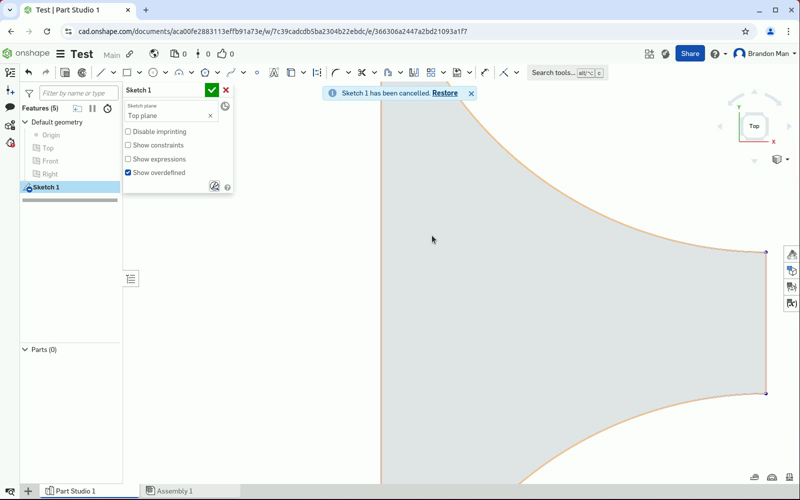
scroll(-6)
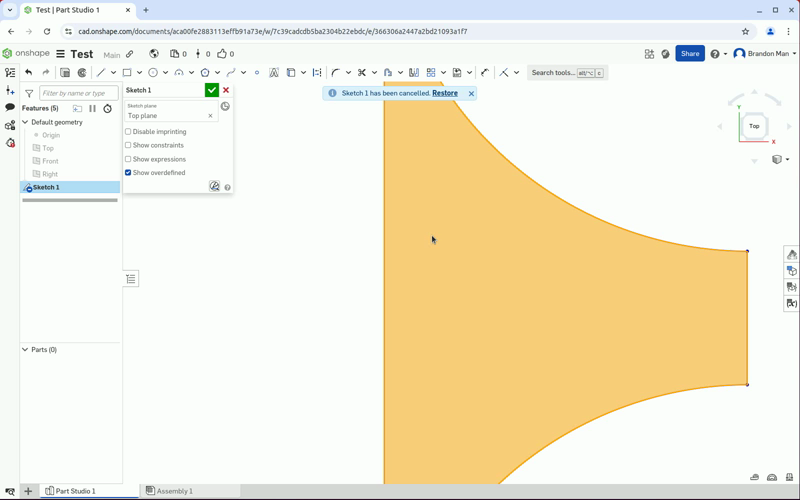
scroll(-6)
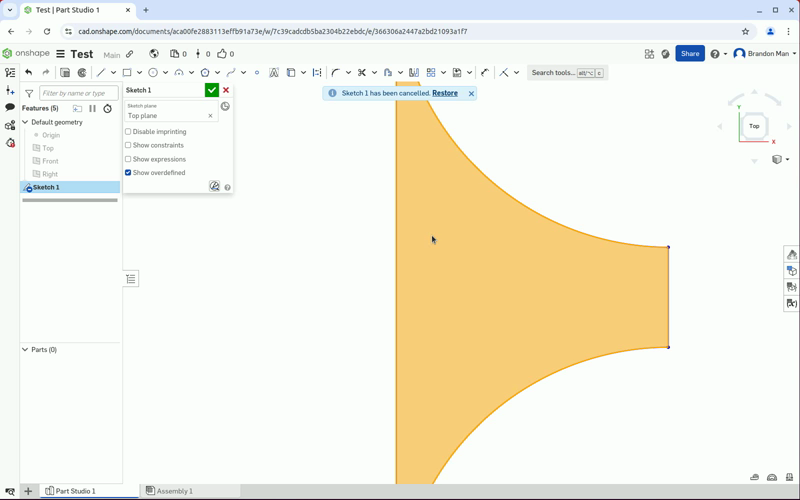
scroll(-6)
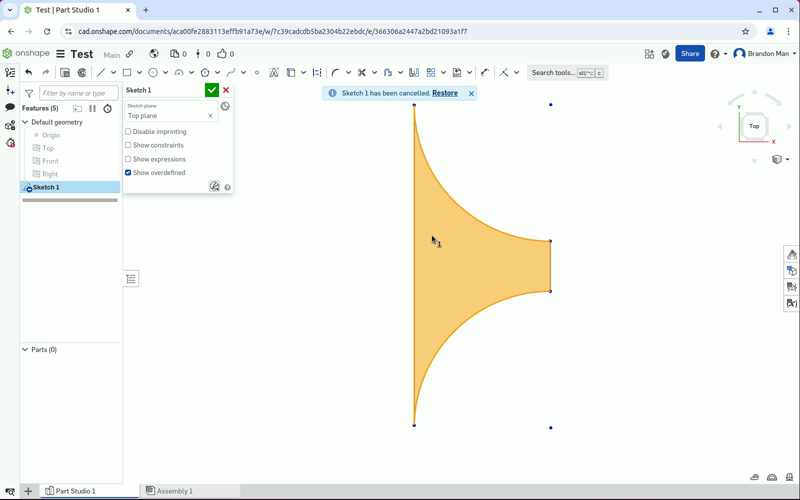
scroll(-6)
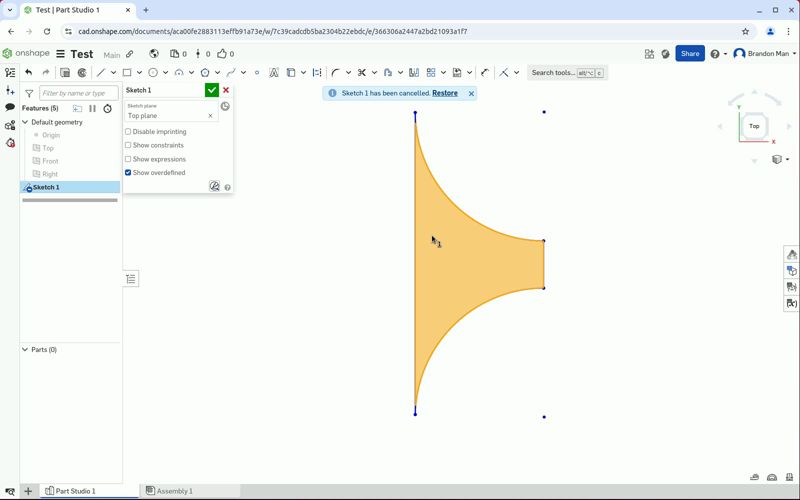
scroll(-6)
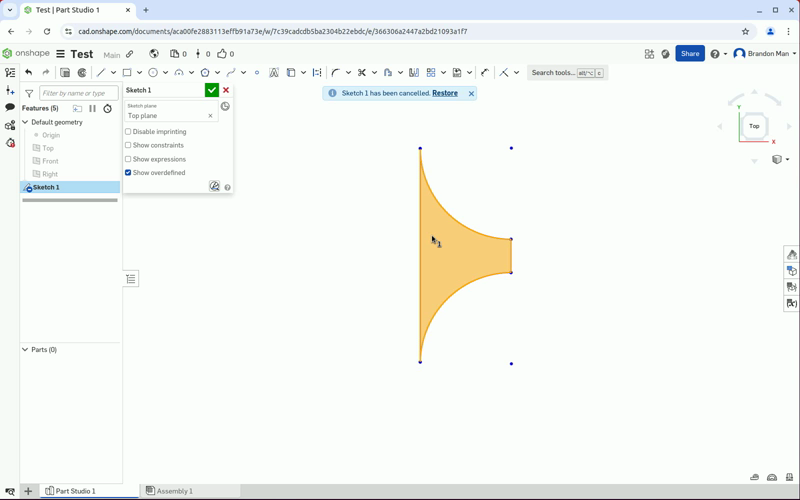
scroll(-6)
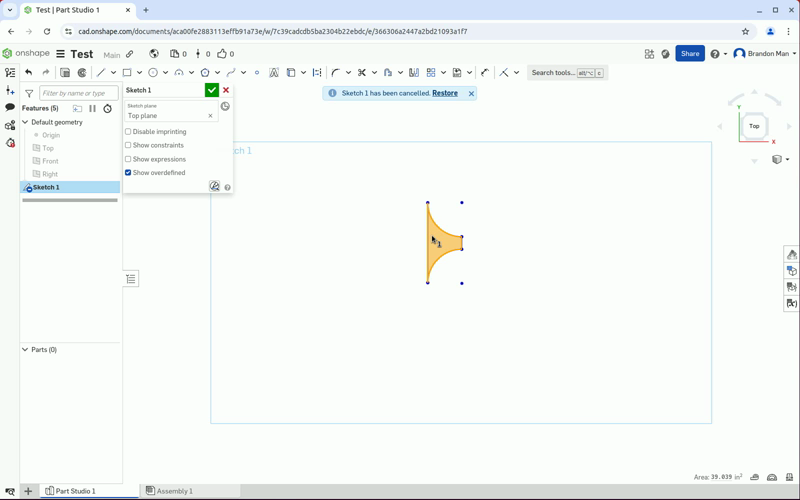
mouse_move(73, 352)
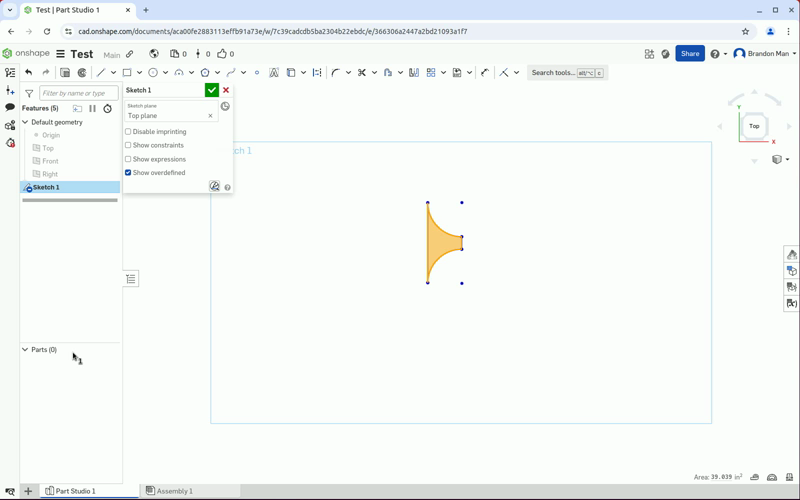
key(shift+y)
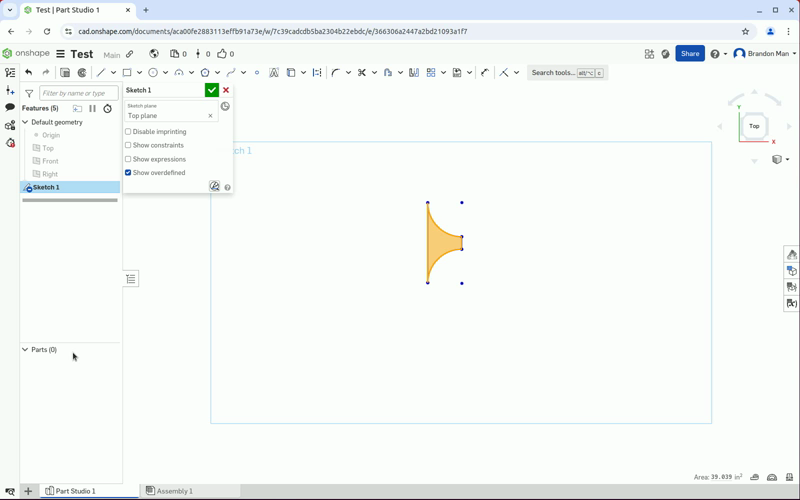
key(shift+e)
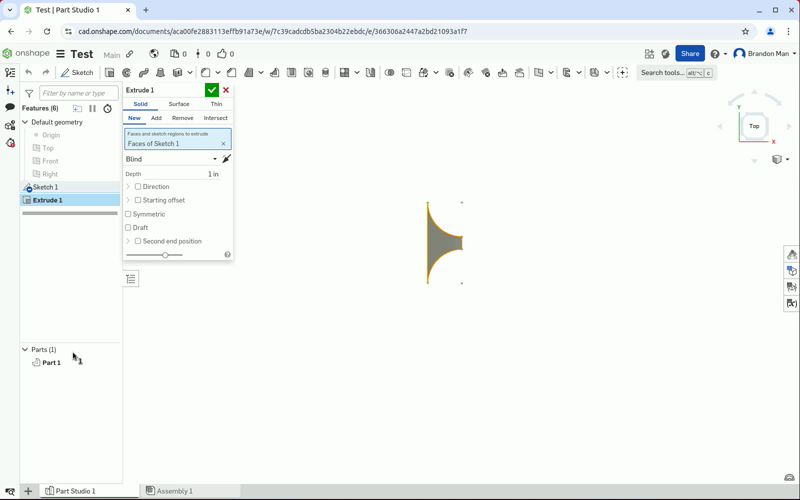
mouse_move(143, 106)
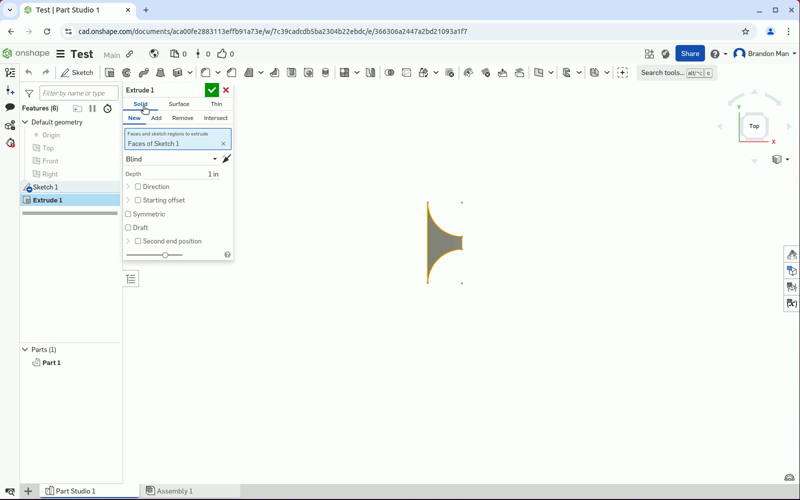
click(143, 106)
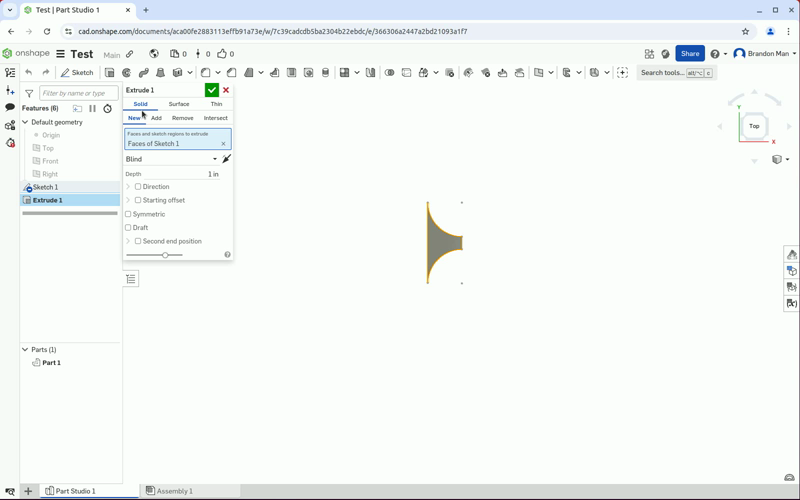
mouse_move(137, 120)
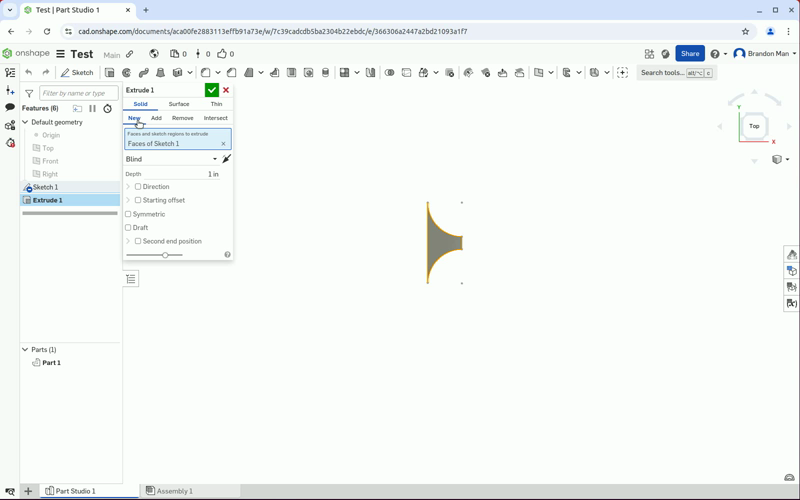
click(137, 120)
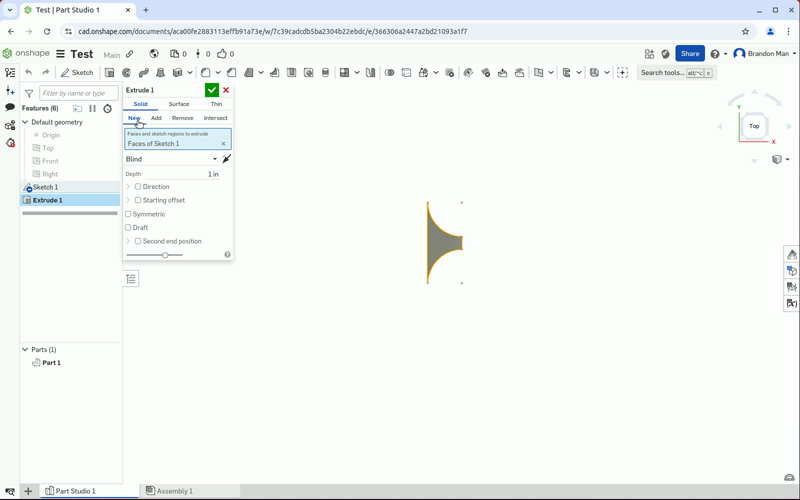
key(tab, 4)
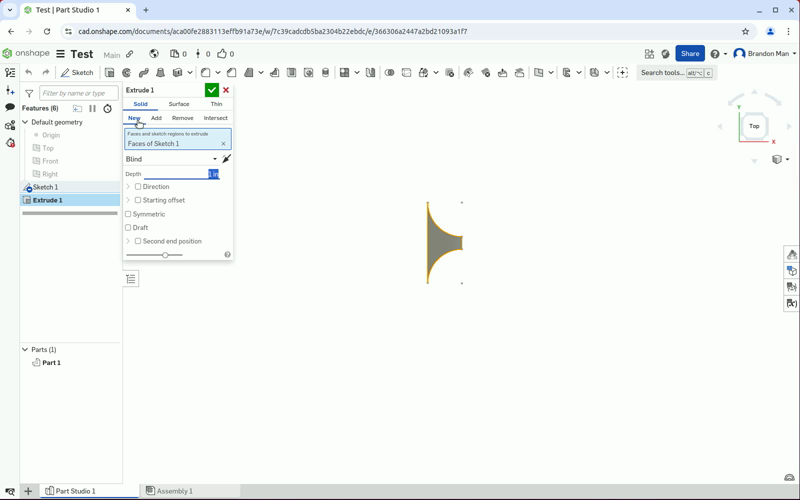
text(4.574)
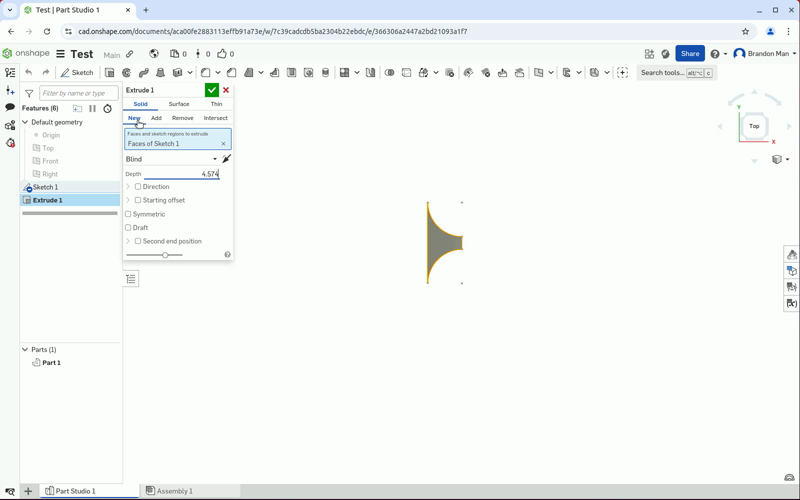
key(enter)
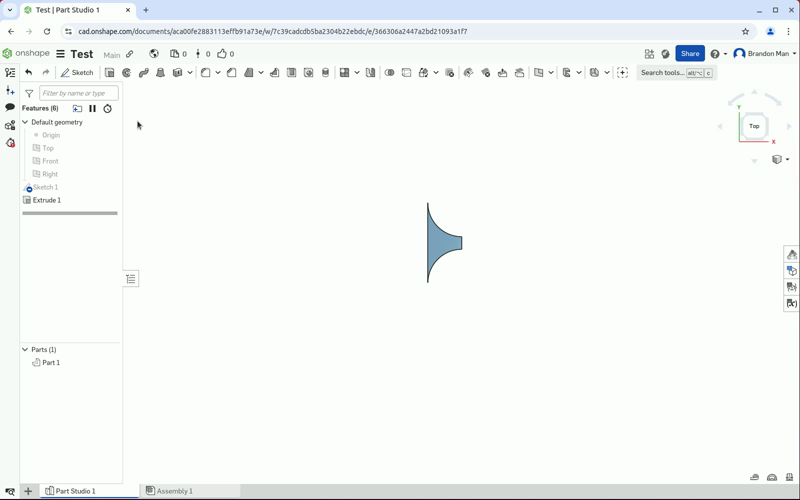
key(shift+h)
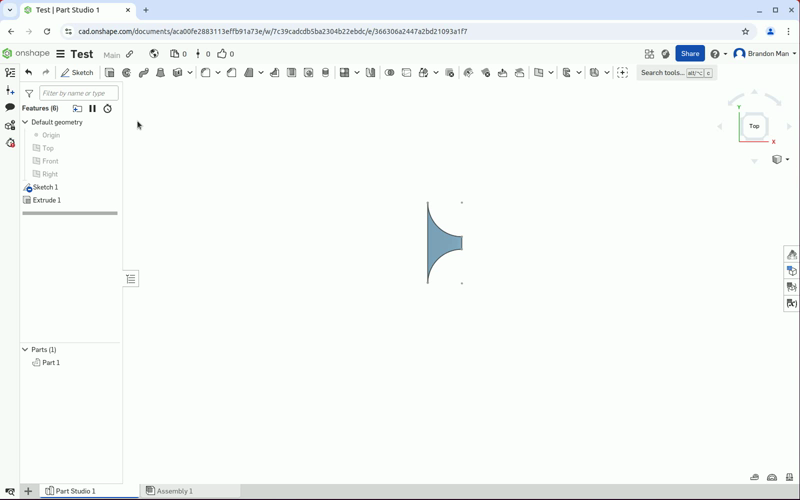
key(shift+h)
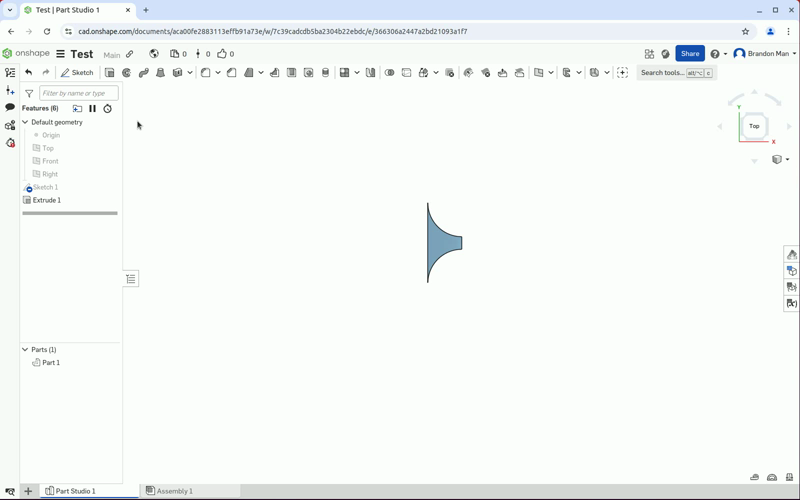
mouse_move(73, 189)
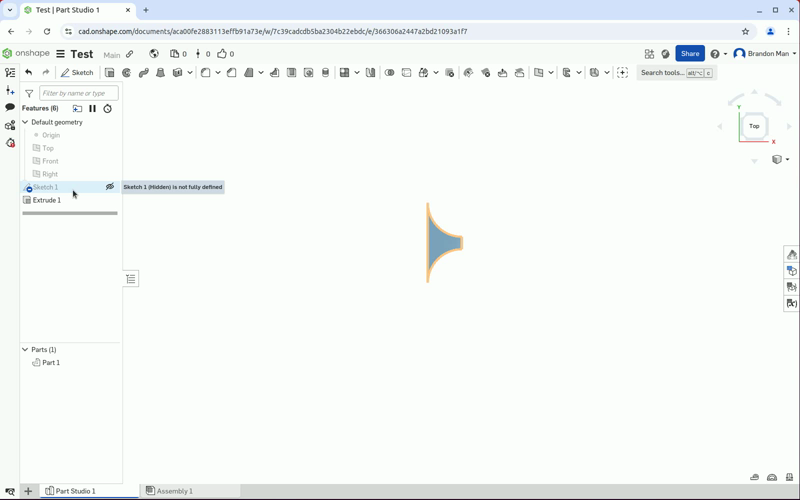
click(73, 189)
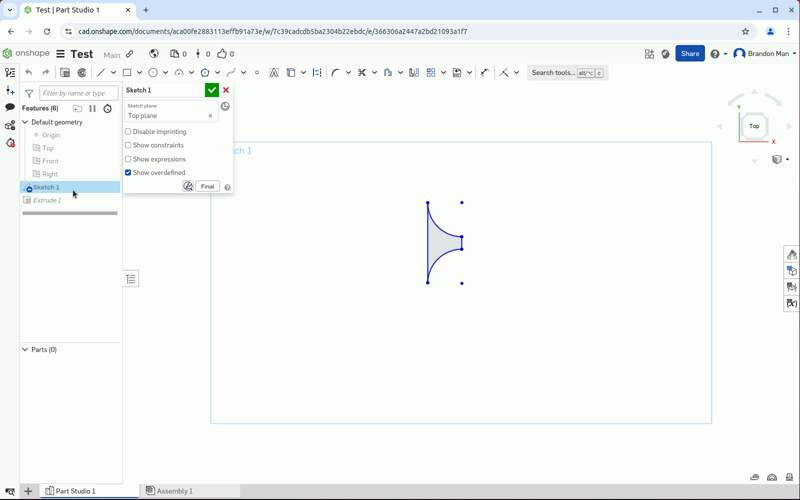
mouse_move(229, 92)
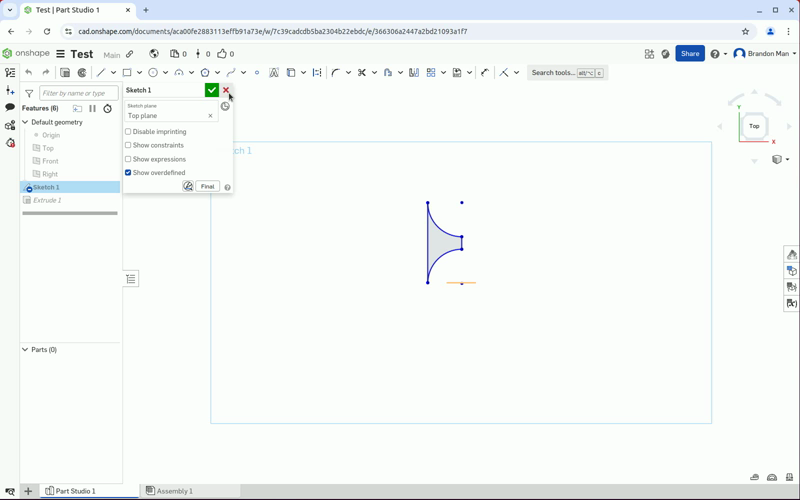
click(229, 92)
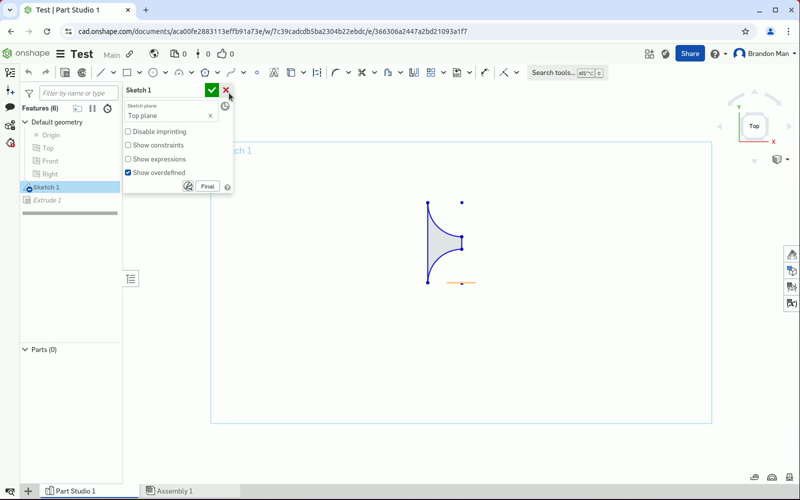
key(shift+s)
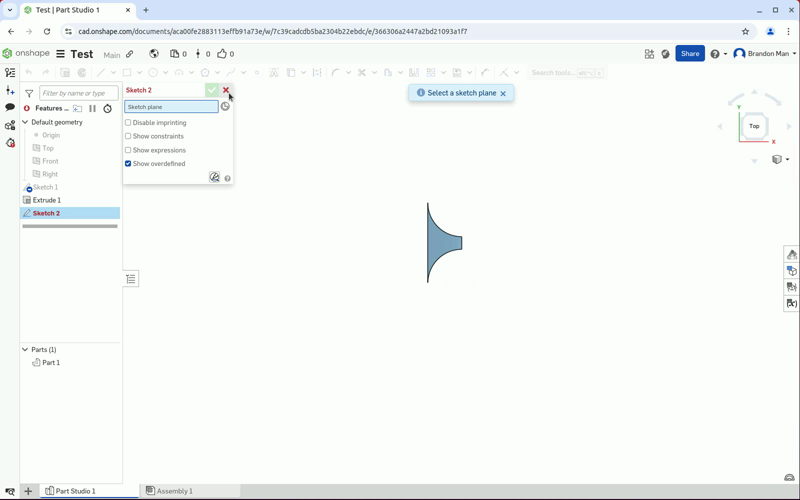
mouse_move(73, 150)
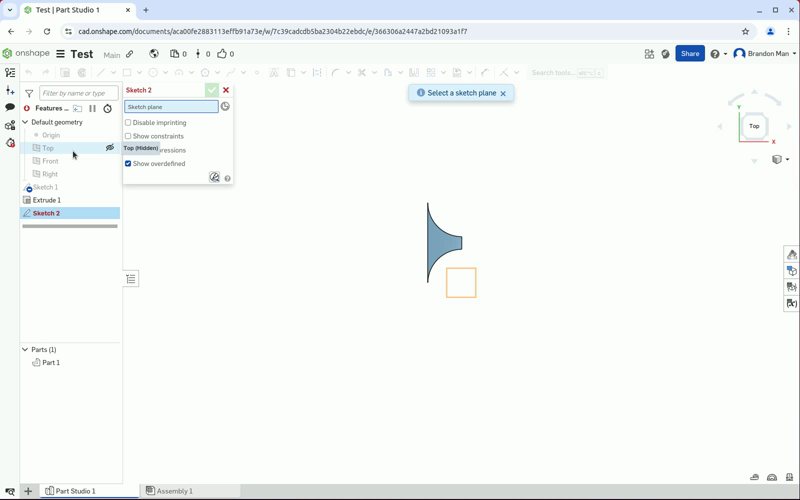
click(73, 150)
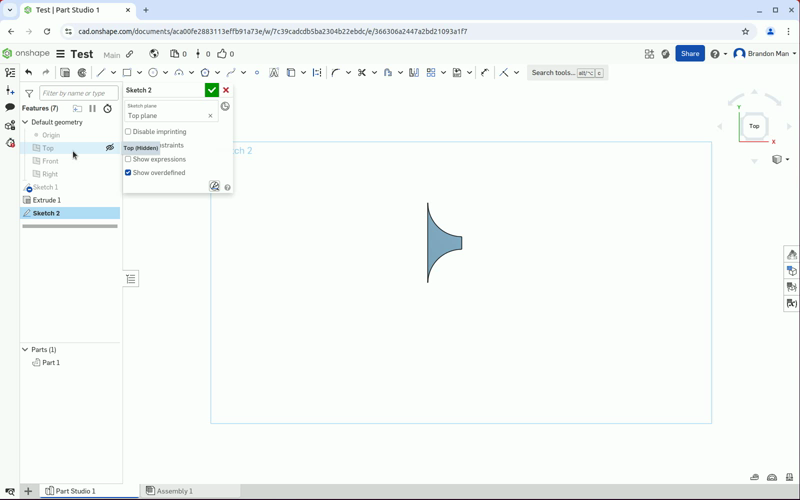
mouse_move(73, 352)
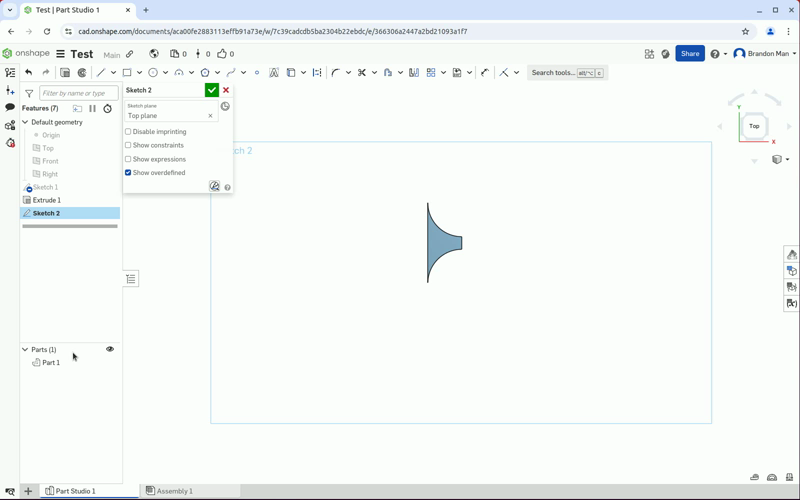
key(y)
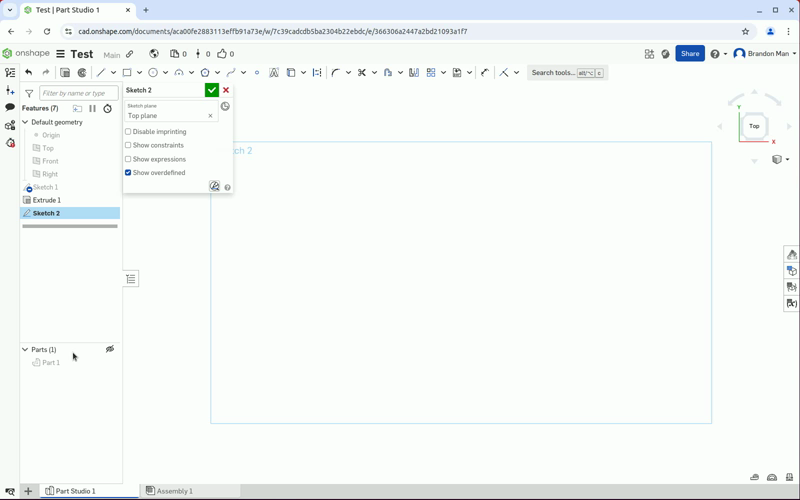
key(a)
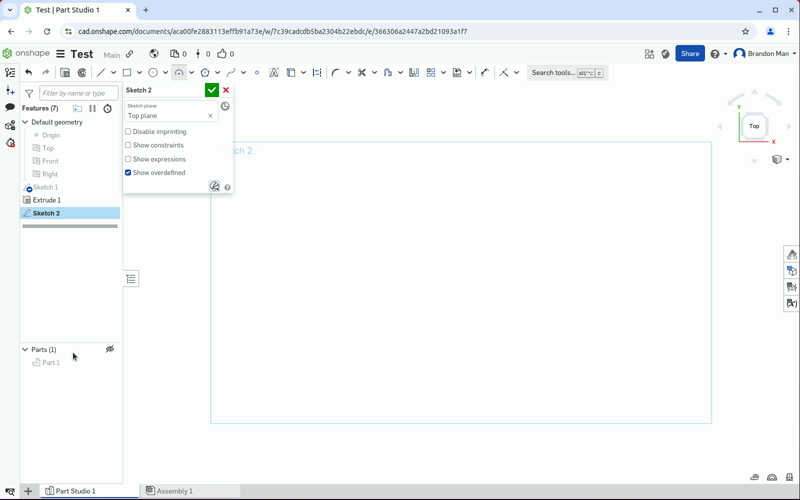
key_down(shift)
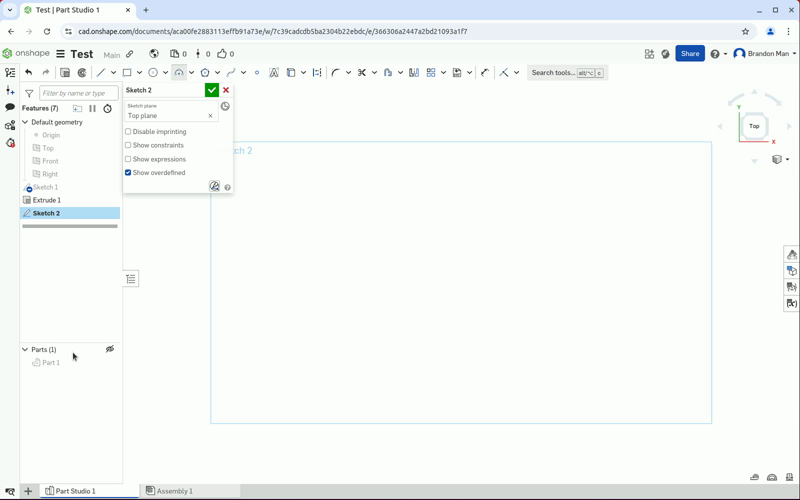
mouse_move(460, 250)
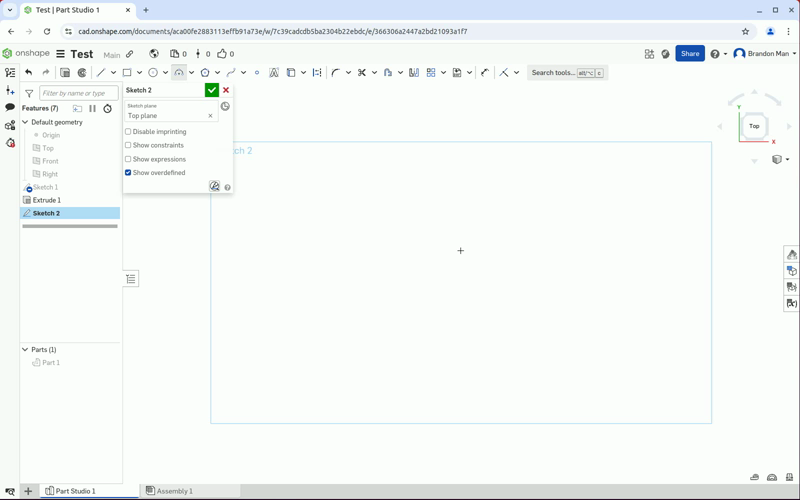
click(460, 250)
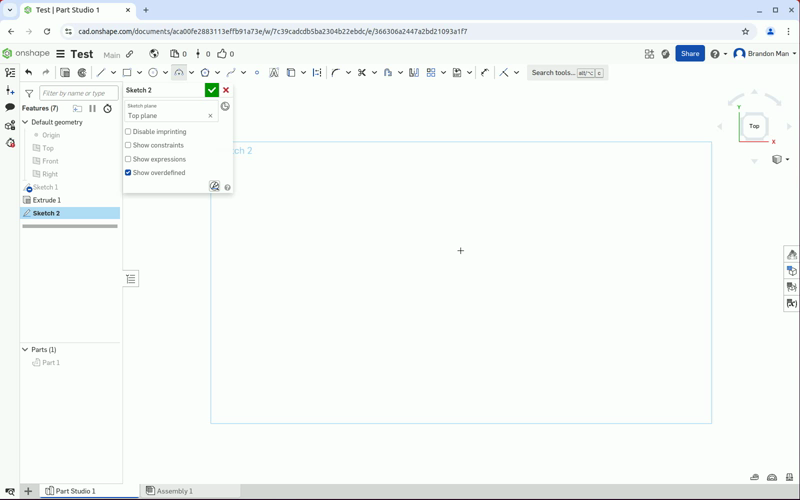
key_up(shift)
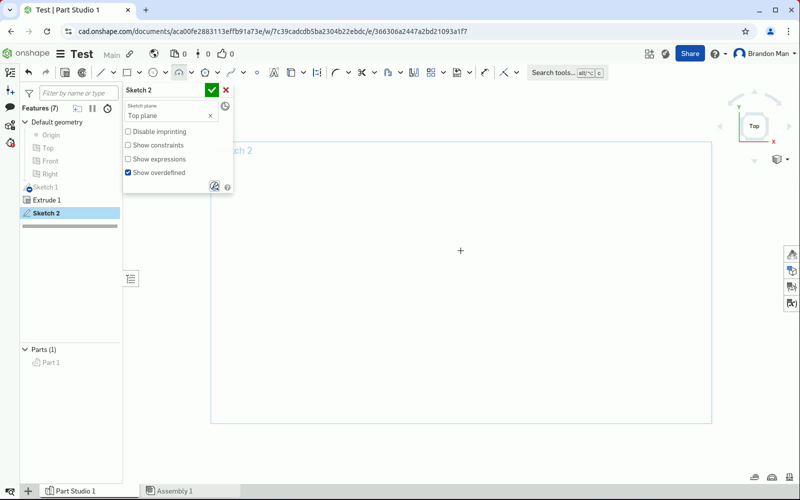
key_down(shift)
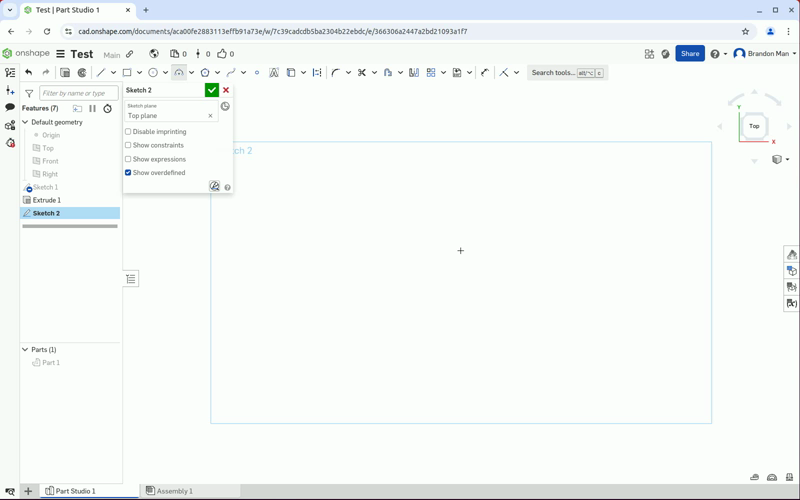
mouse_move(494, 283)
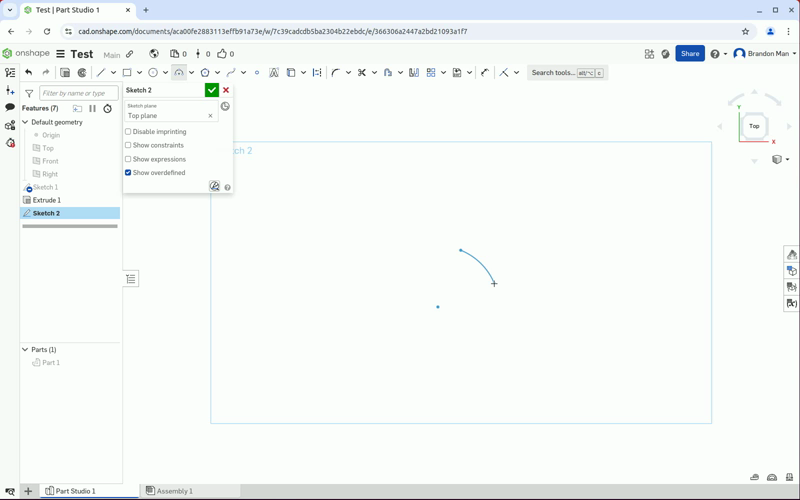
click(494, 283)
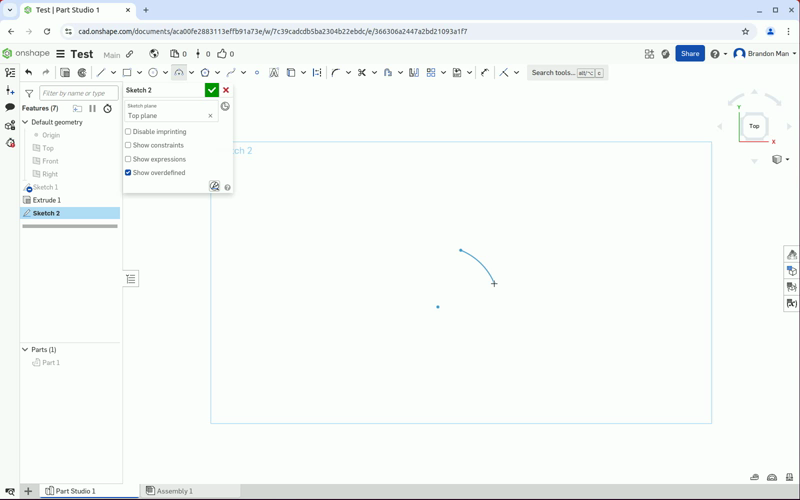
mouse_move(484, 259)
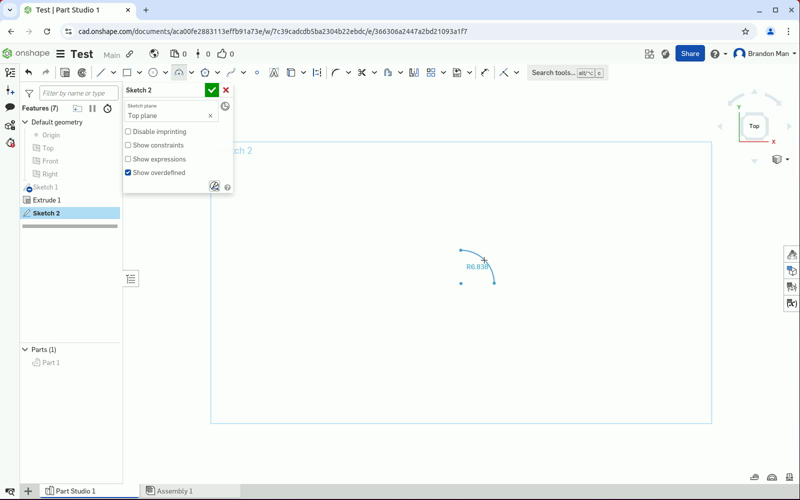
click(484, 259)
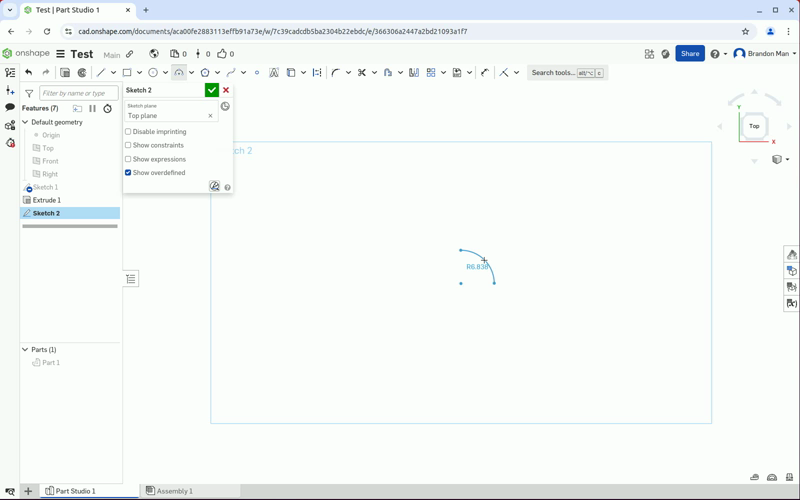
key_up(shift)
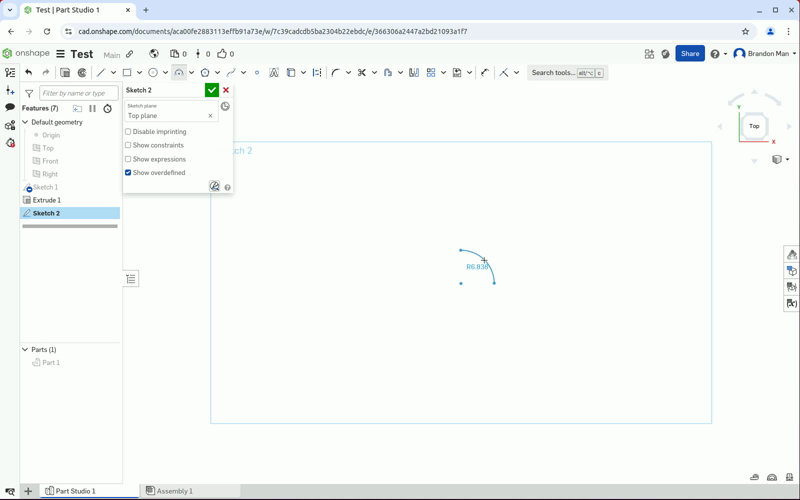
key(esc)
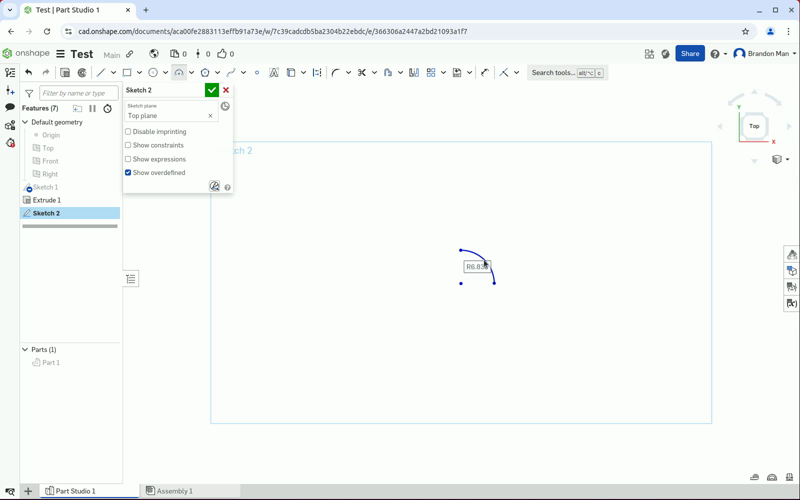
key(l)
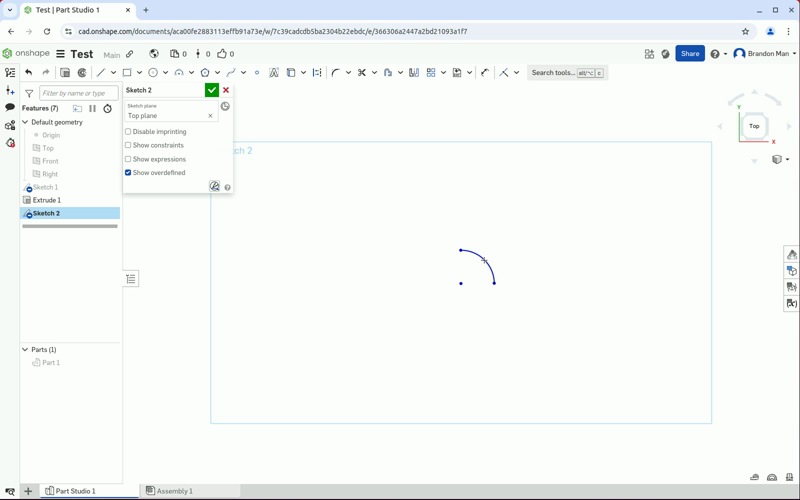
mouse_move(494, 283)
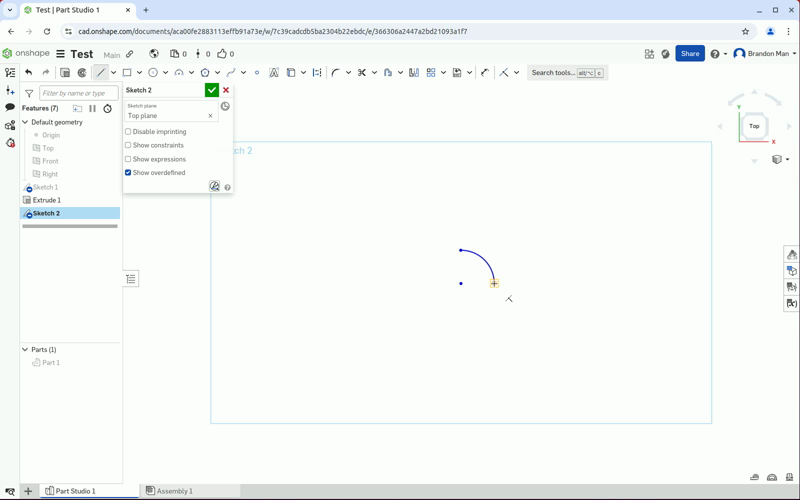
click(494, 283)
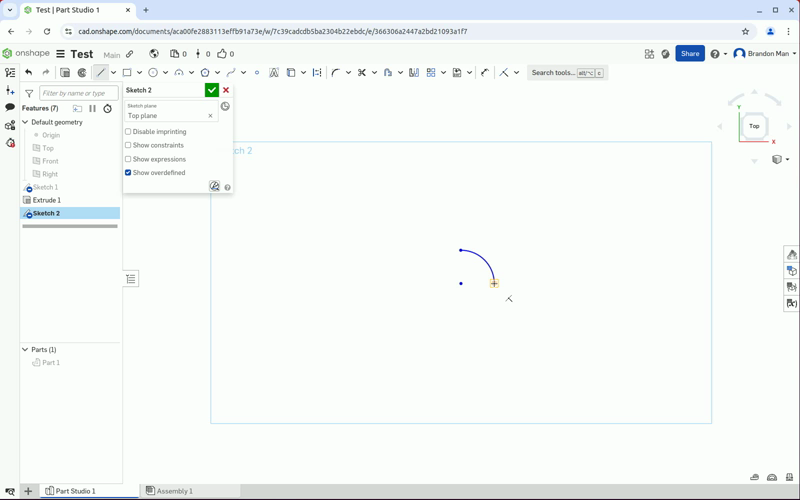
key_down(shift)
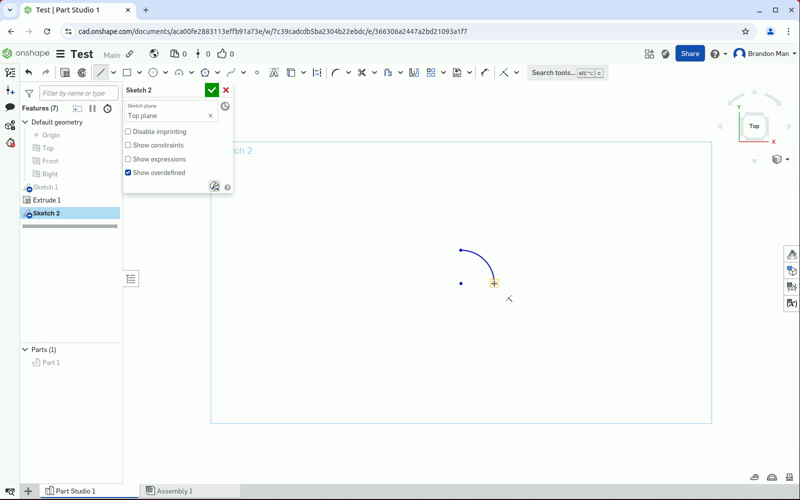
mouse_move(494, 203)
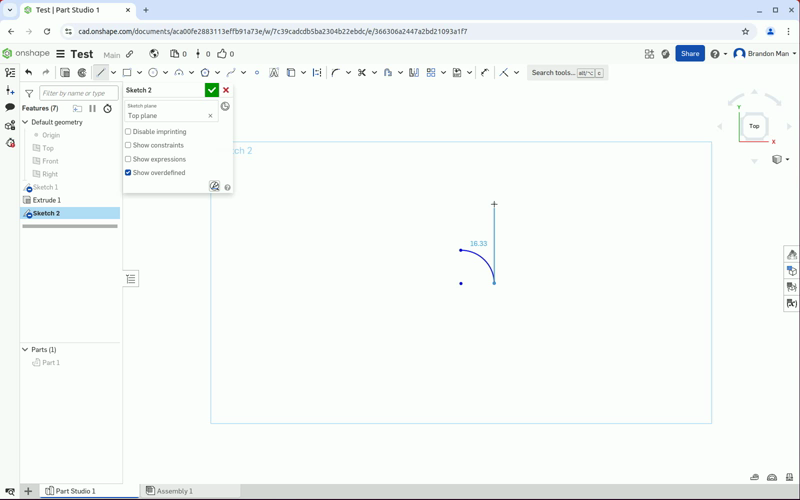
click(494, 203)
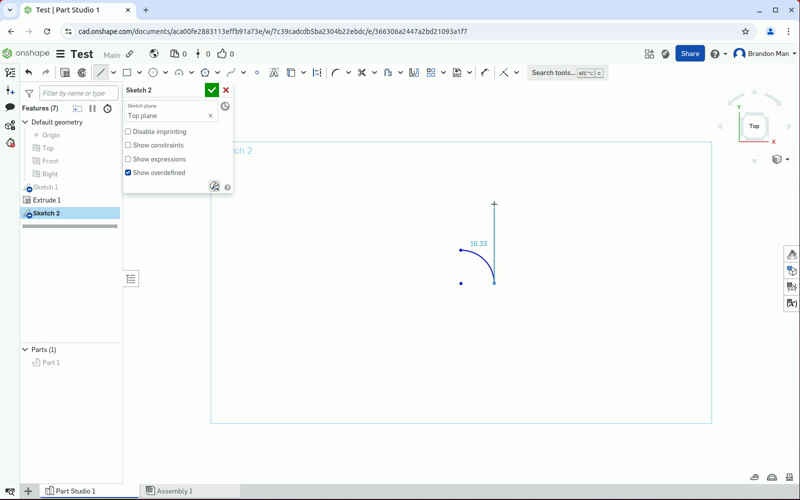
key_up(shift)
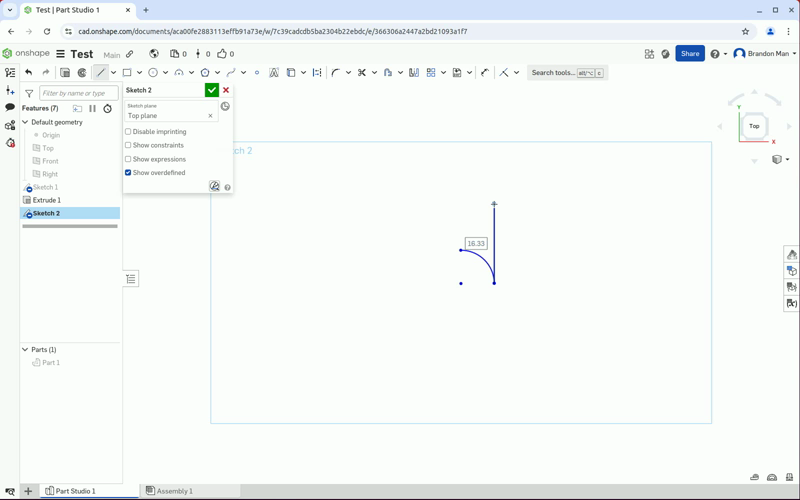
key(esc)
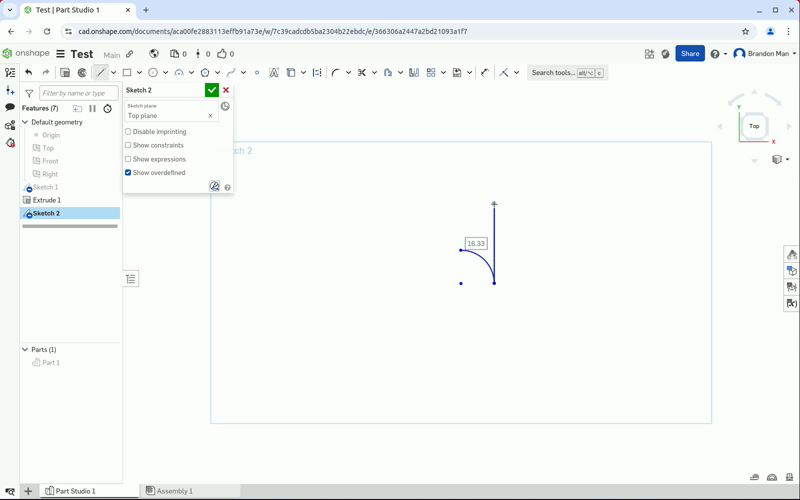
key(a)
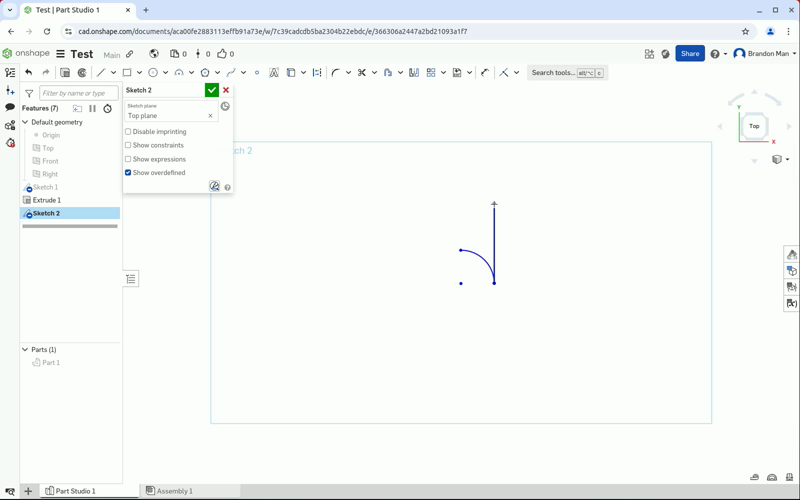
mouse_move(494, 203)
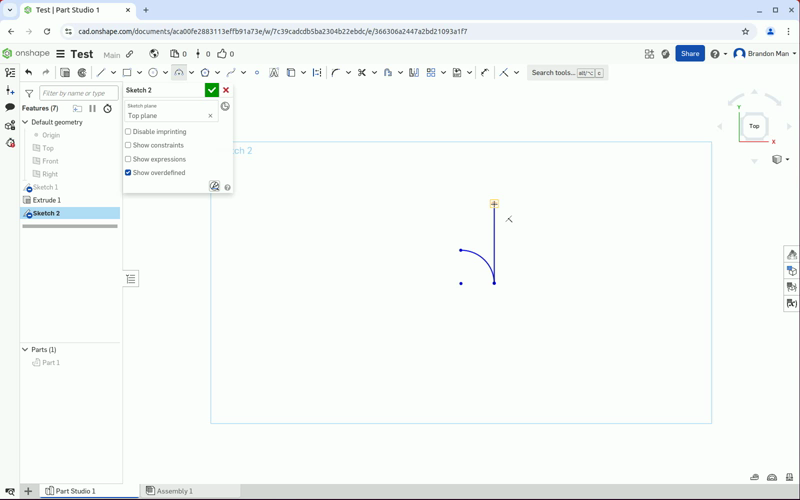
click(494, 203)
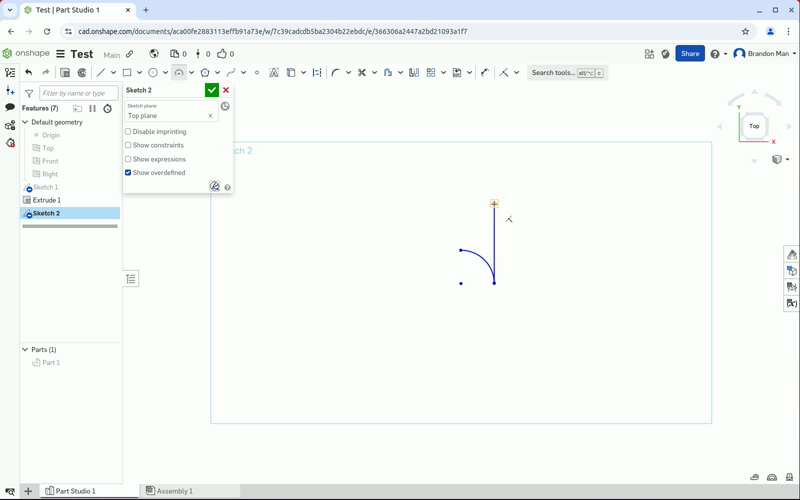
key_down(shift)
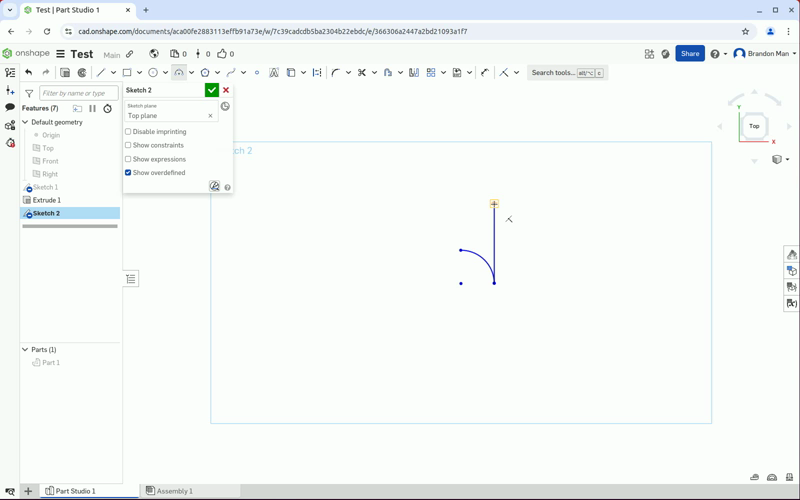
mouse_move(460, 237)
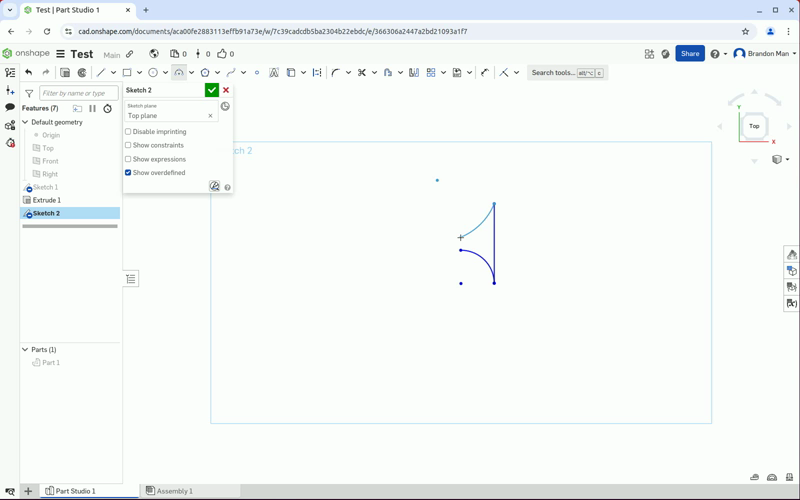
click(460, 237)
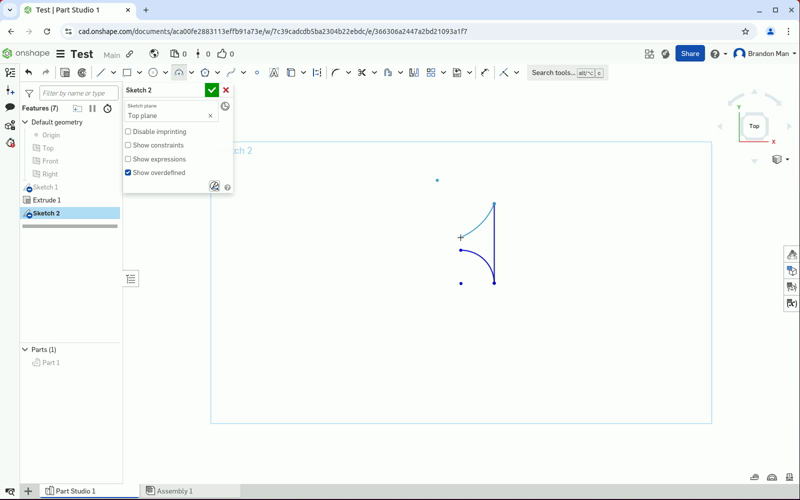
mouse_move(484, 227)
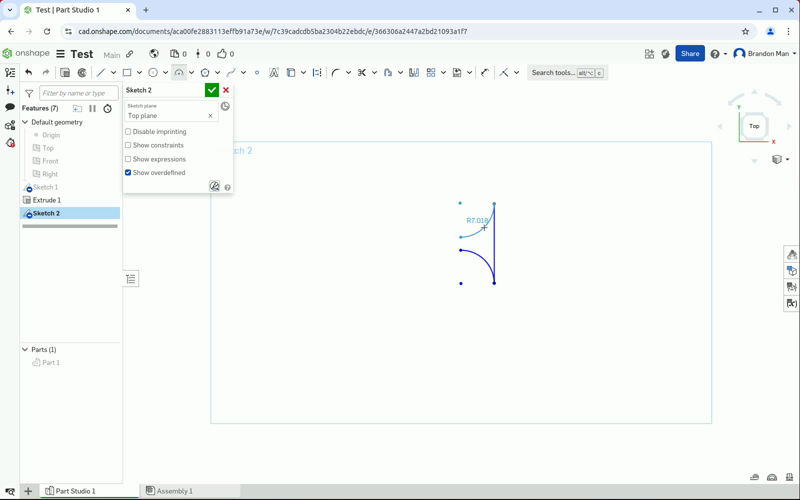
click(484, 227)
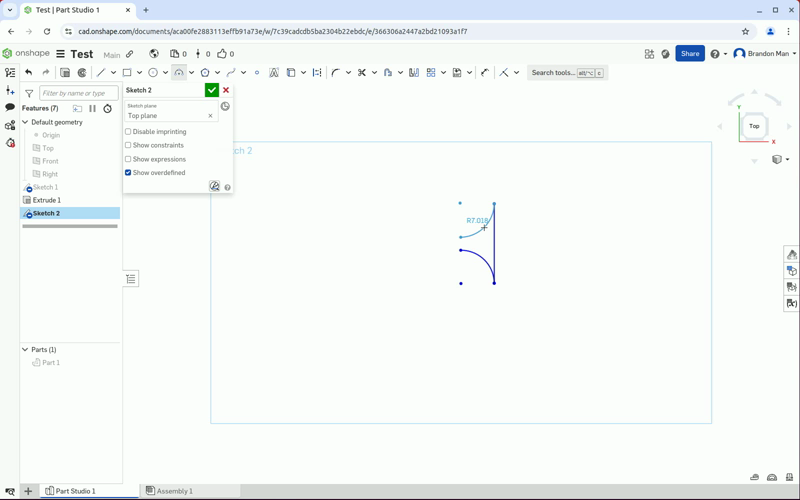
key_up(shift)
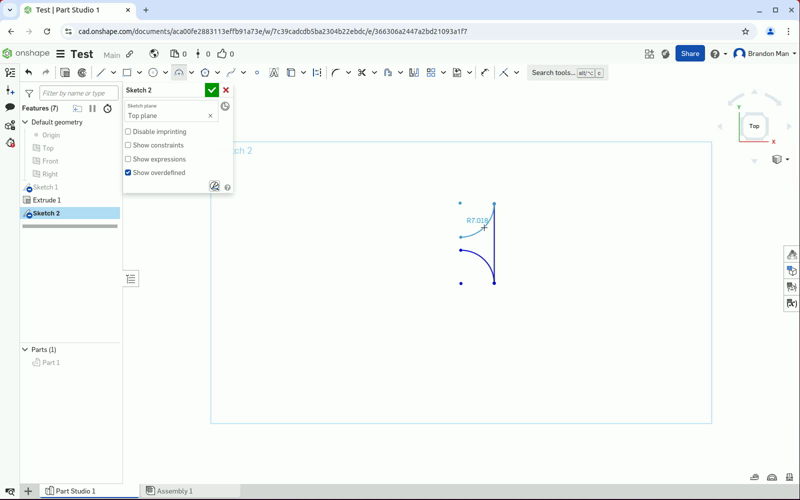
key(esc)
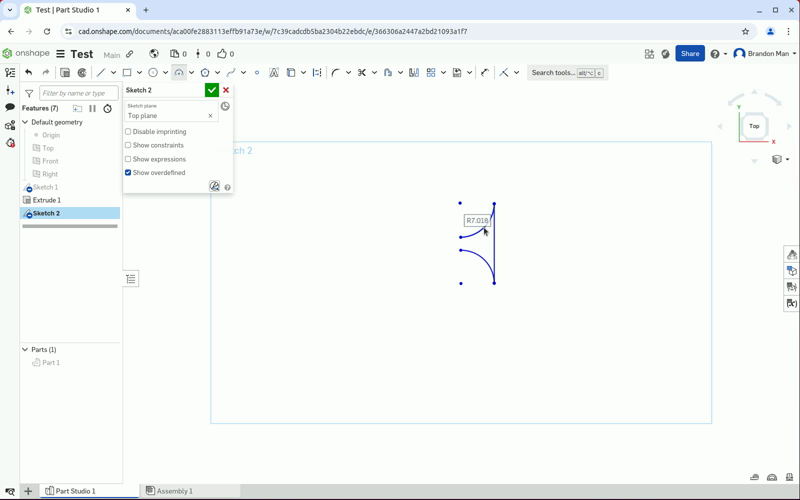
key(l)
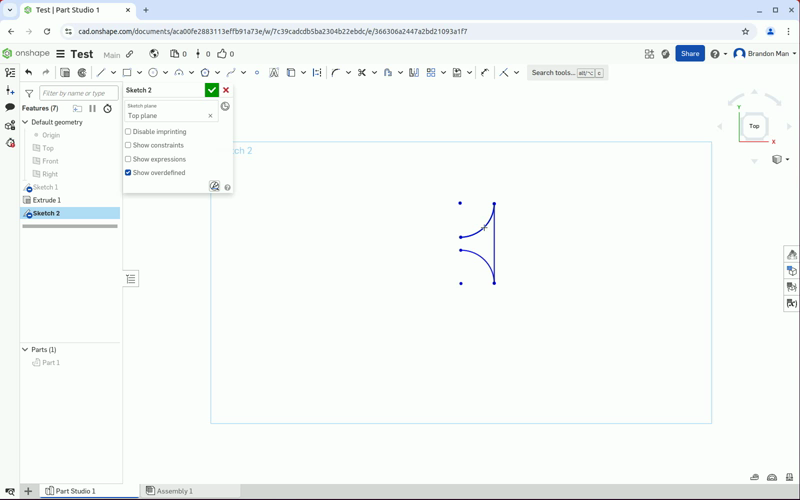
mouse_move(460, 237)
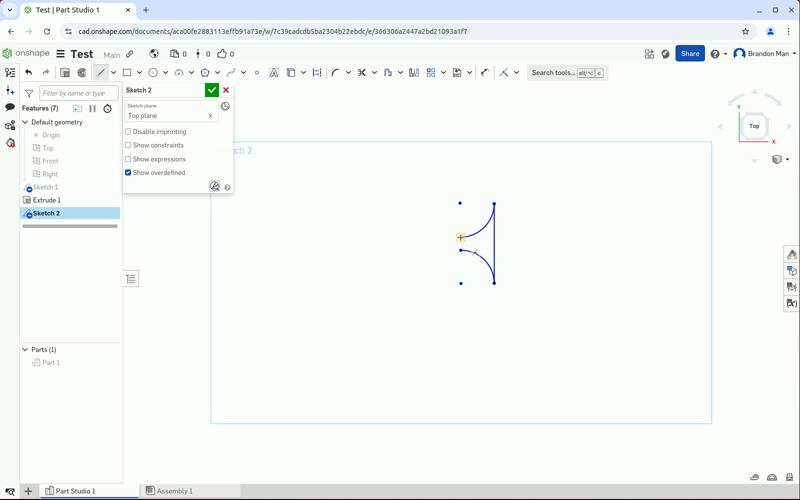
click(460, 237)
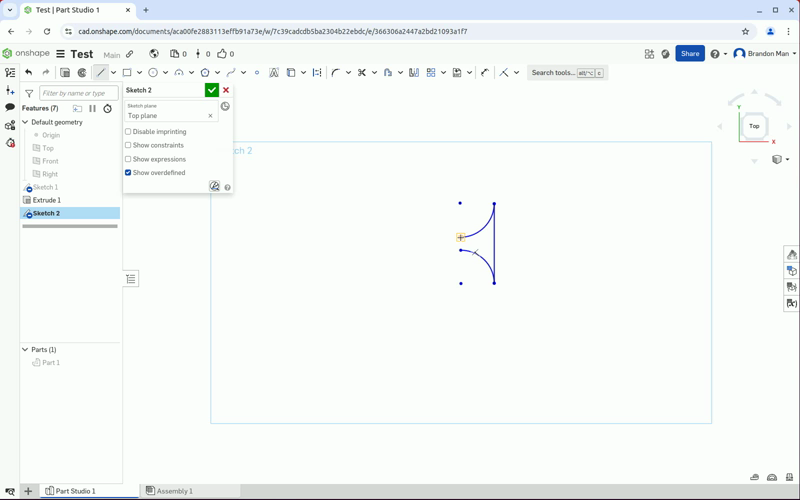
mouse_move(490, 237)
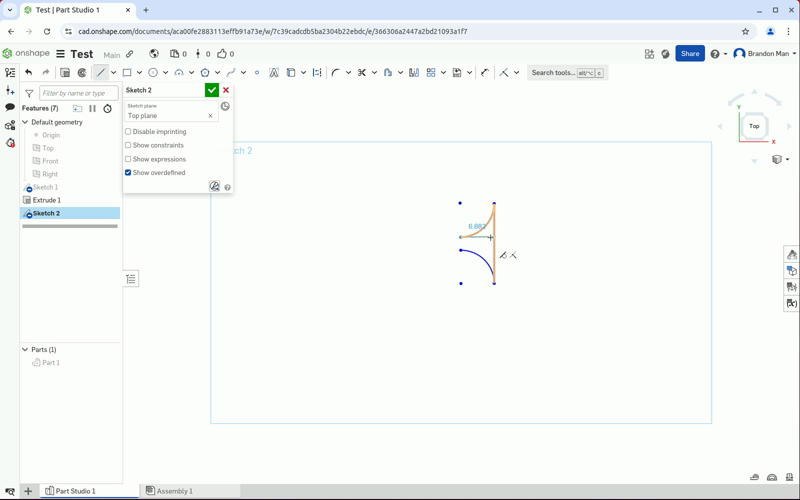
key_down(shift)
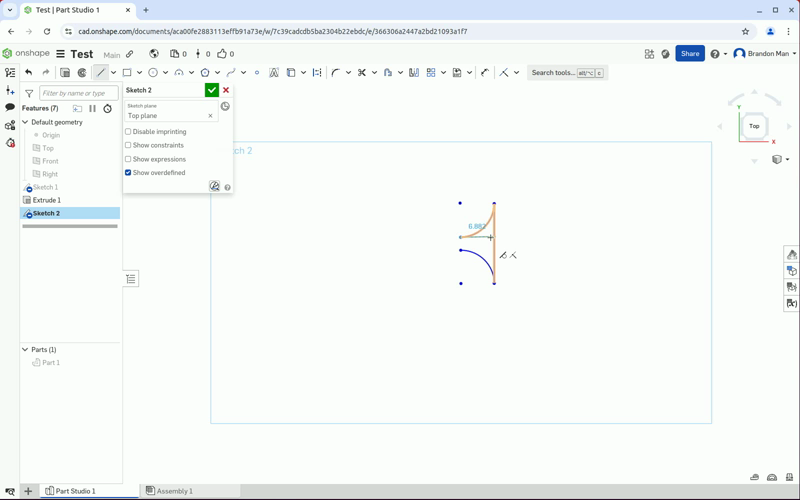
mouse_move(460, 250)
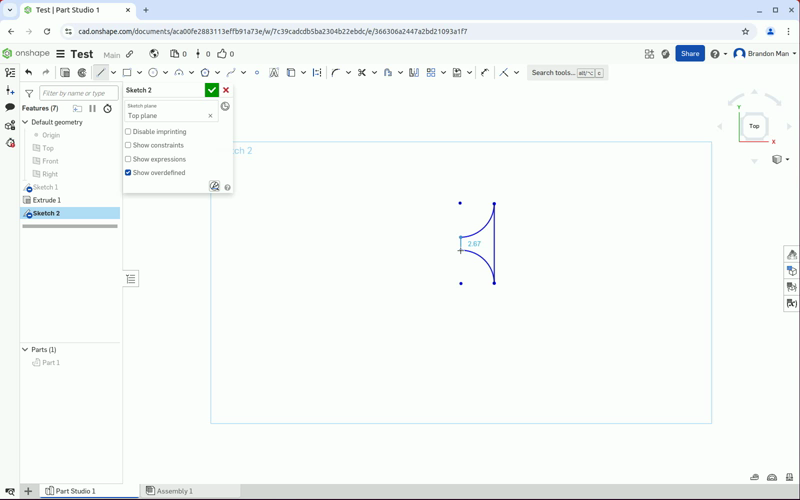
key_up(shift)
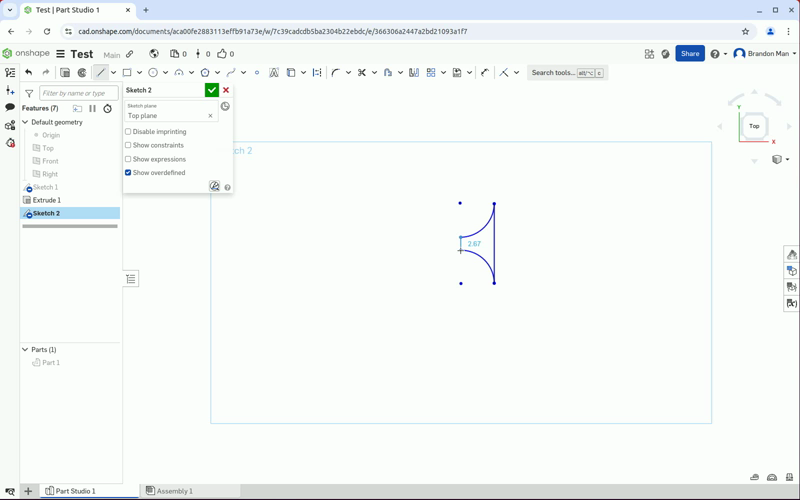
click(460, 250)
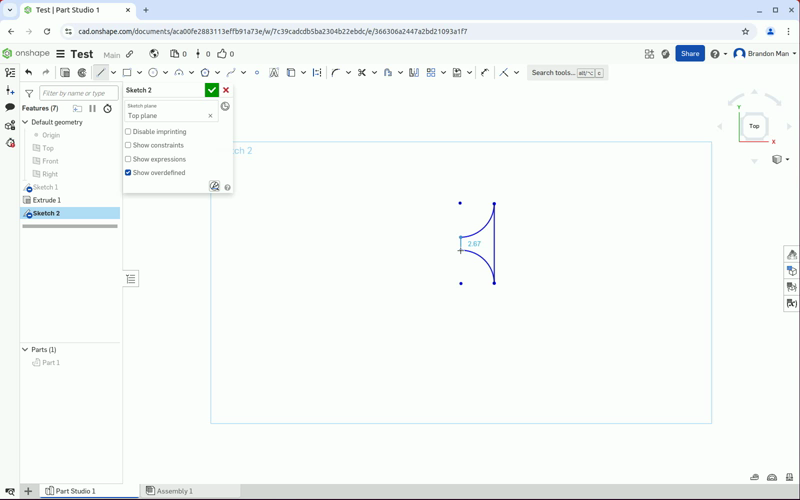
key(esc)
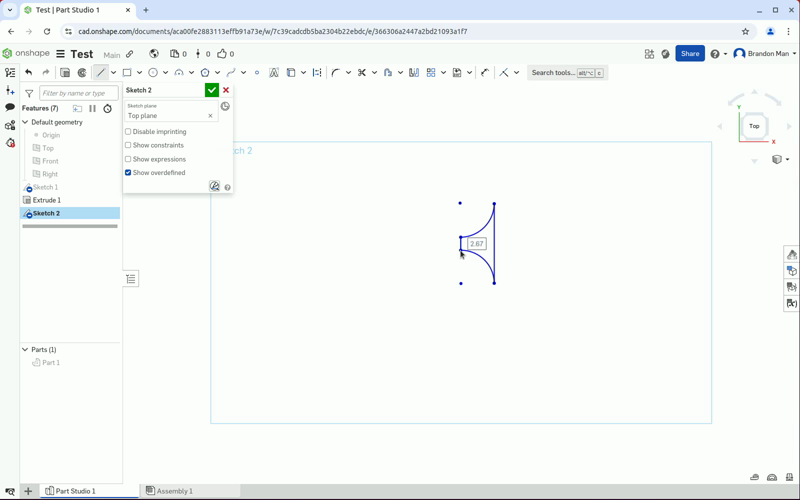
mouse_move(466, 237)
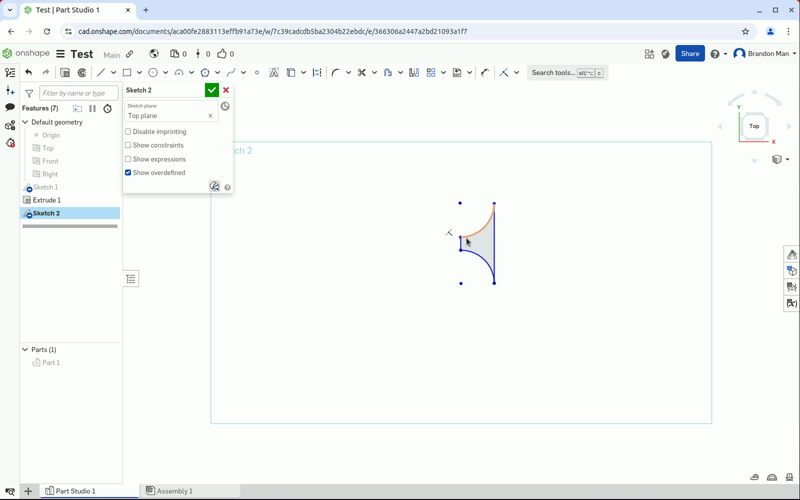
scroll(6)
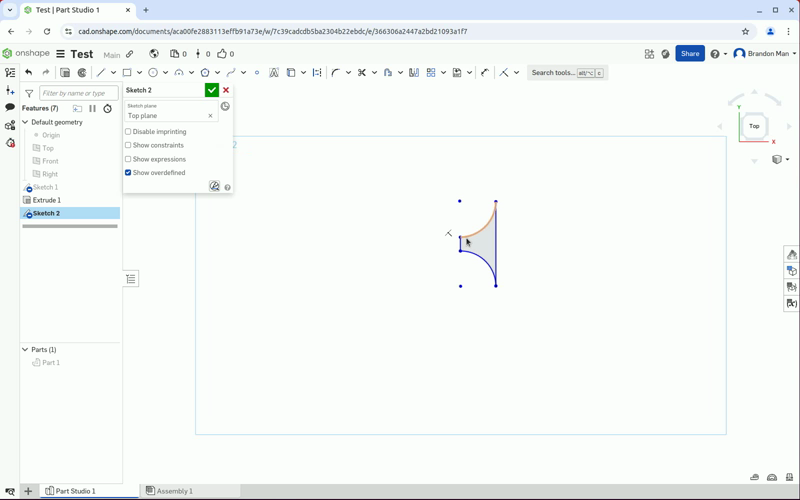
scroll(6)
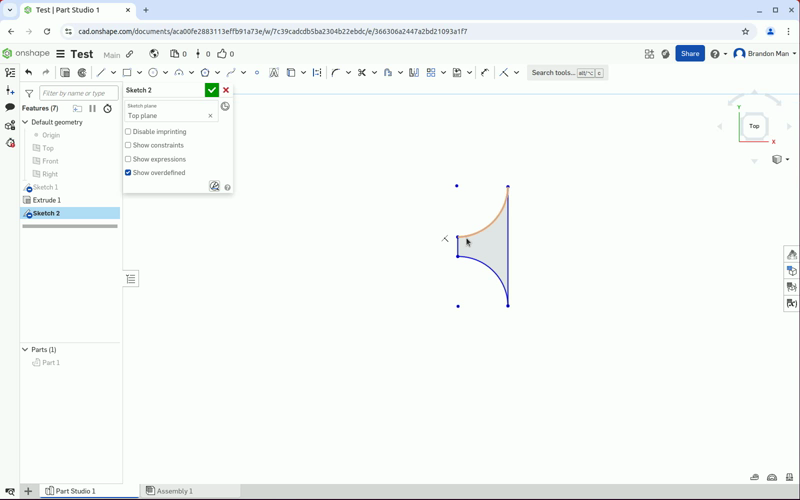
scroll(6)
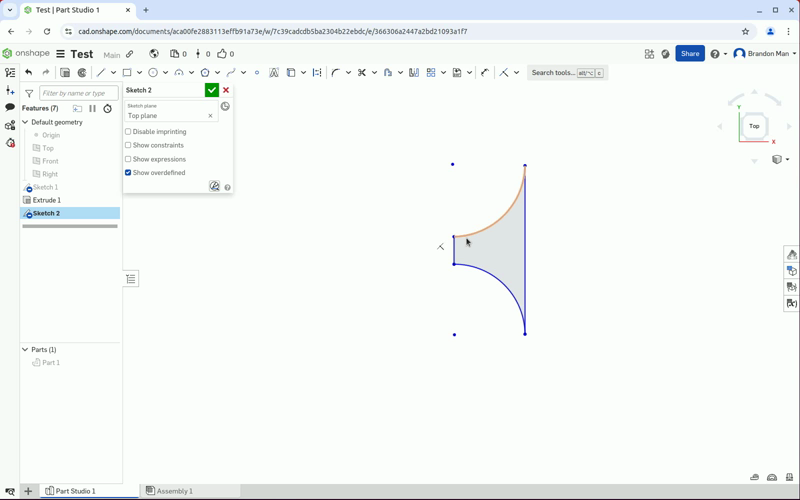
scroll(6)
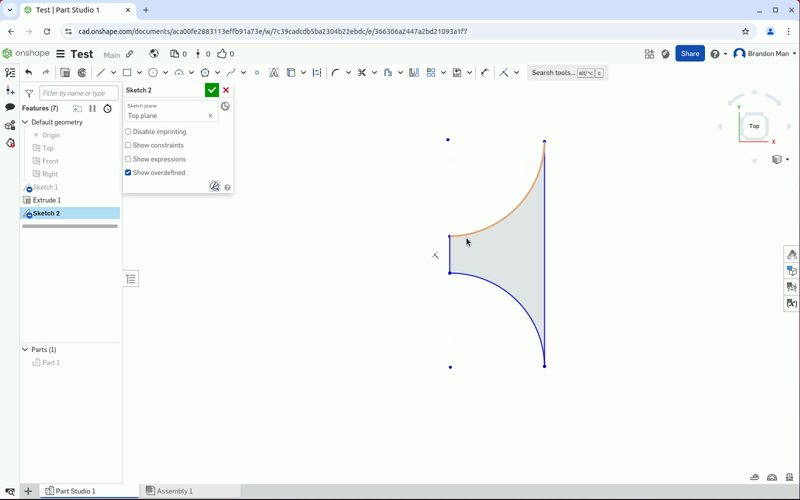
scroll(6)
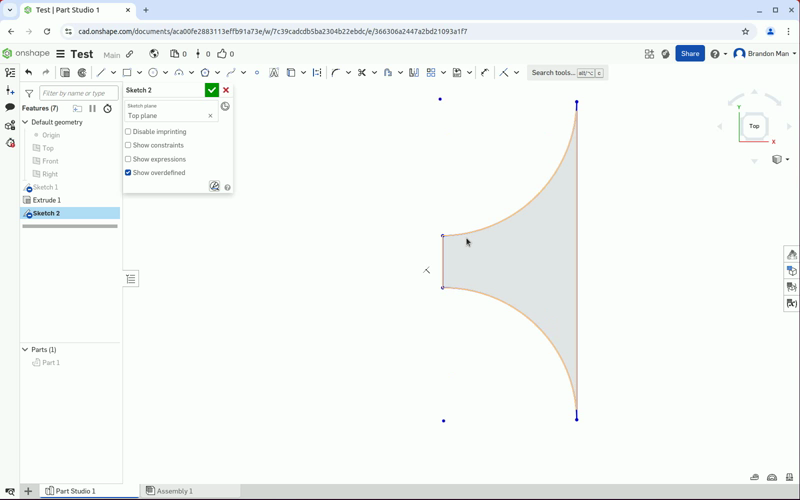
scroll(6)
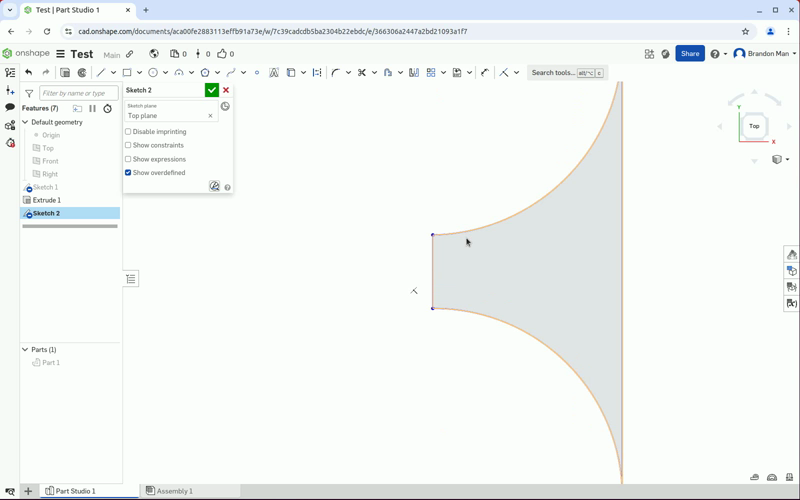
scroll(6)
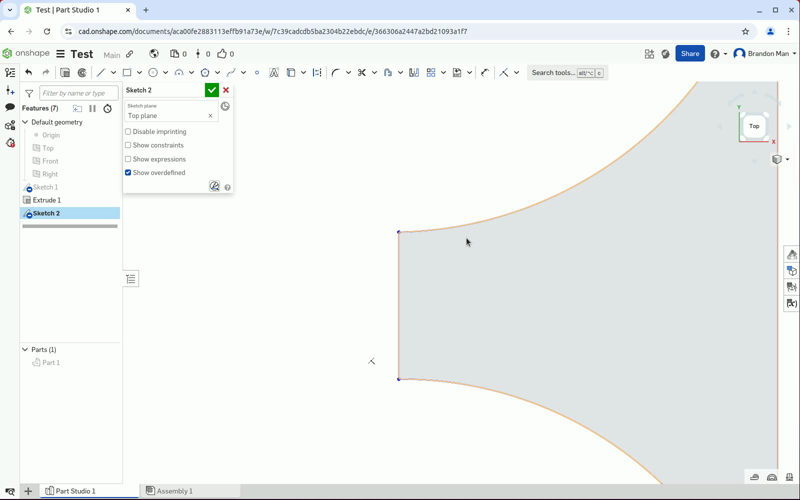
click(466, 237)
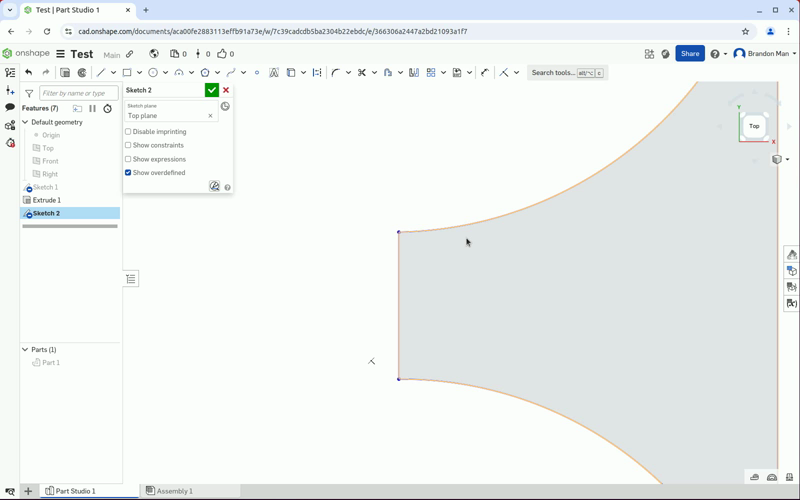
scroll(-6)
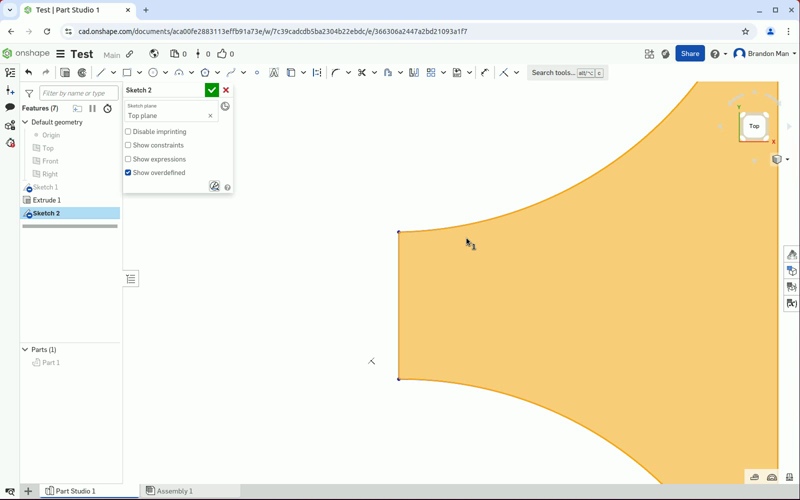
scroll(-6)
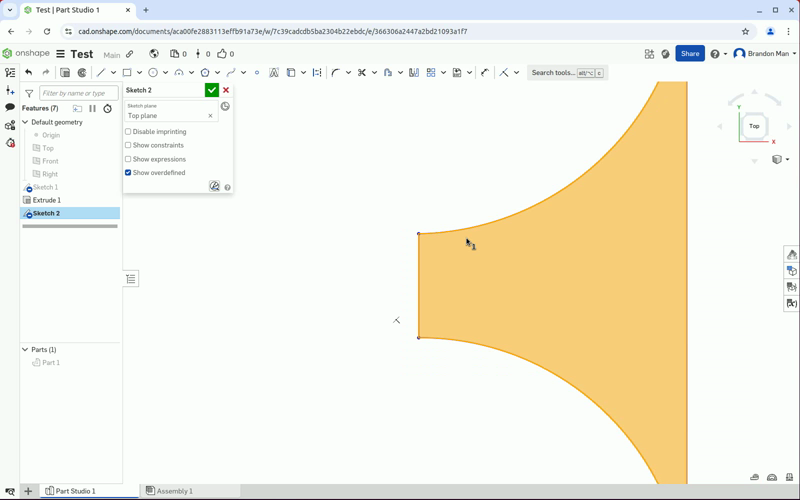
scroll(-6)
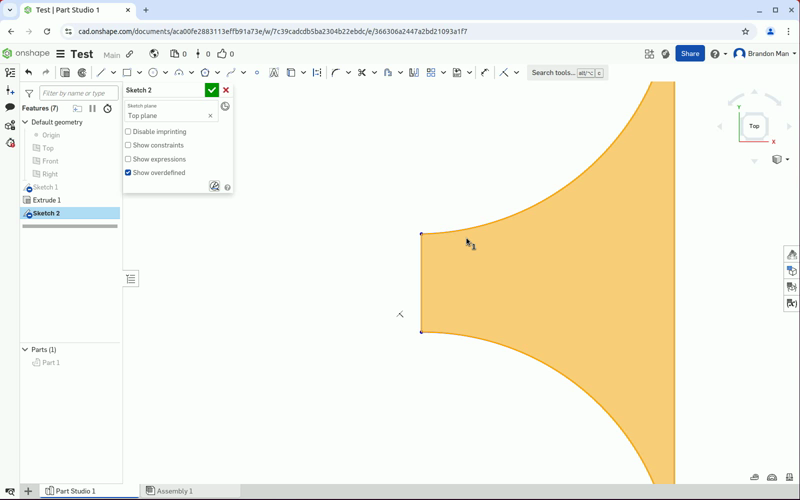
scroll(-6)
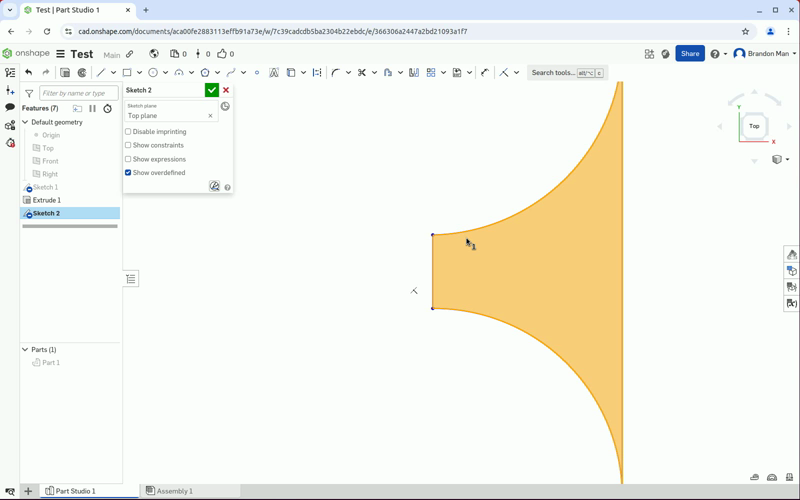
scroll(-6)
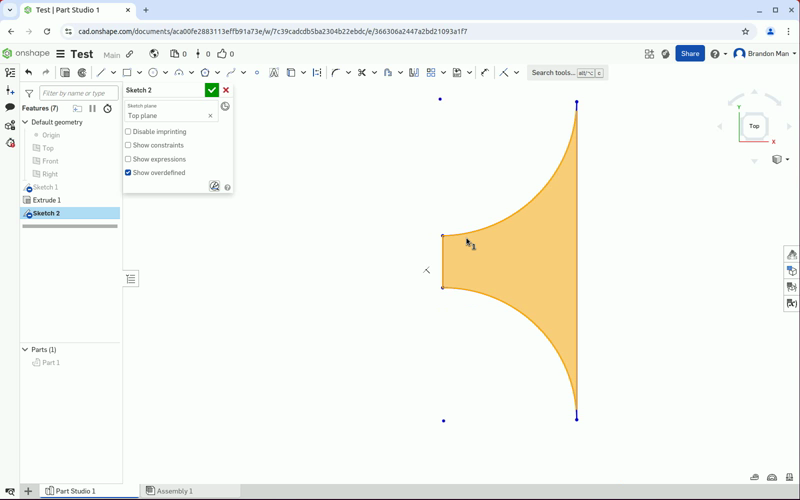
scroll(-6)
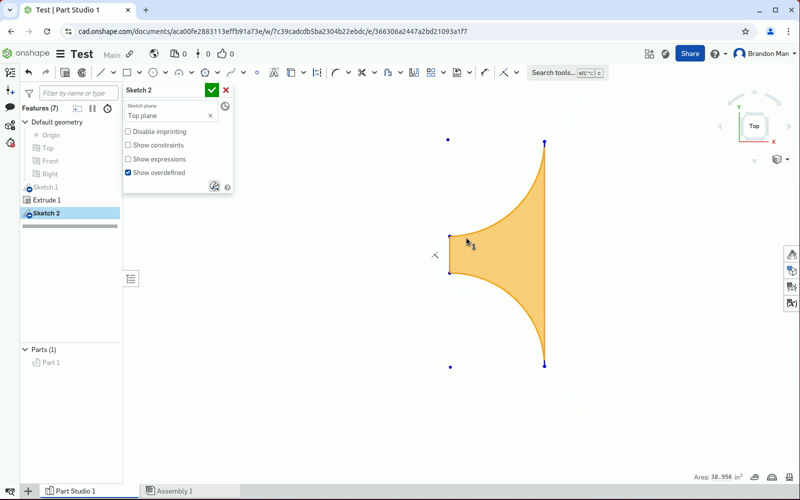
scroll(-6)
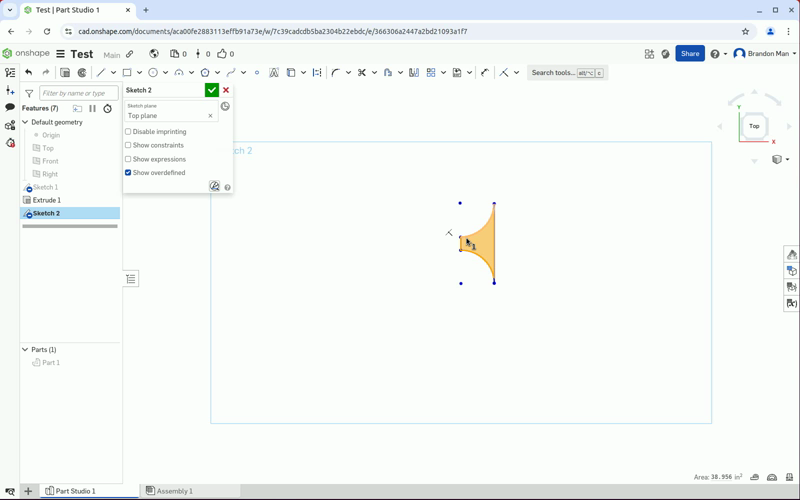
mouse_move(73, 352)
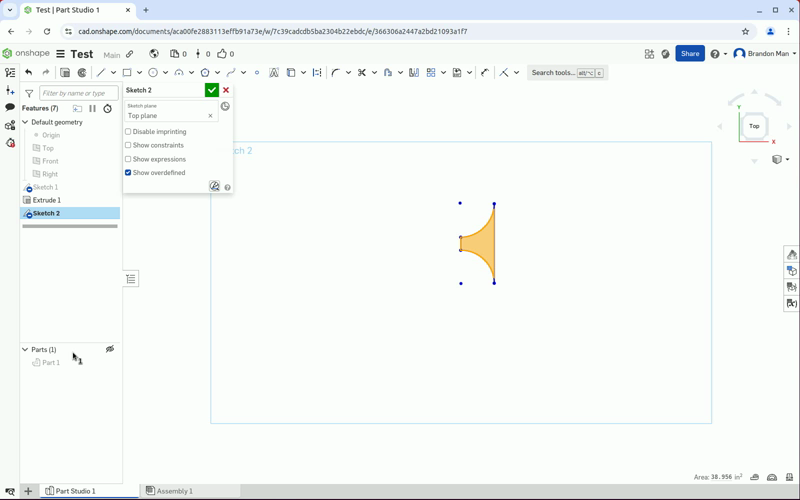
key(shift+y)
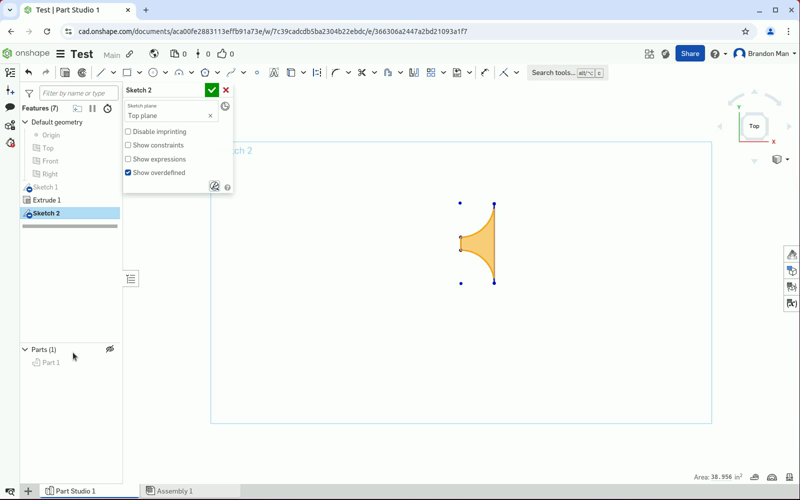
key(shift+e)
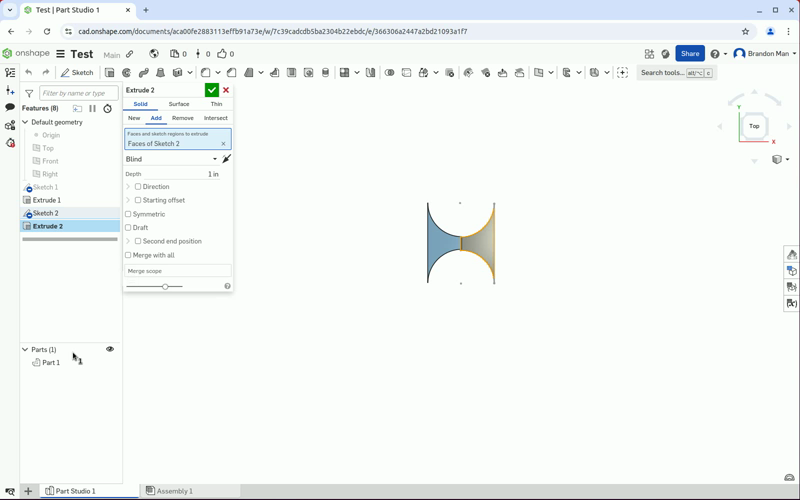
mouse_move(143, 106)
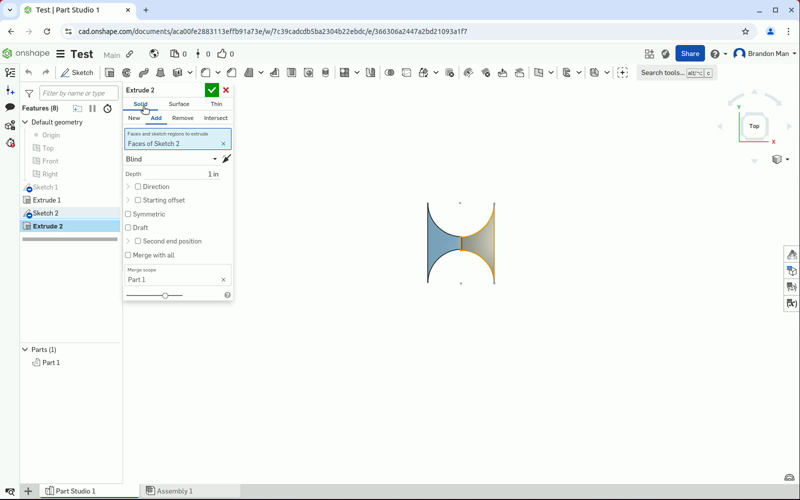
click(143, 106)
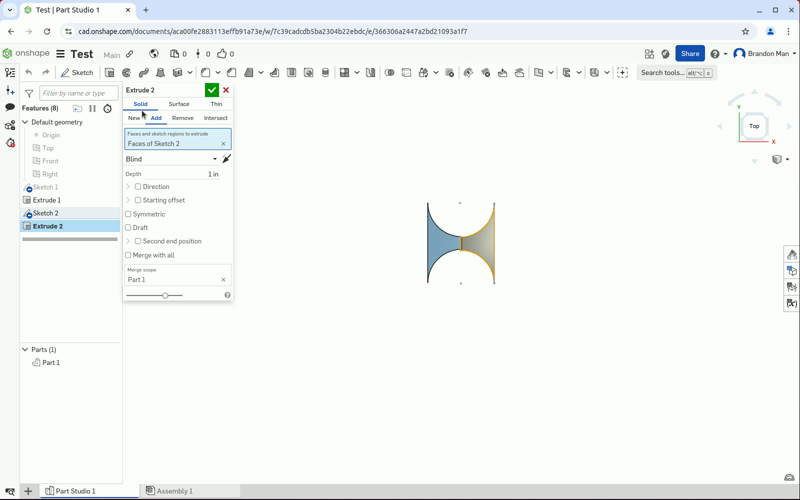
mouse_move(137, 120)
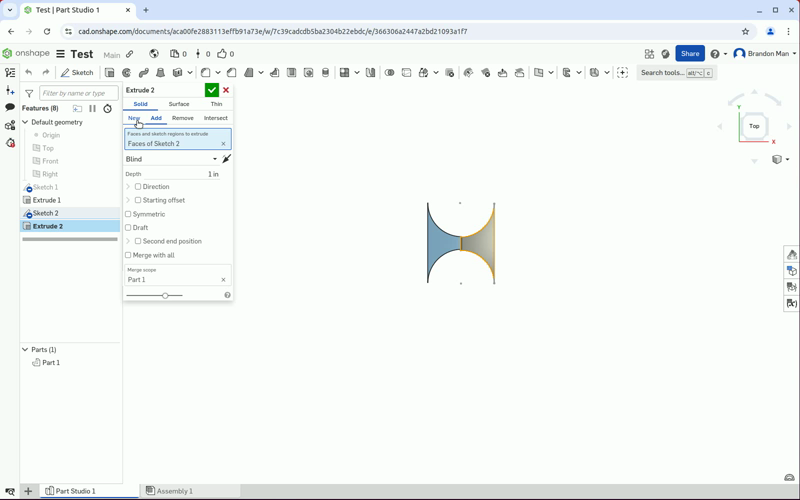
click(137, 120)
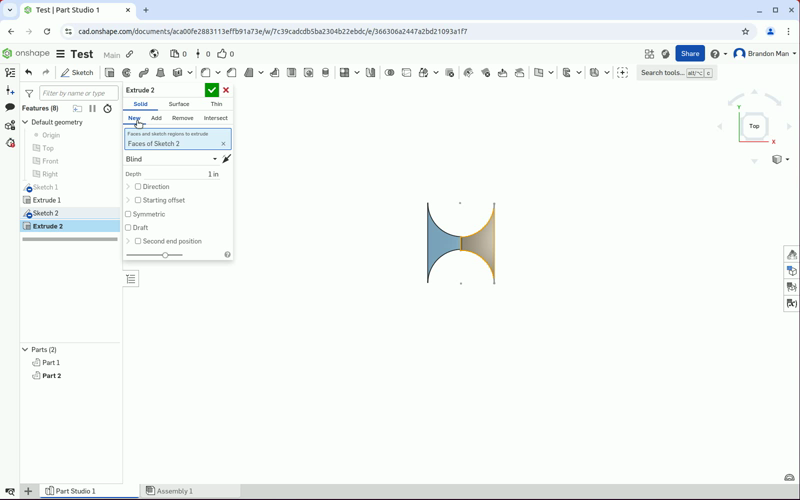
key(tab, 4)
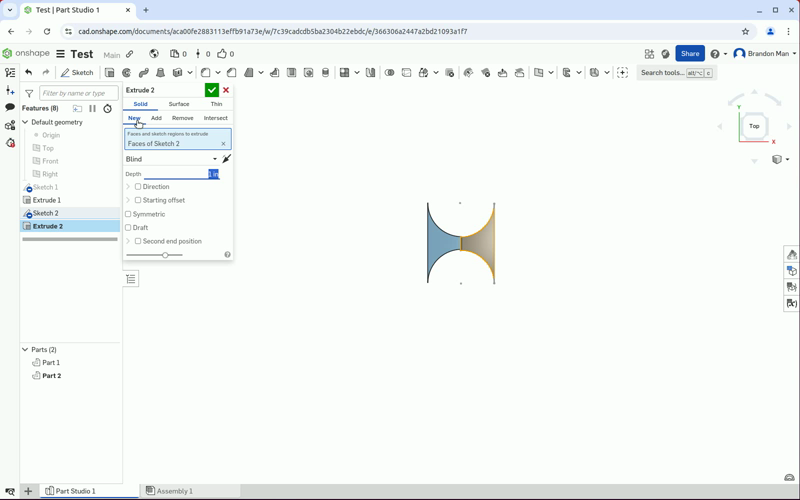
text(4.574)
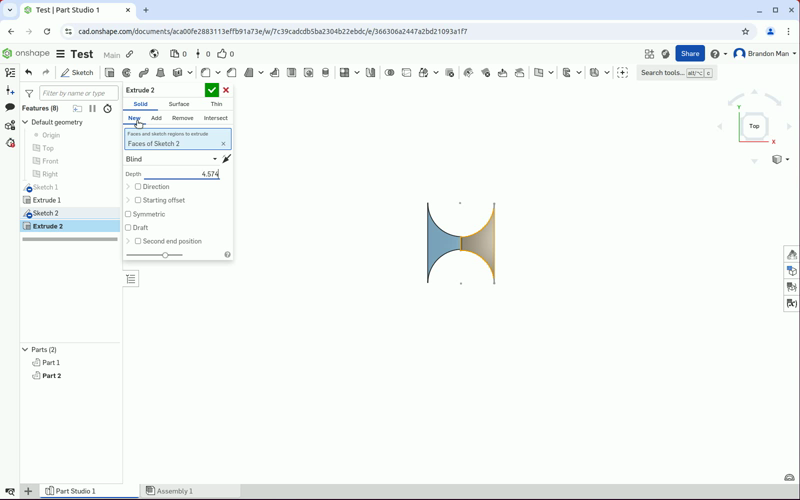
key(enter)
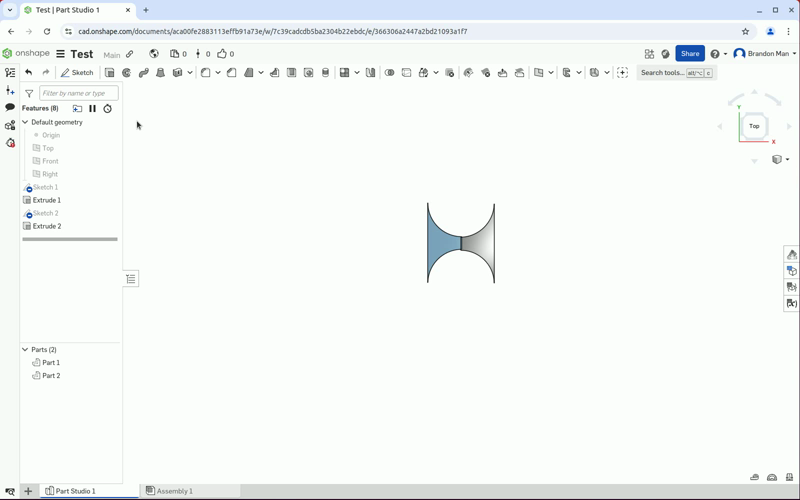
key(shift+h)
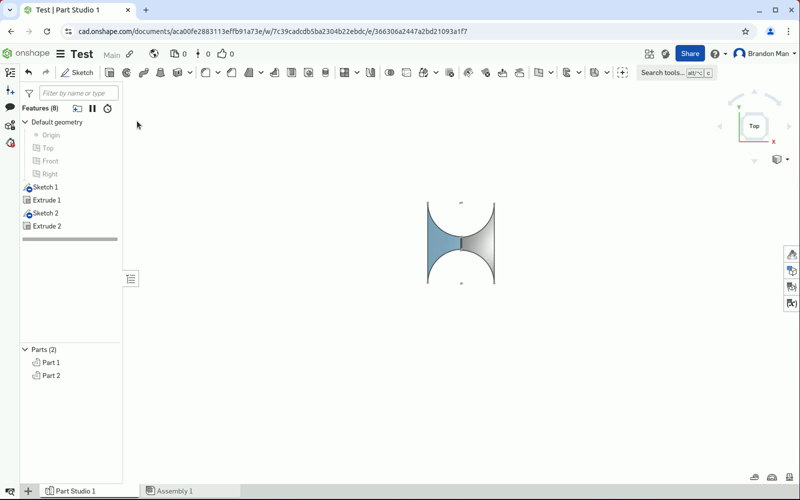
key(shift+h)
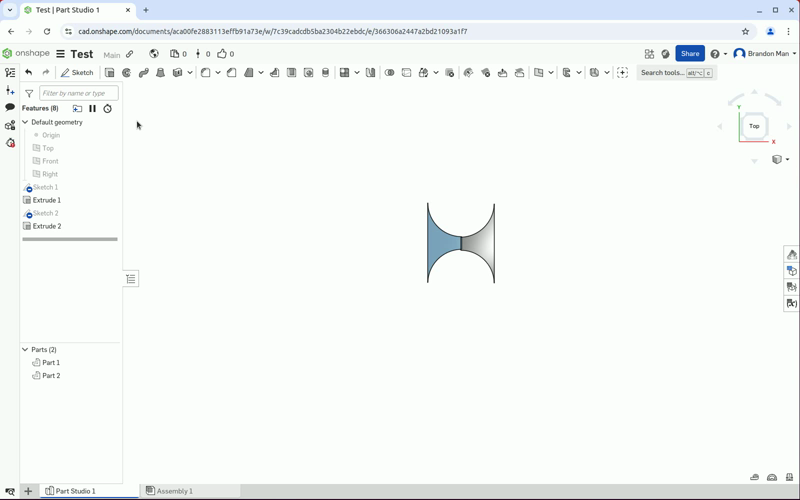
mouse_move(73, 189)
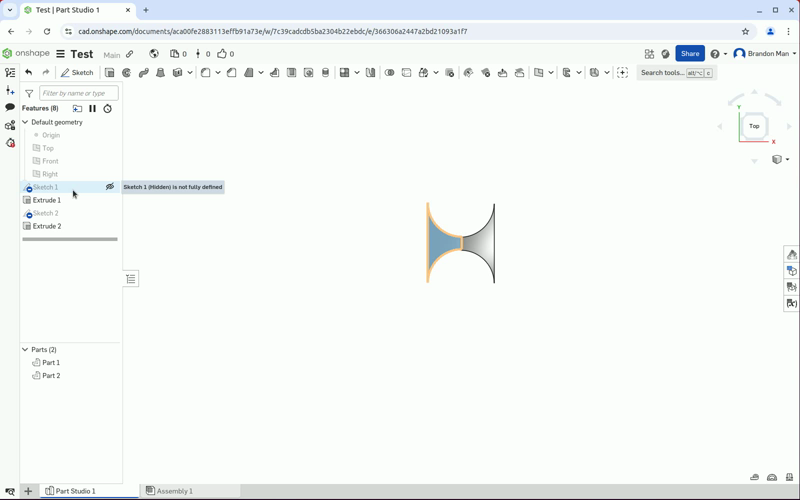
click(73, 189)
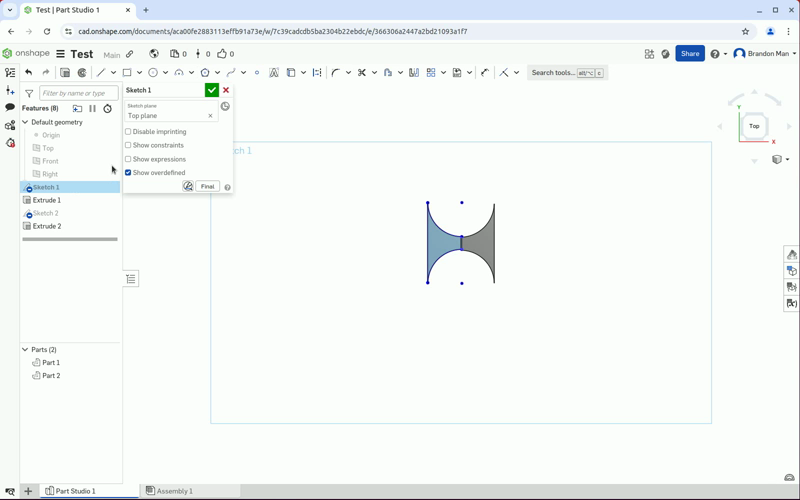
mouse_move(229, 92)
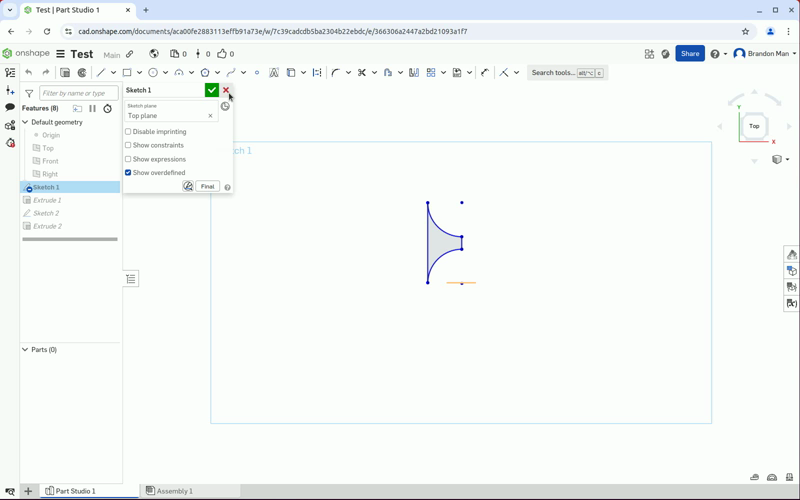
click(229, 92)
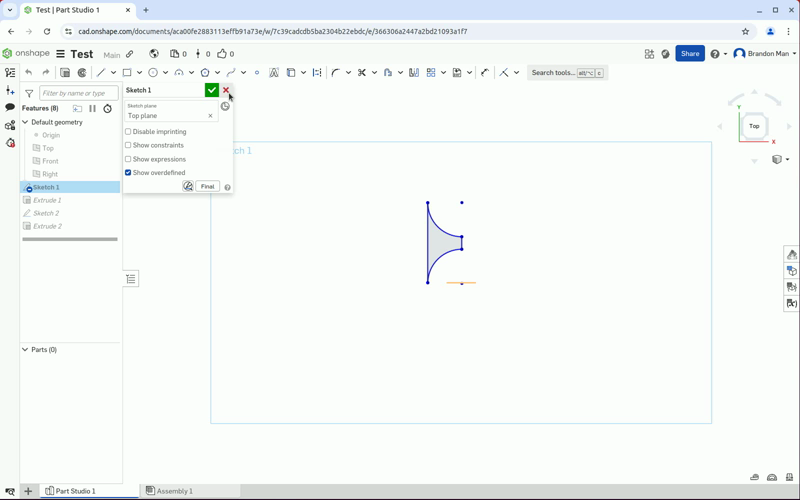
key(shift+s)
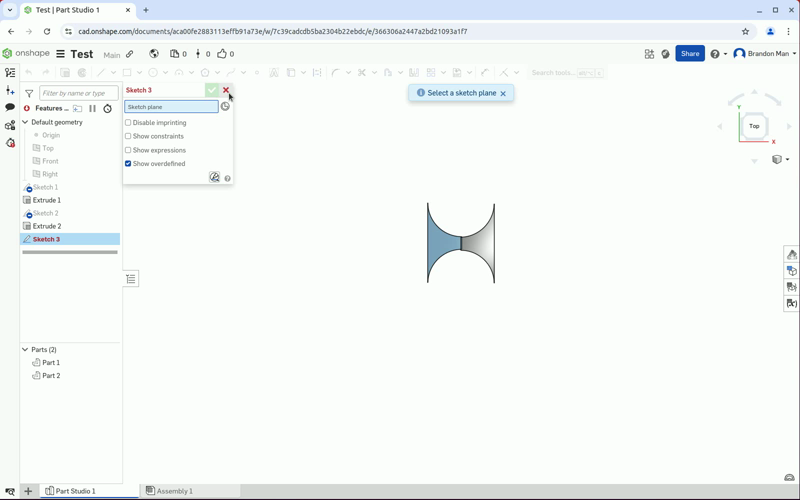
mouse_move(73, 150)
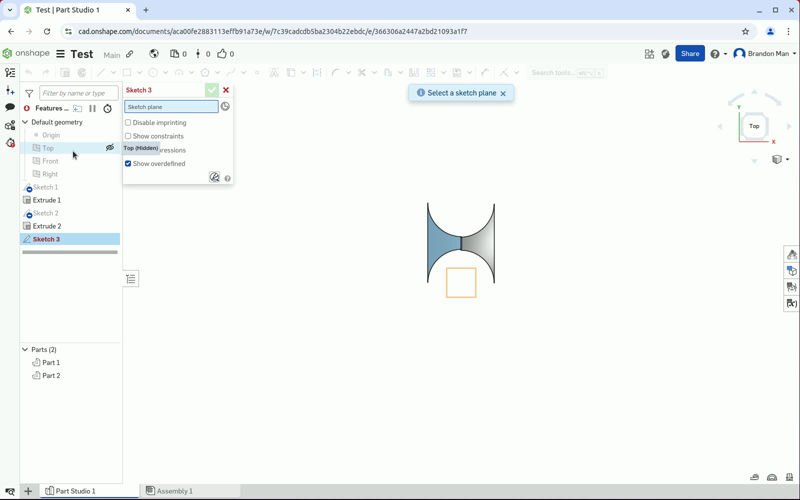
click(73, 150)
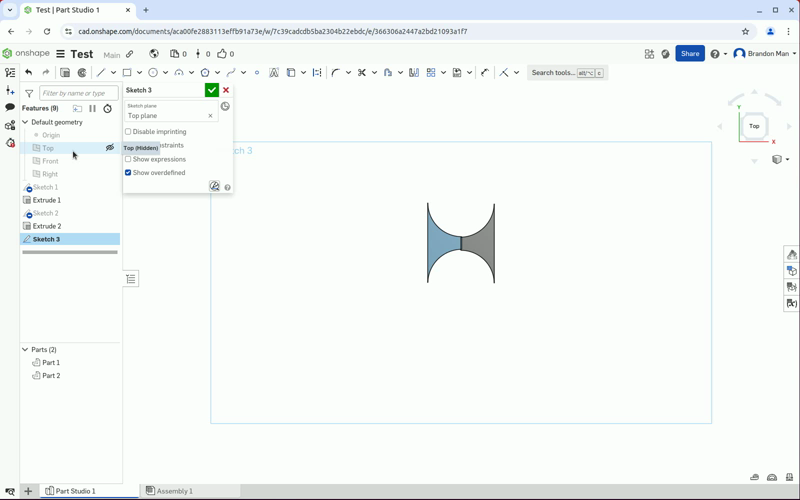
mouse_move(73, 352)
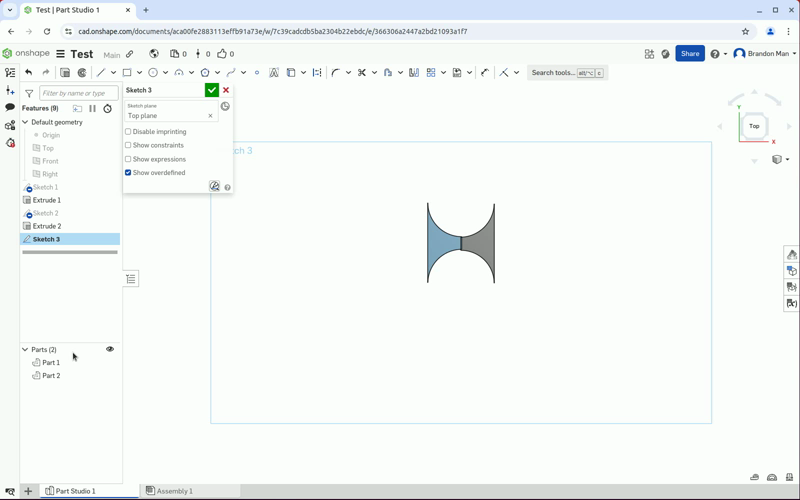
key(y)
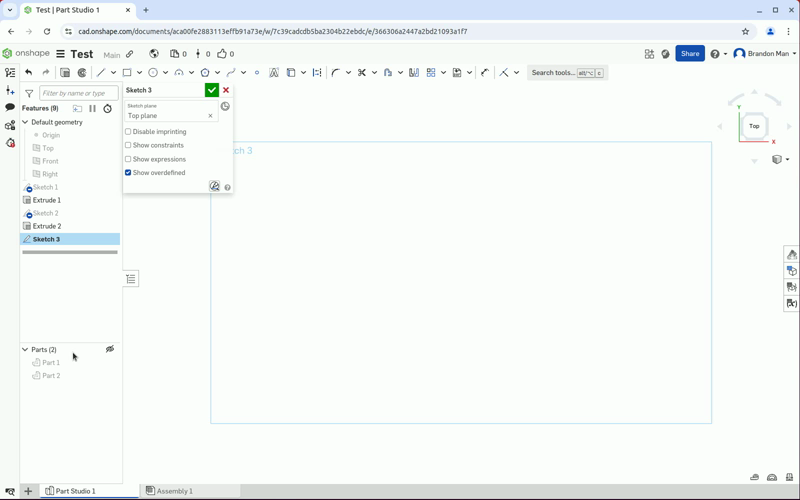
key(c)
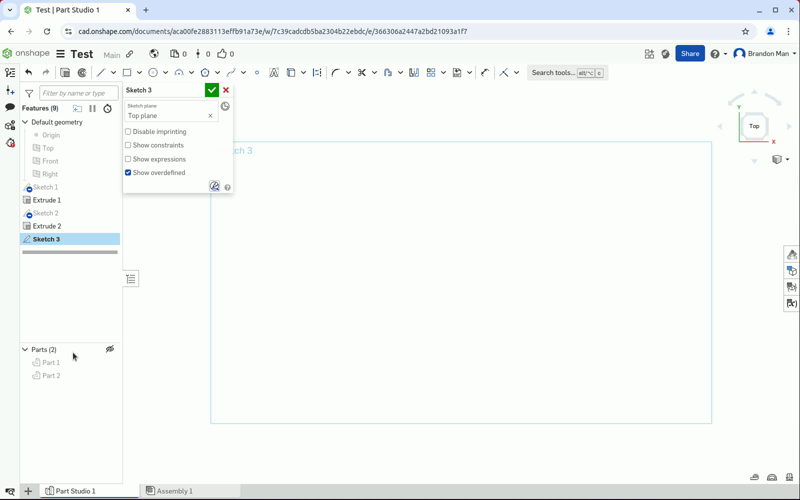
key_down(shift)
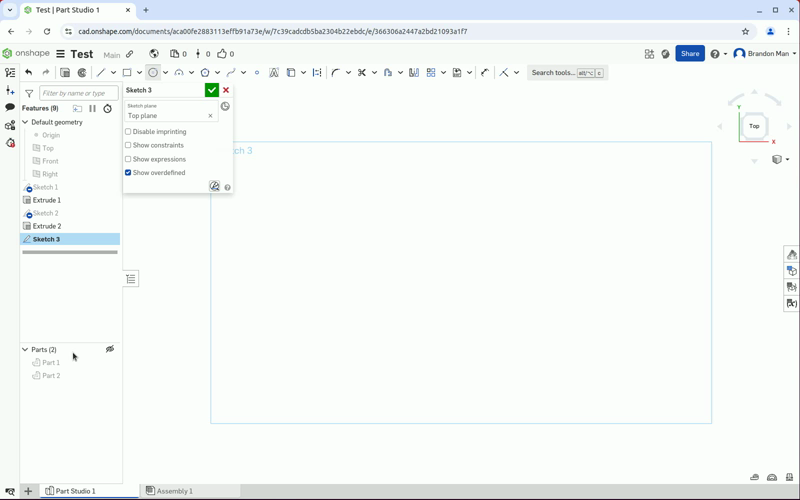
mouse_move(461, 203)
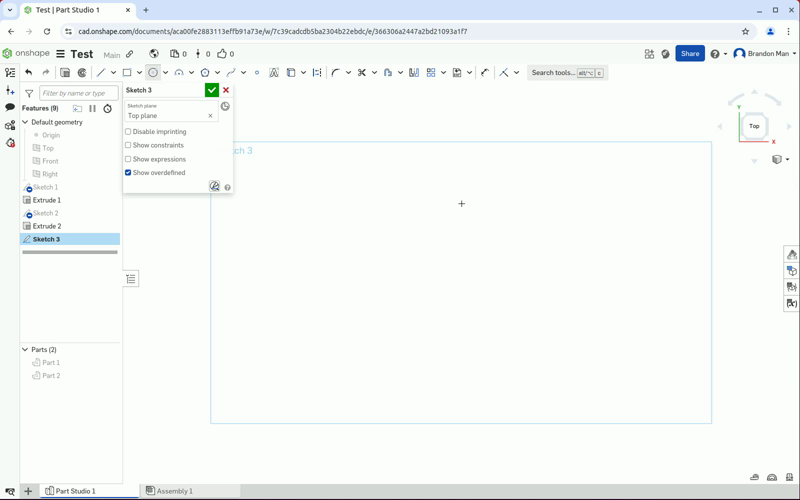
click(461, 203)
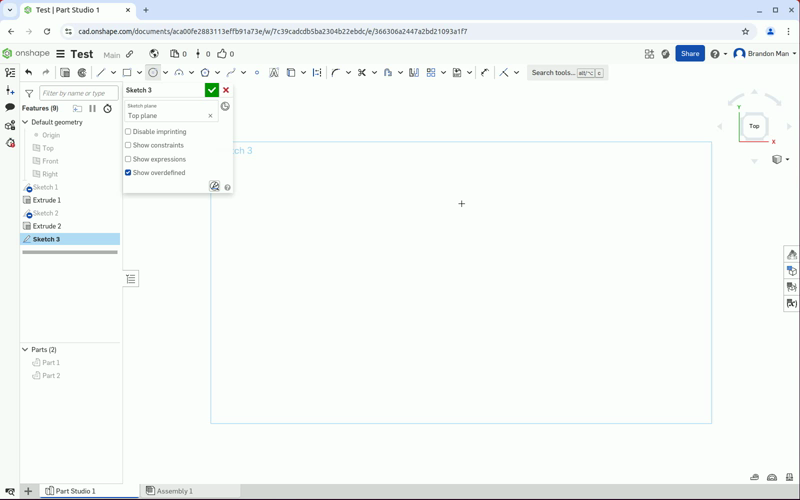
key_up(shift)
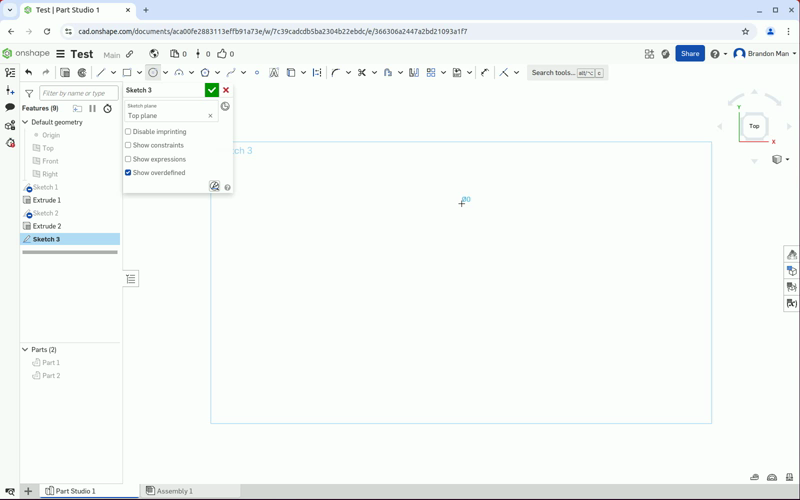
mouse_move(495, 203)
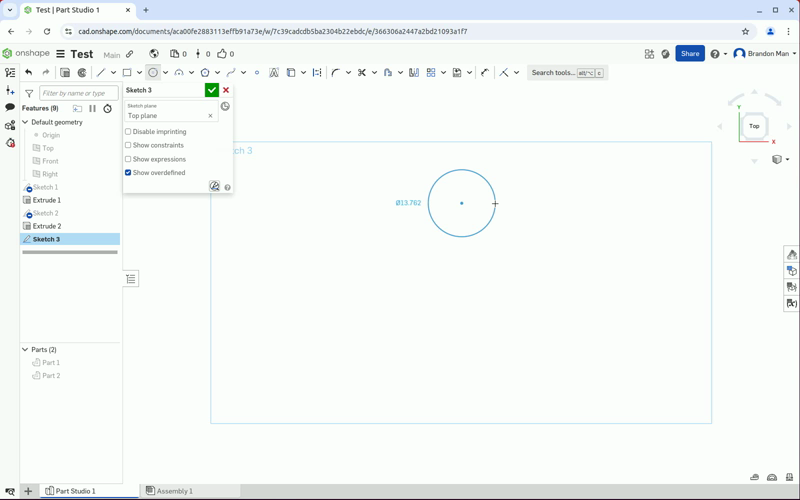
click(495, 203)
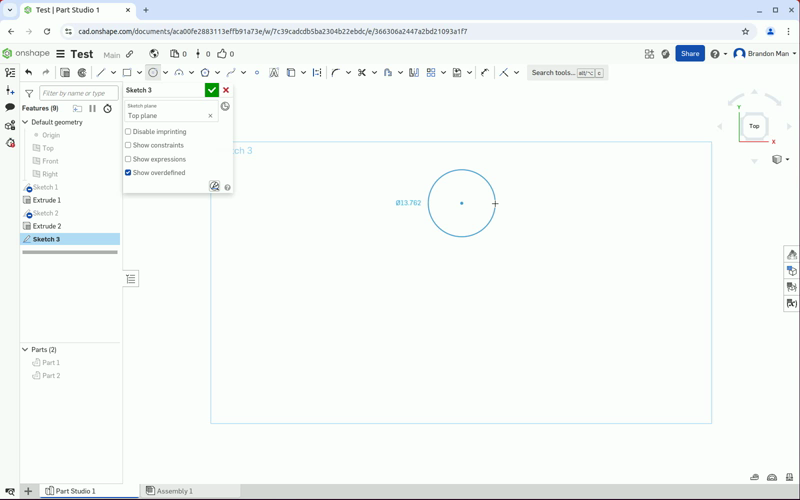
key(esc)
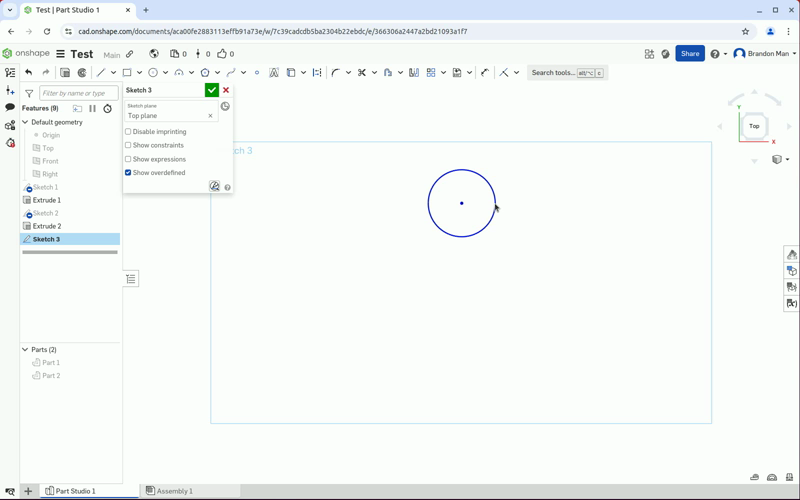
key(c)
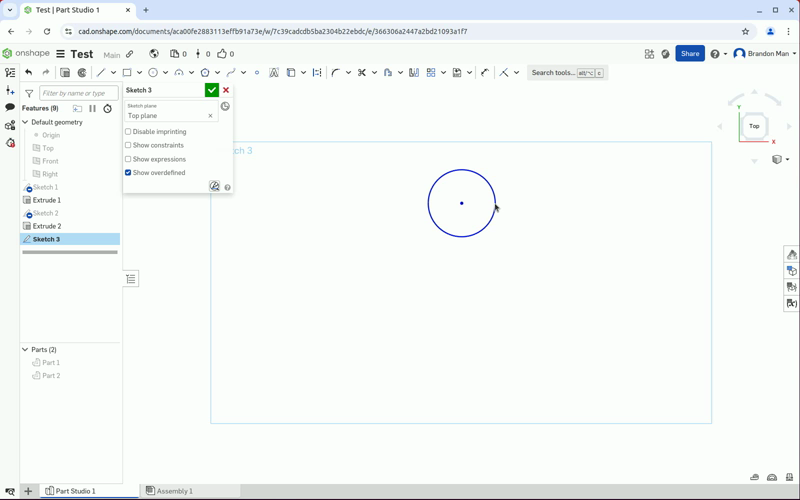
key_down(shift)
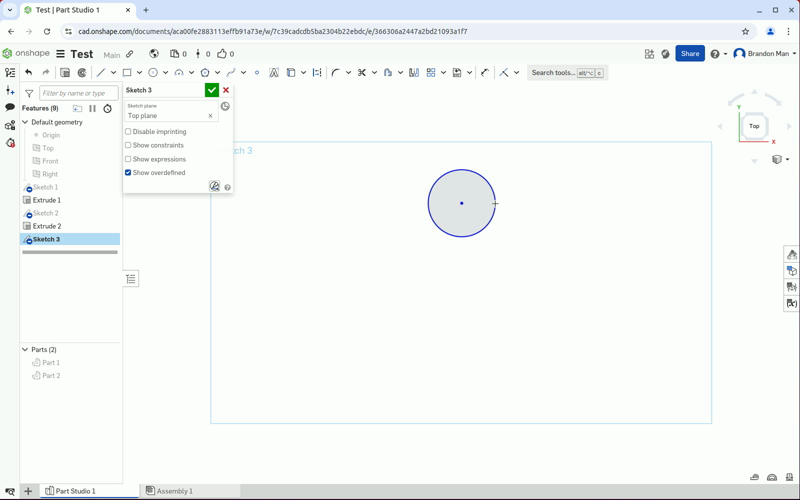
mouse_move(461, 203)
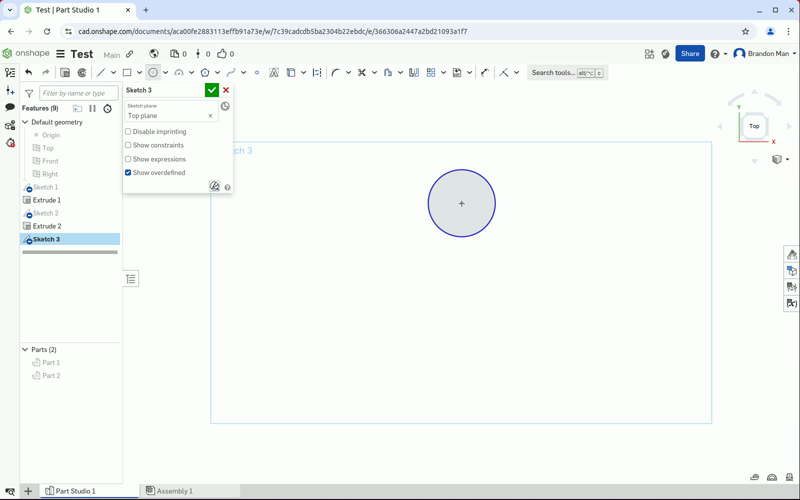
click(461, 203)
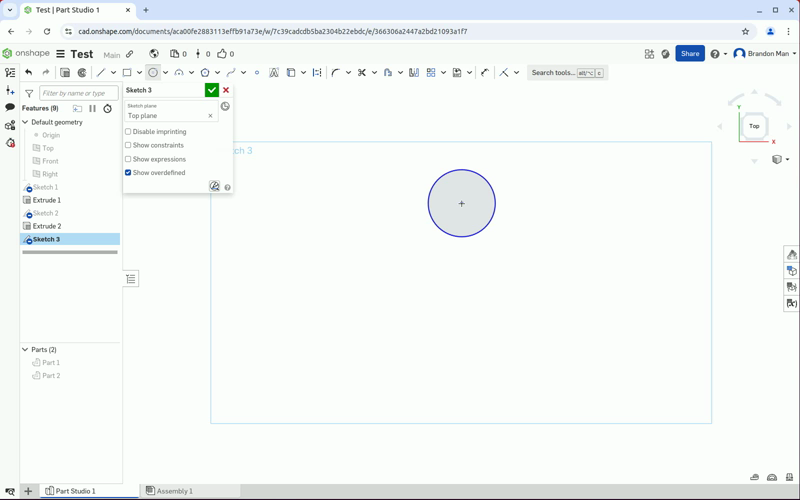
key_up(shift)
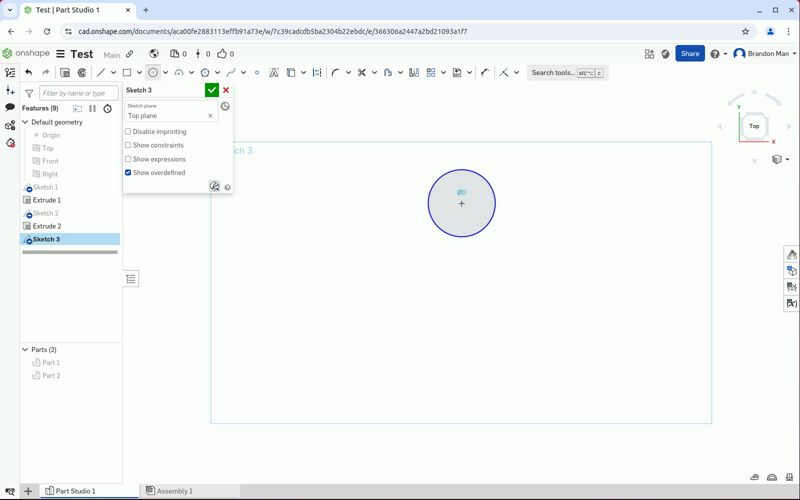
mouse_move(473, 203)
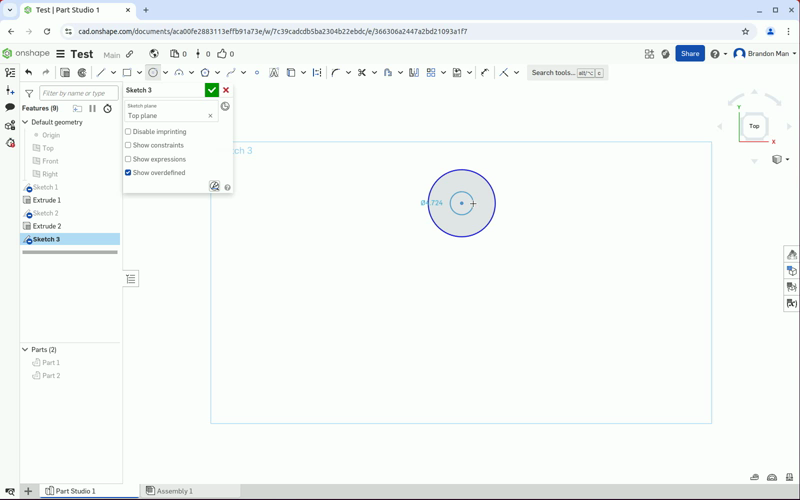
click(473, 203)
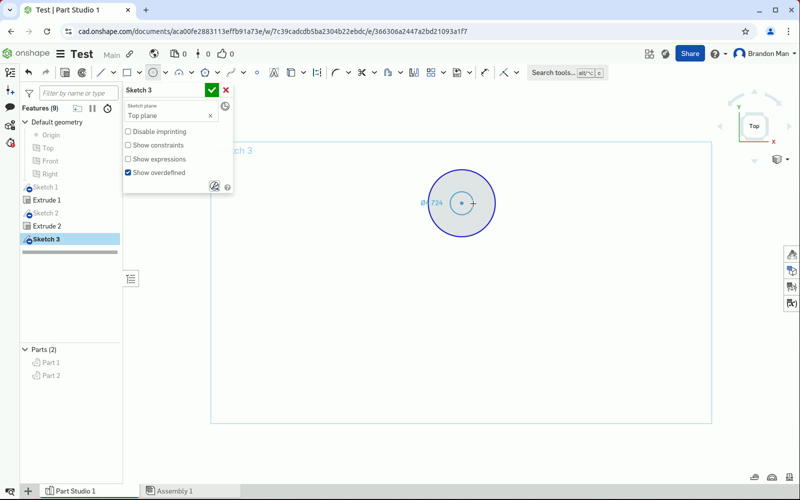
key(esc)
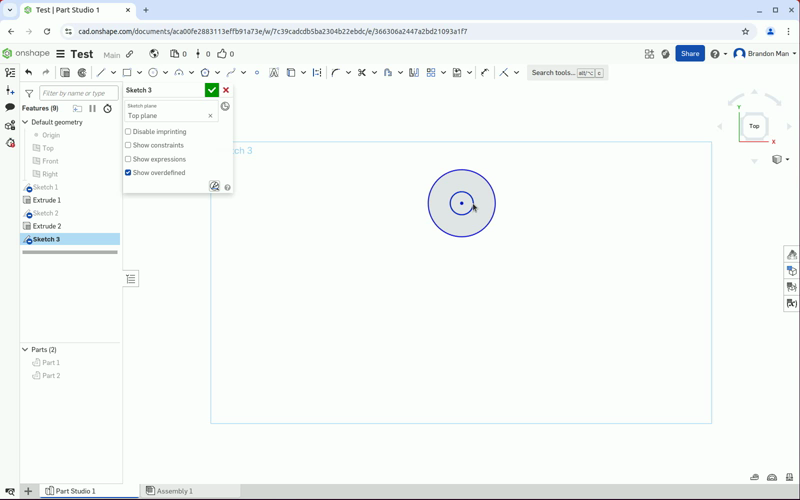
mouse_move(464, 182)
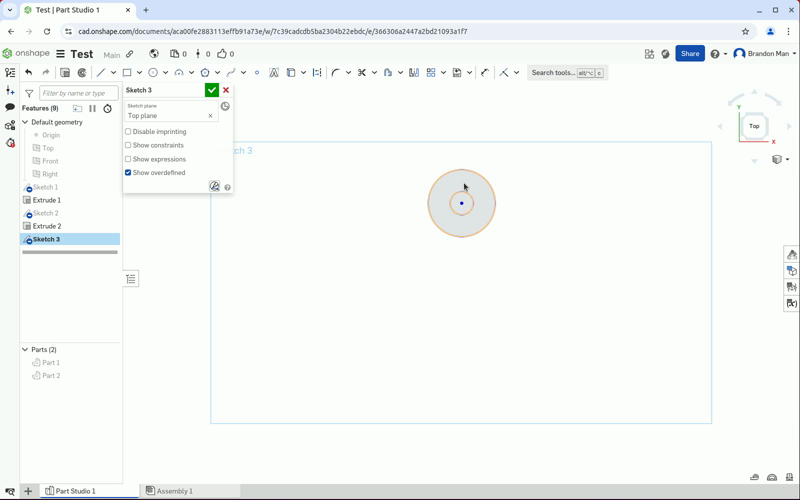
click(464, 182)
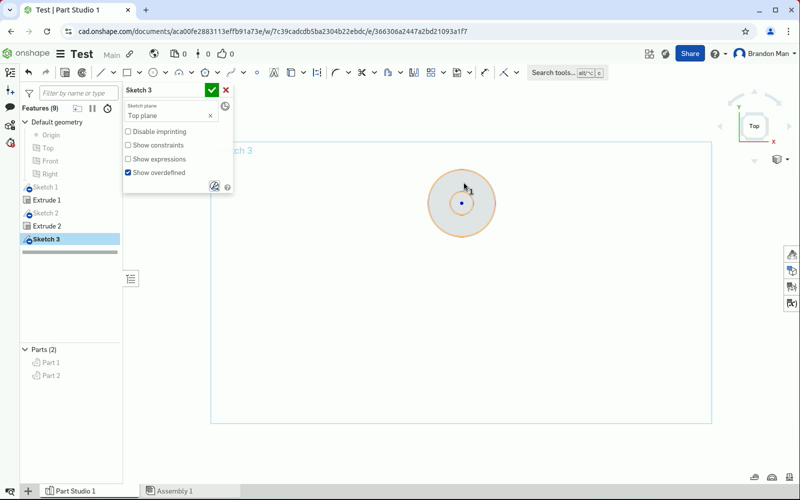
mouse_move(73, 352)
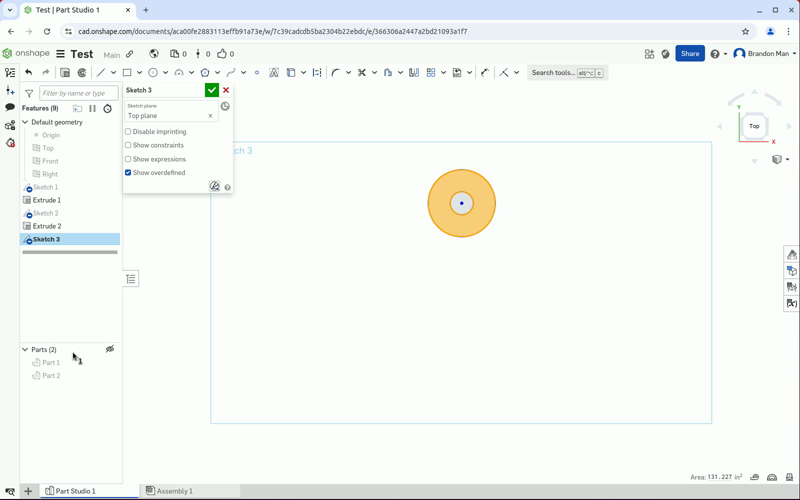
key(shift+y)
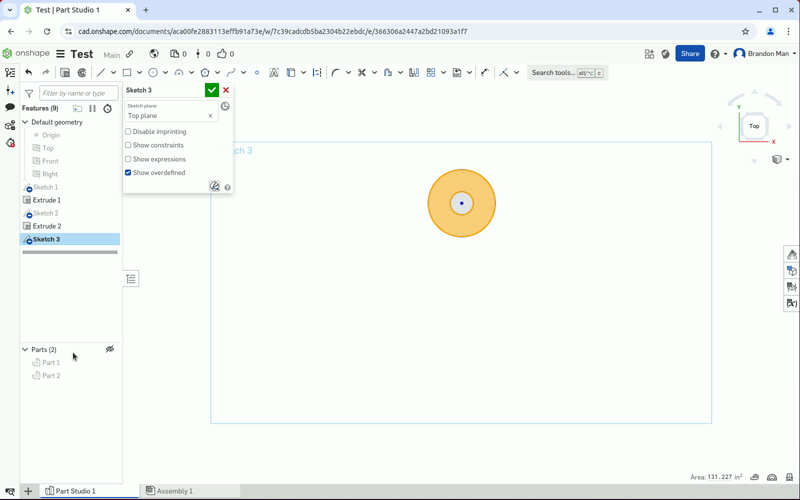
key(shift+e)
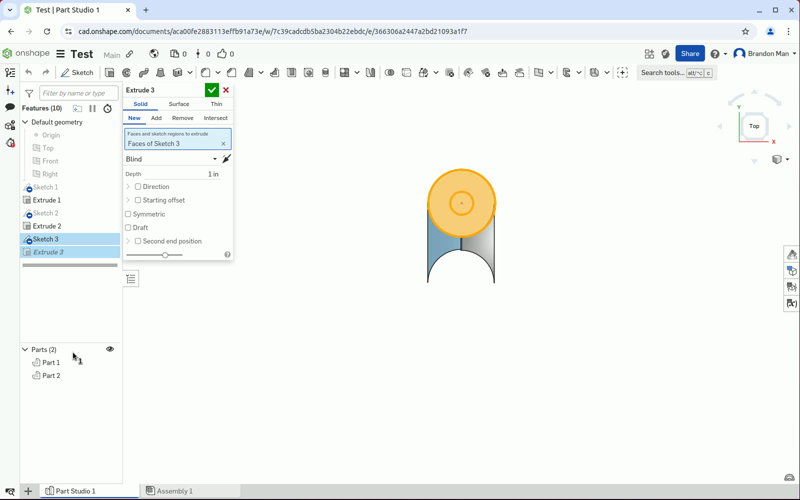
mouse_move(143, 106)
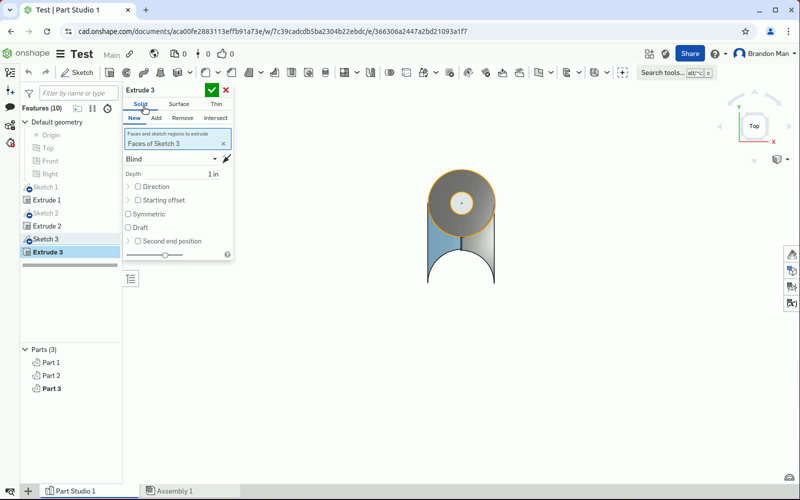
click(143, 106)
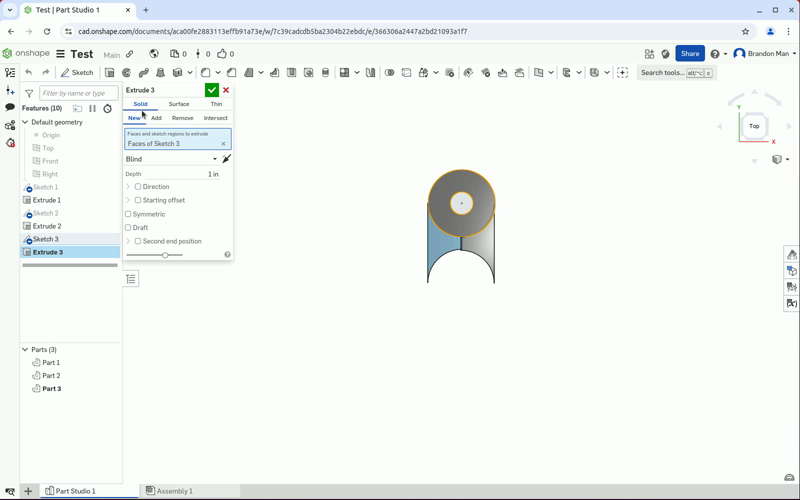
mouse_move(137, 120)
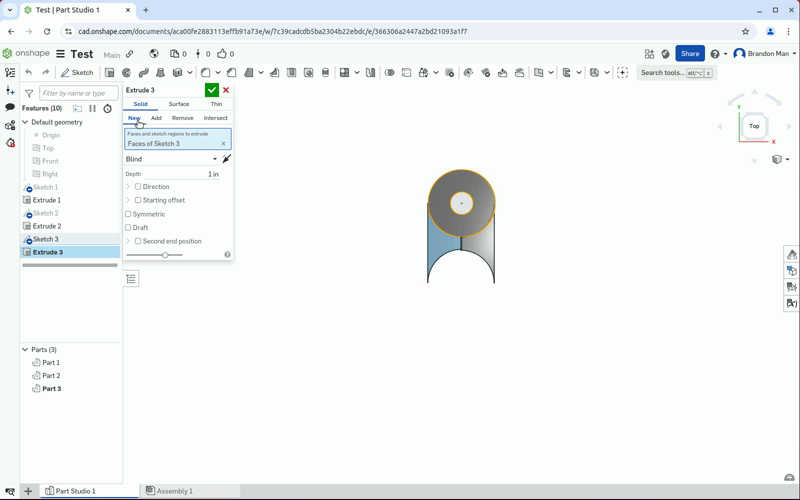
click(137, 120)
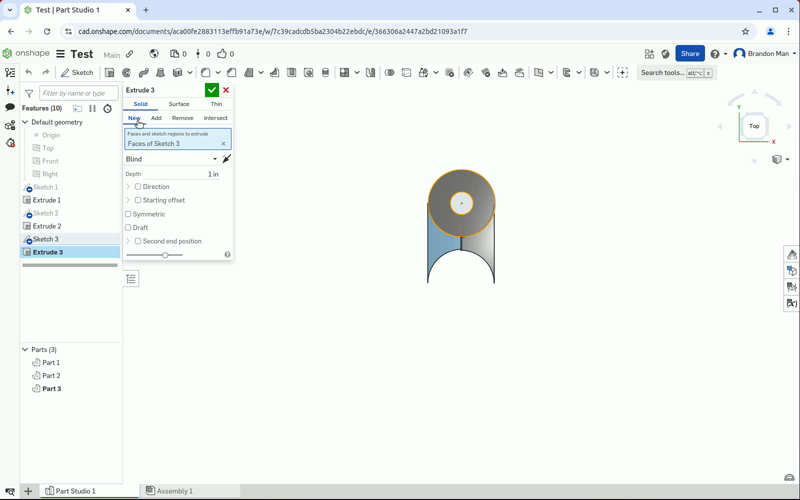
key(tab, 4)
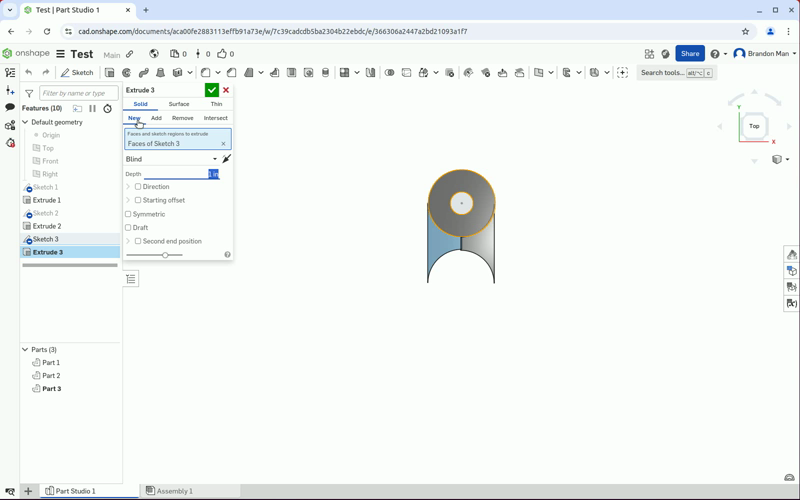
text(4.574)
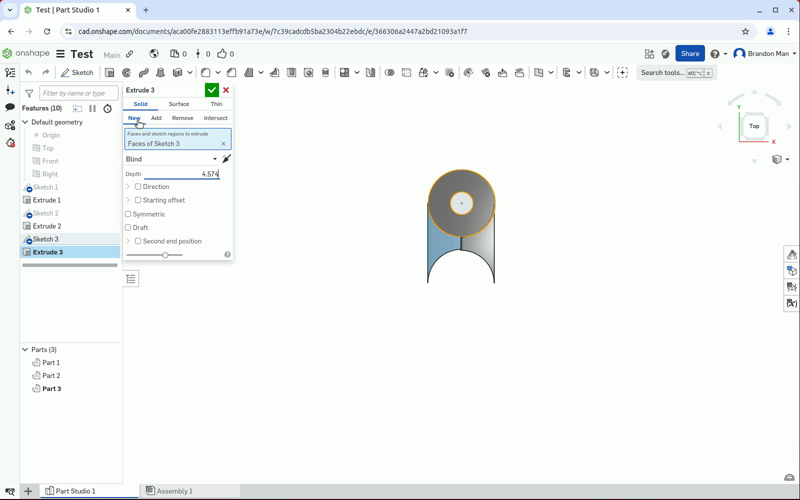
key(enter)
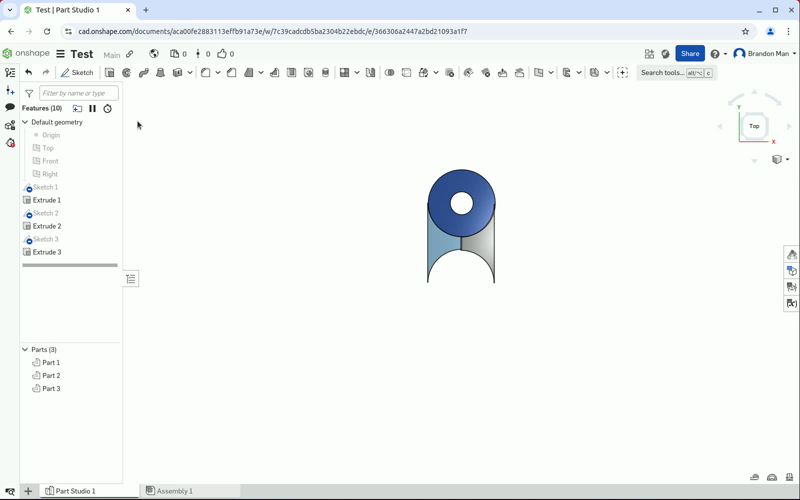
key(shift+h)
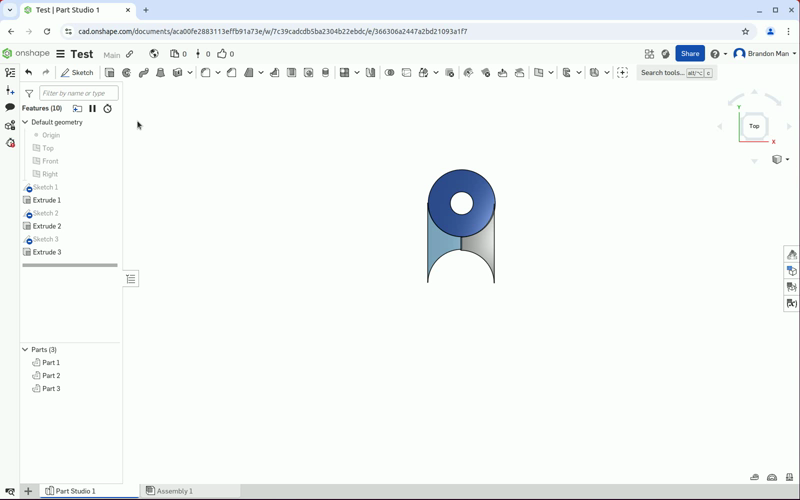
key(shift+h)
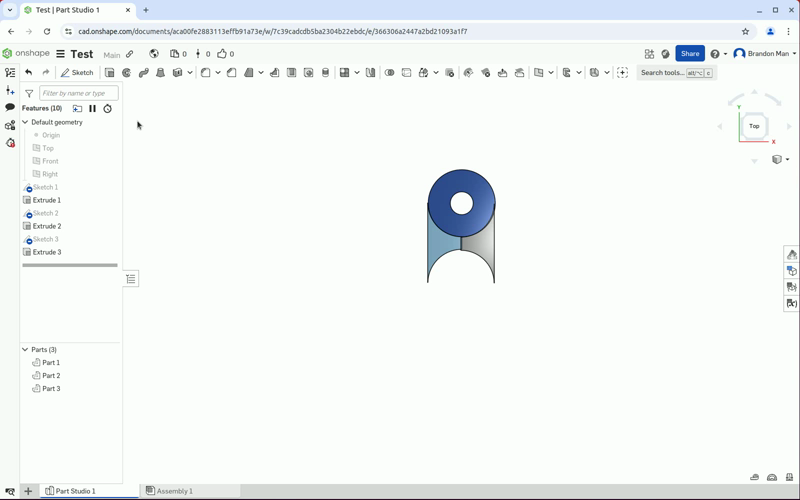
mouse_move(73, 189)
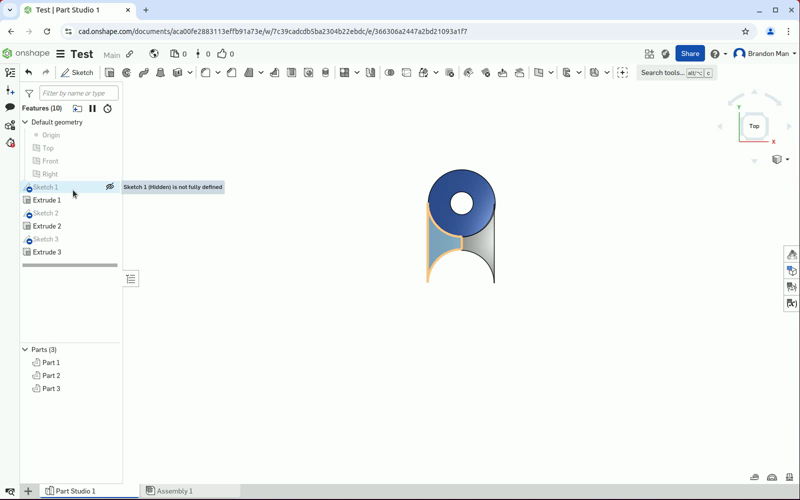
click(73, 189)
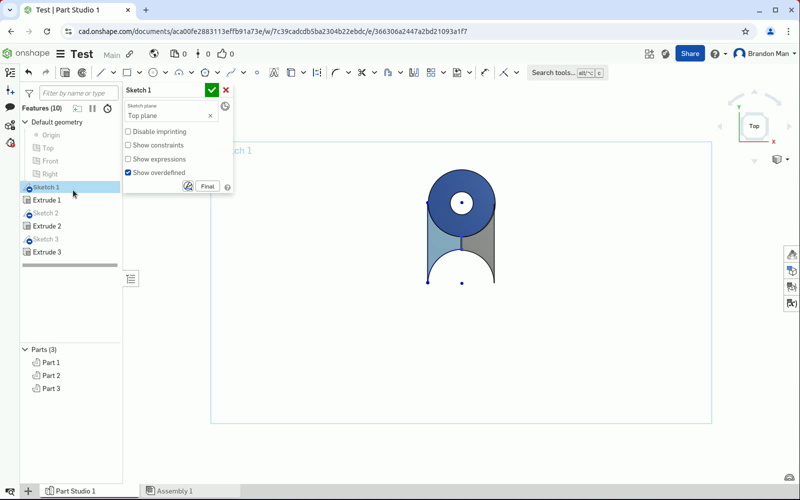
mouse_move(229, 92)
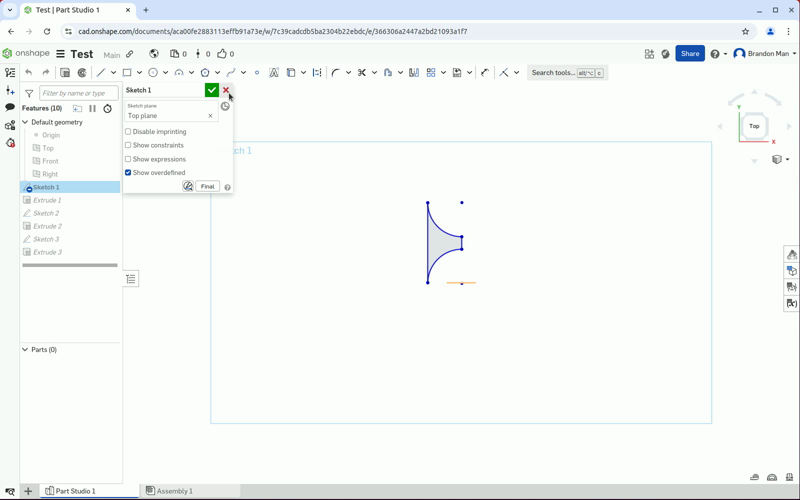
click(229, 92)
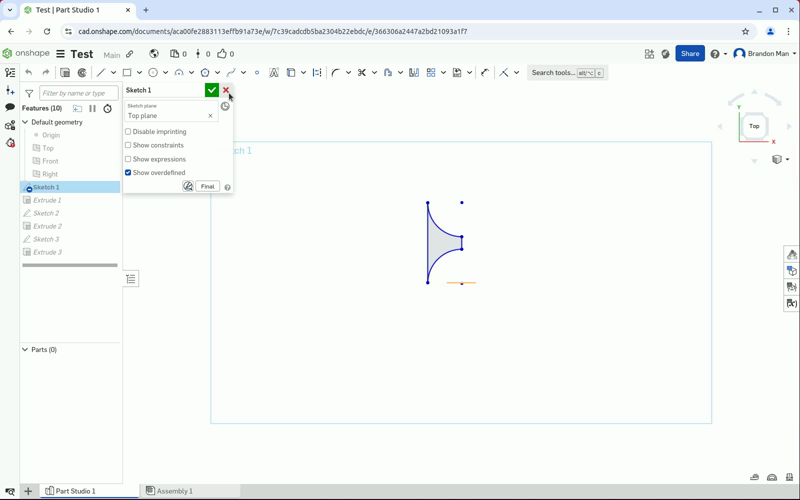
key(shift+s)
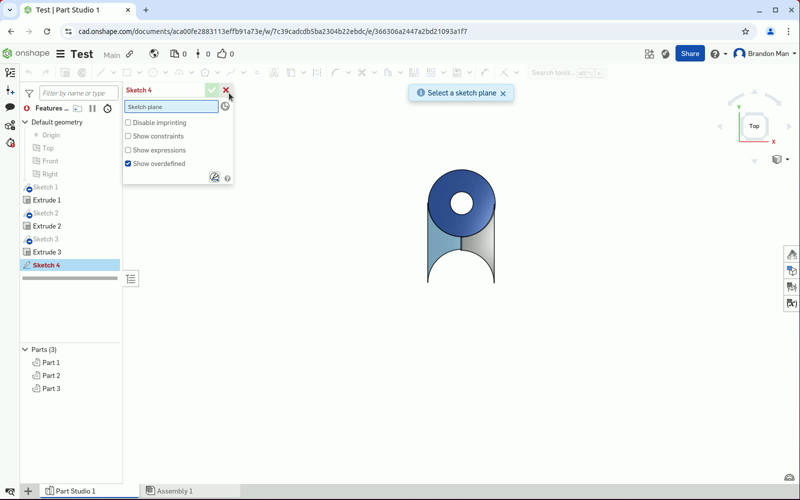
mouse_move(73, 150)
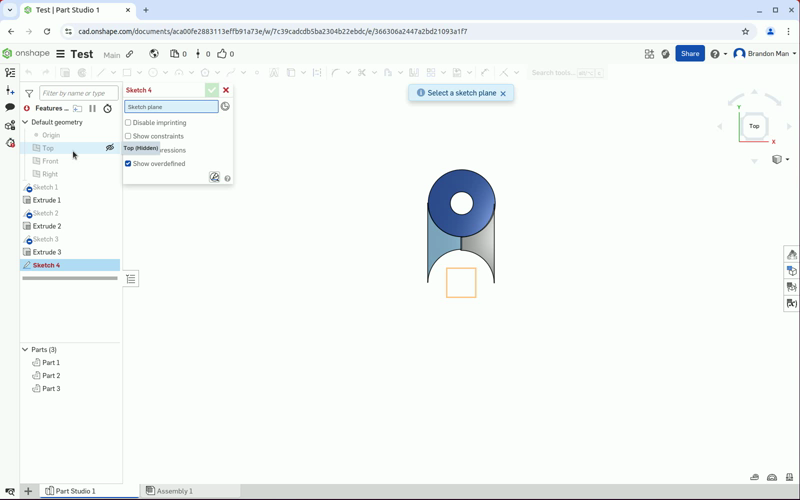
click(73, 150)
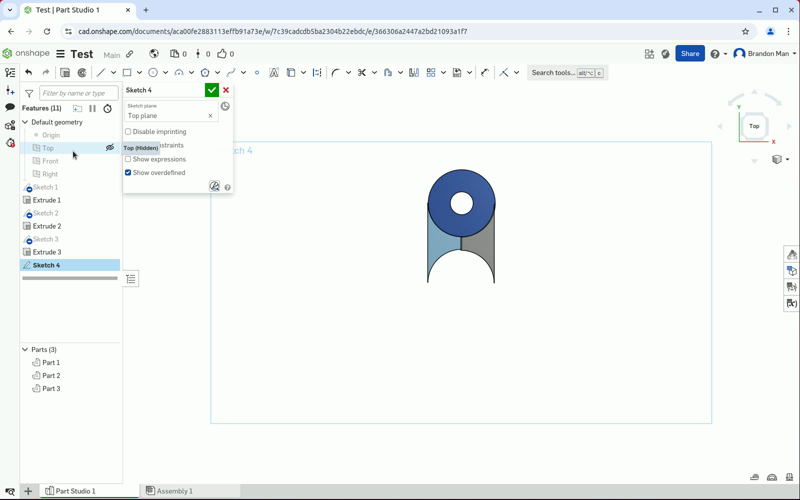
mouse_move(73, 352)
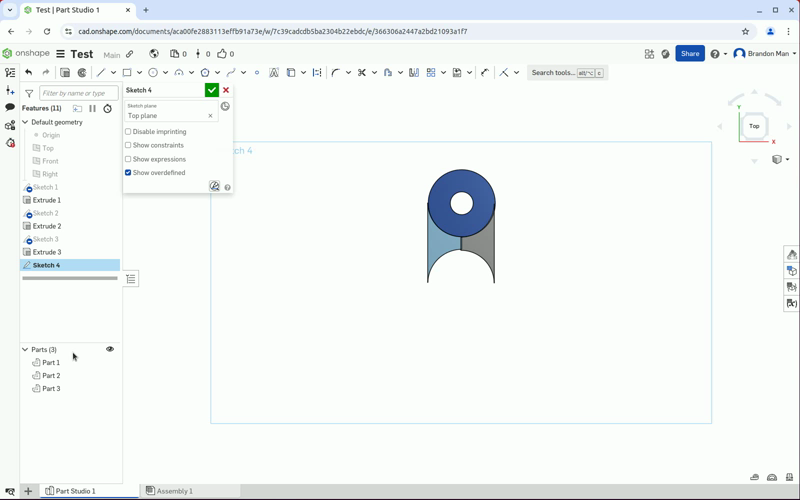
key(y)
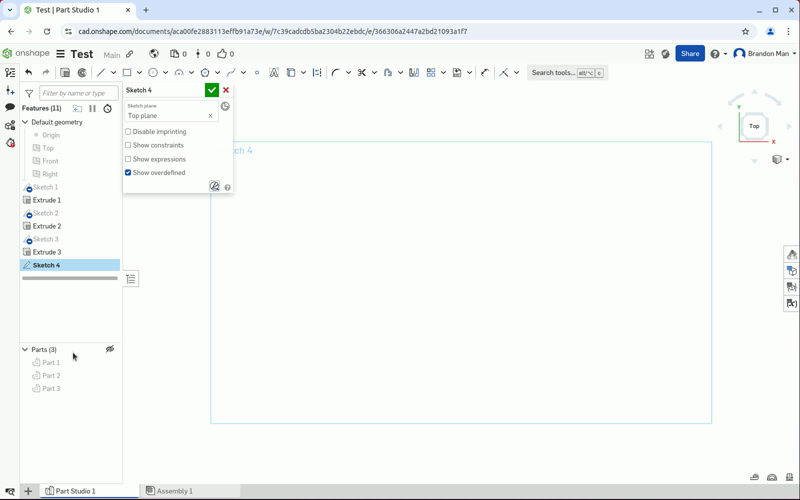
key(c)
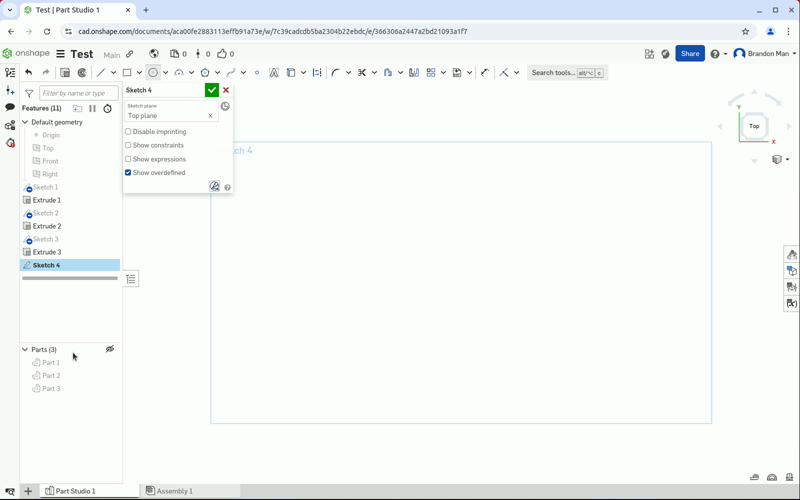
key_down(shift)
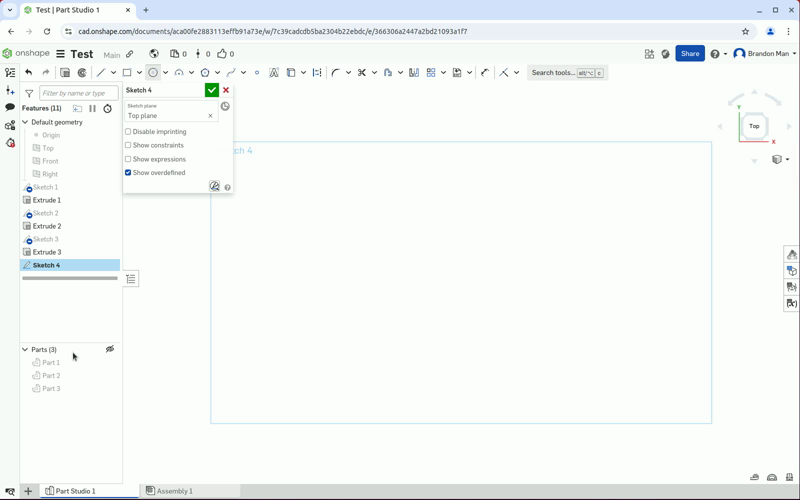
mouse_move(461, 282)
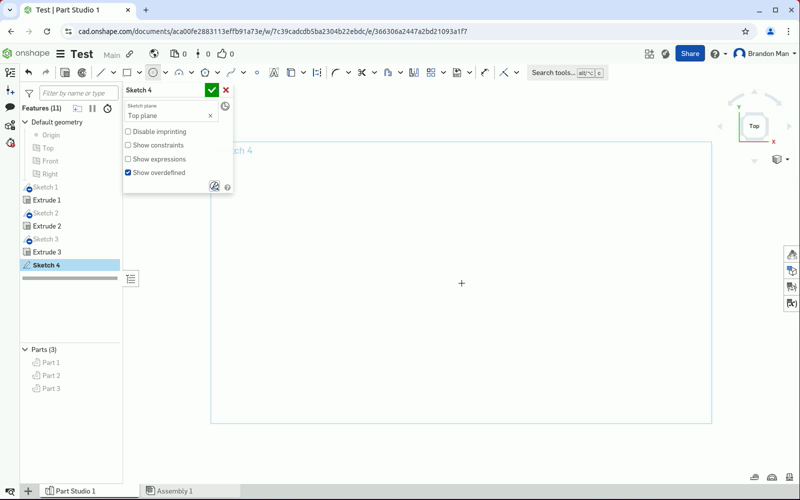
click(461, 282)
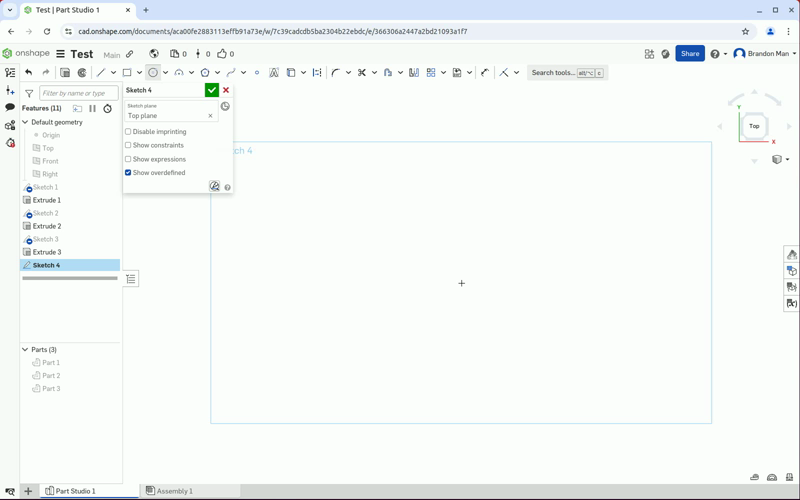
key_up(shift)
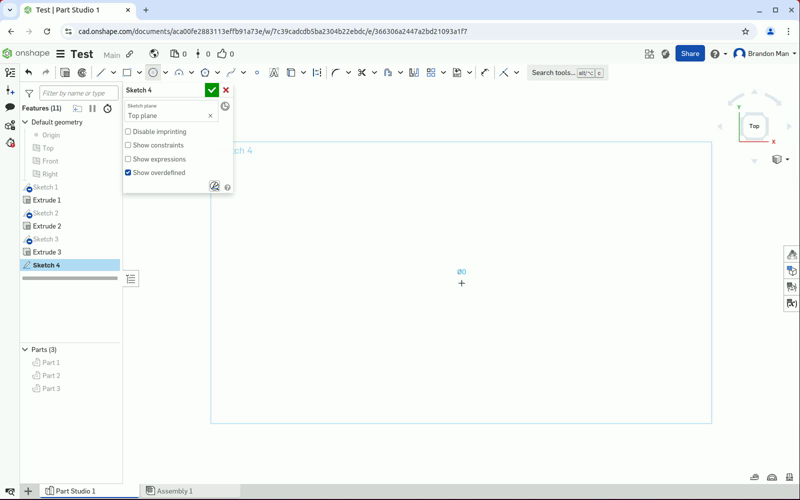
mouse_move(495, 282)
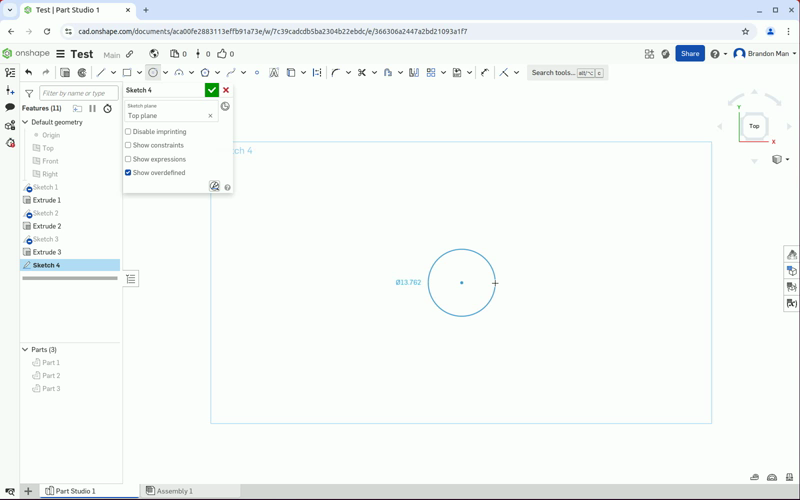
click(495, 282)
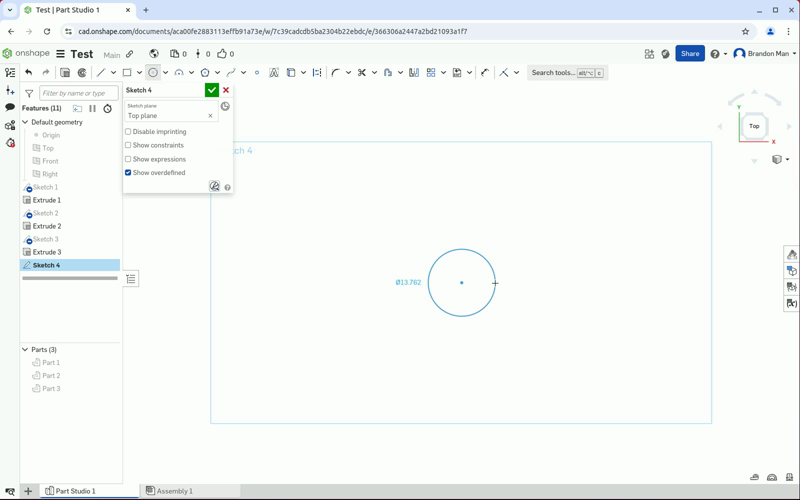
key(esc)
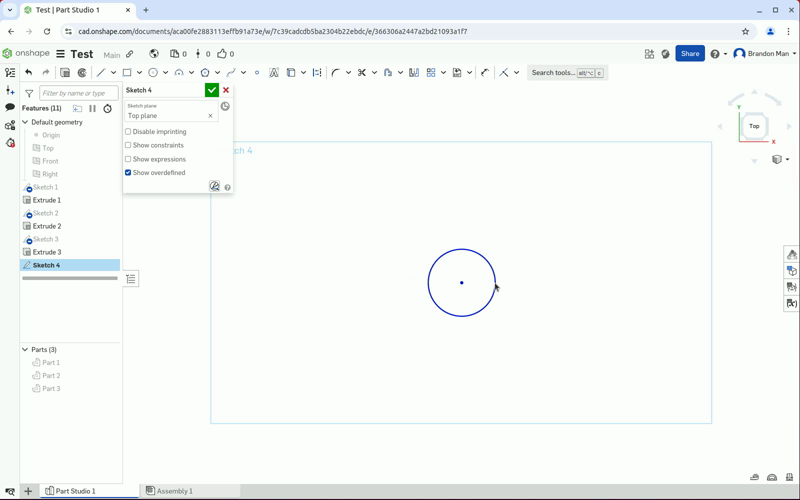
key(c)
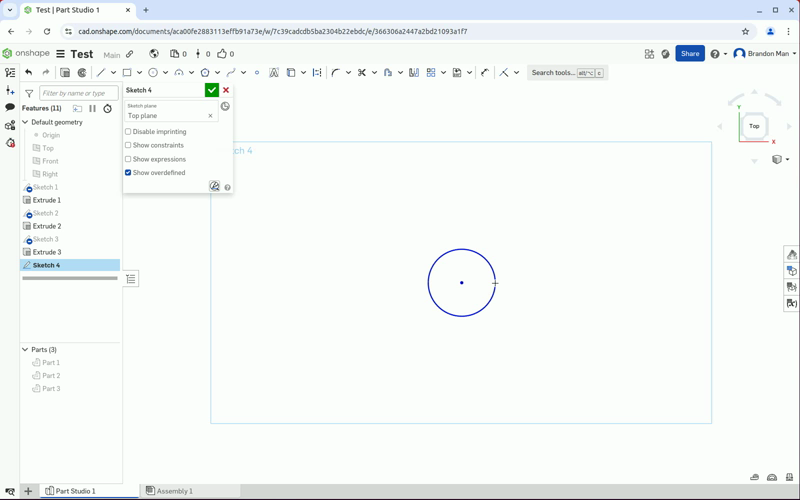
key_down(shift)
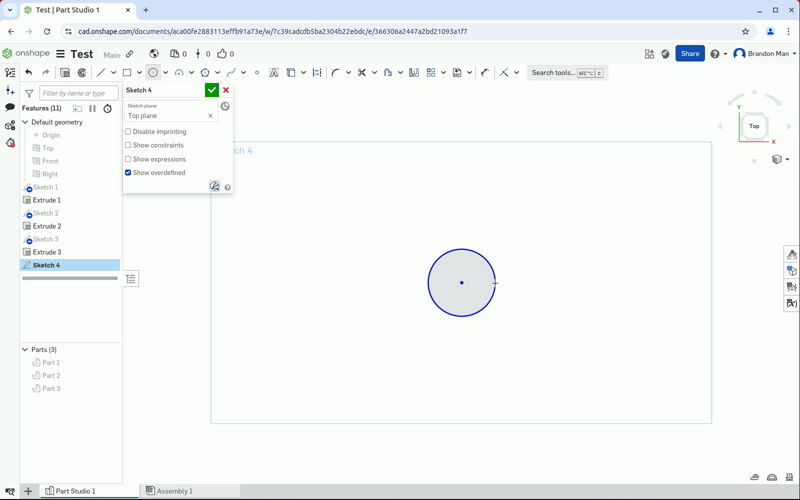
mouse_move(461, 282)
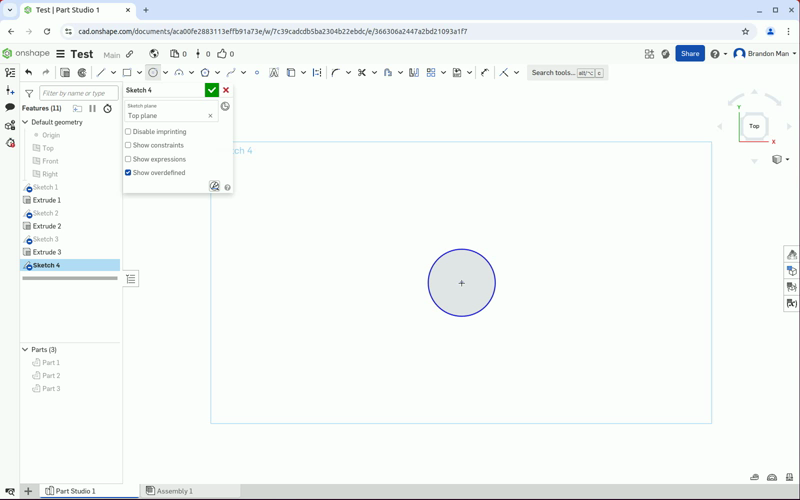
click(461, 282)
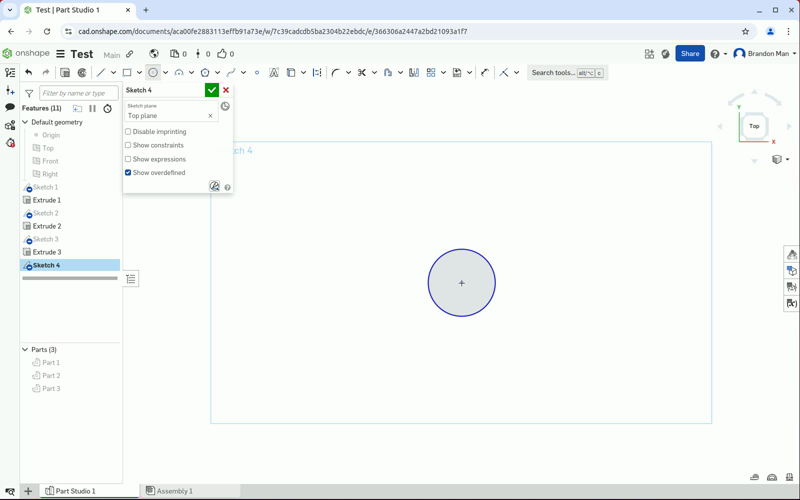
key_up(shift)
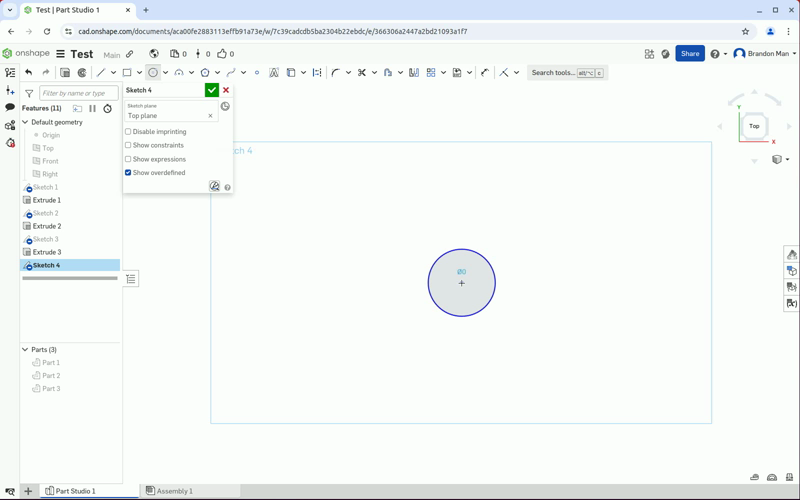
mouse_move(473, 282)
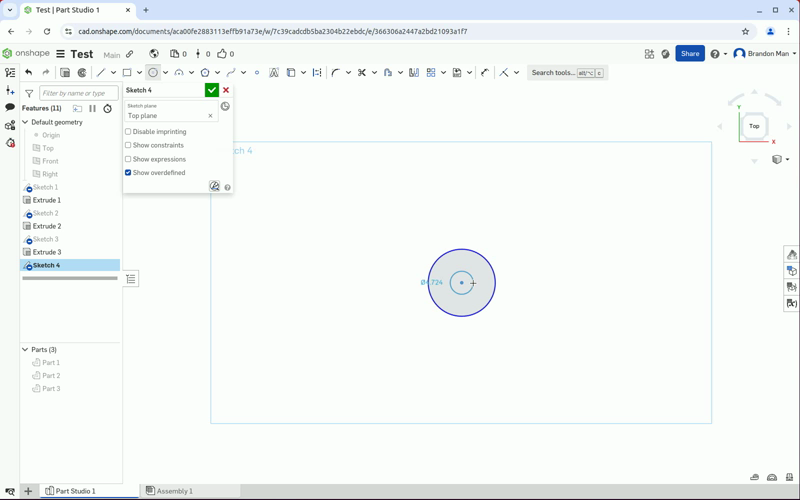
click(473, 282)
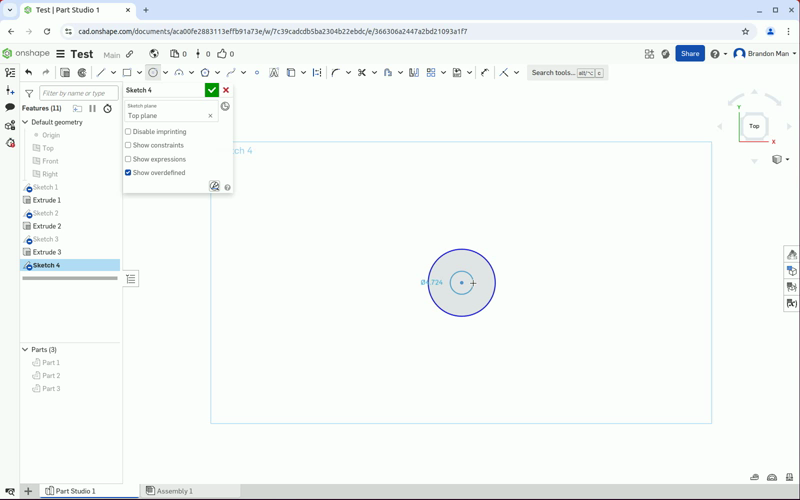
key(esc)
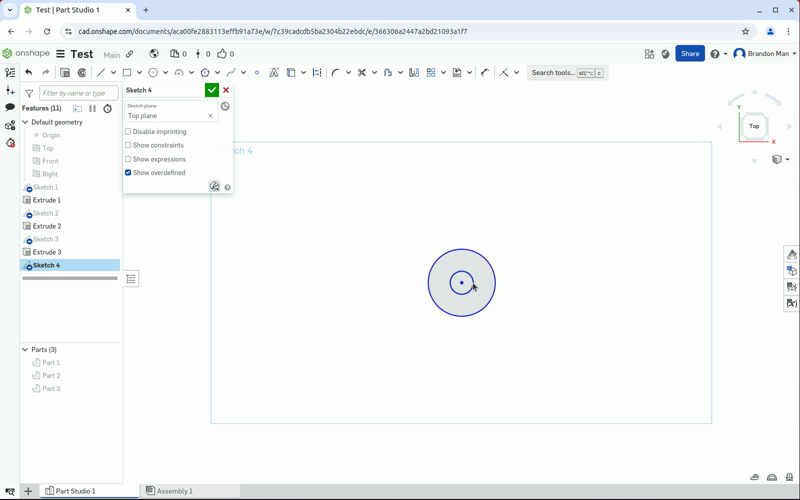
mouse_move(453, 256)
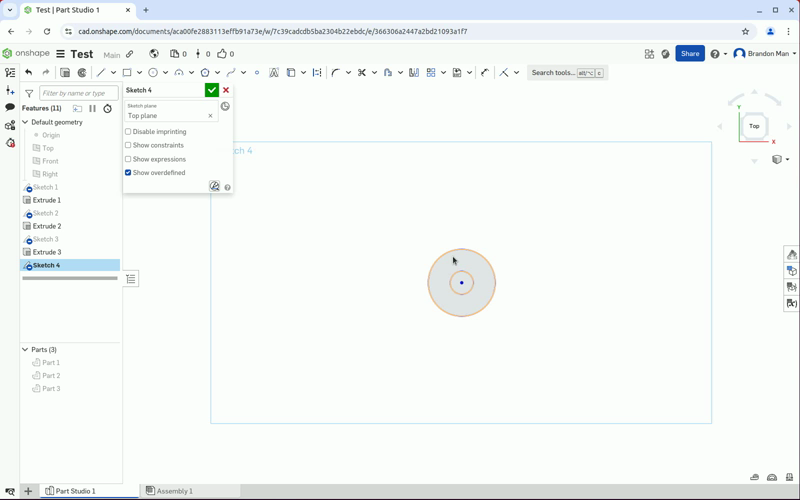
click(453, 256)
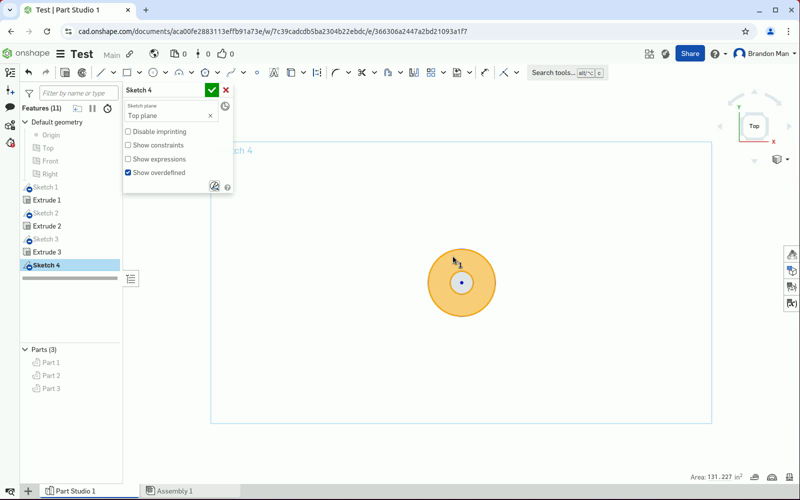
mouse_move(73, 352)
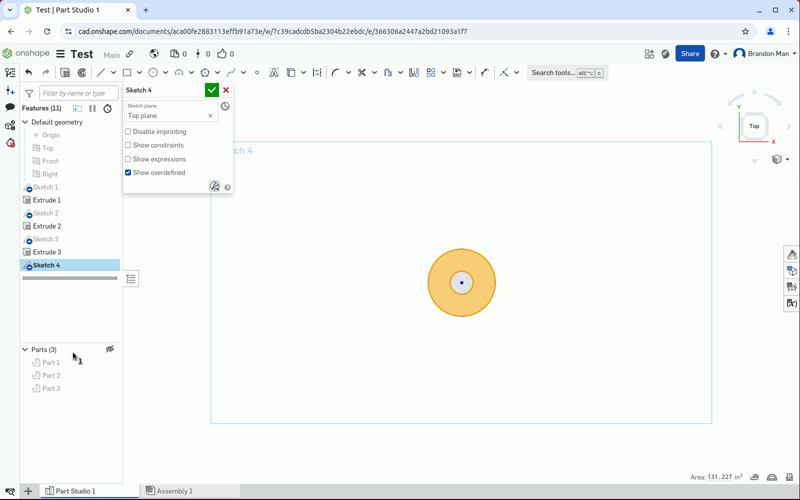
key(shift+y)
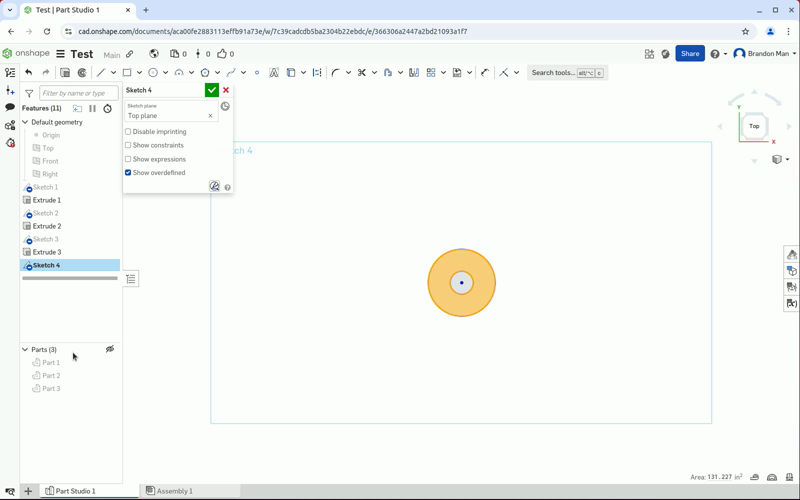
key(shift+e)
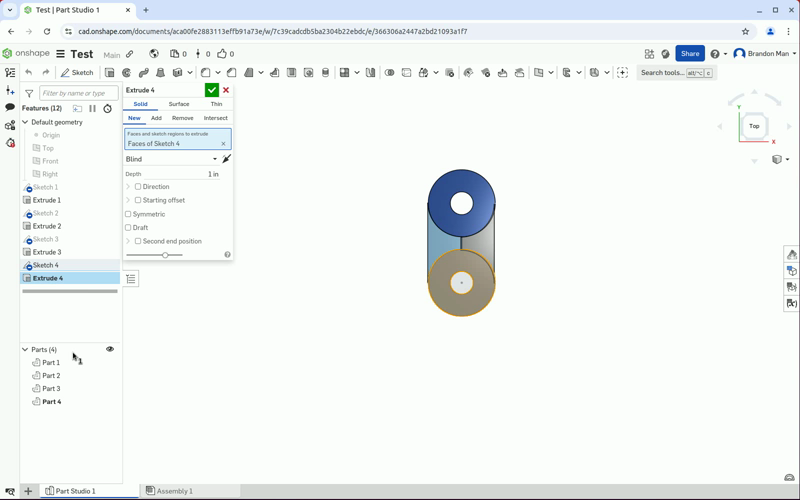
mouse_move(143, 106)
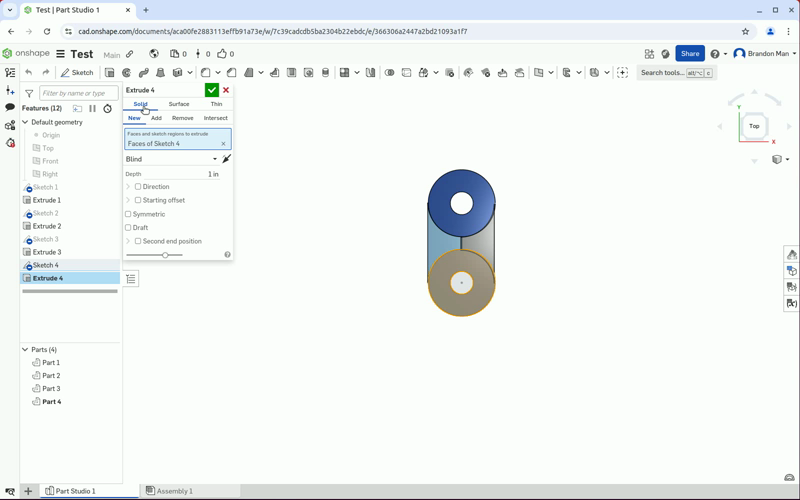
click(143, 106)
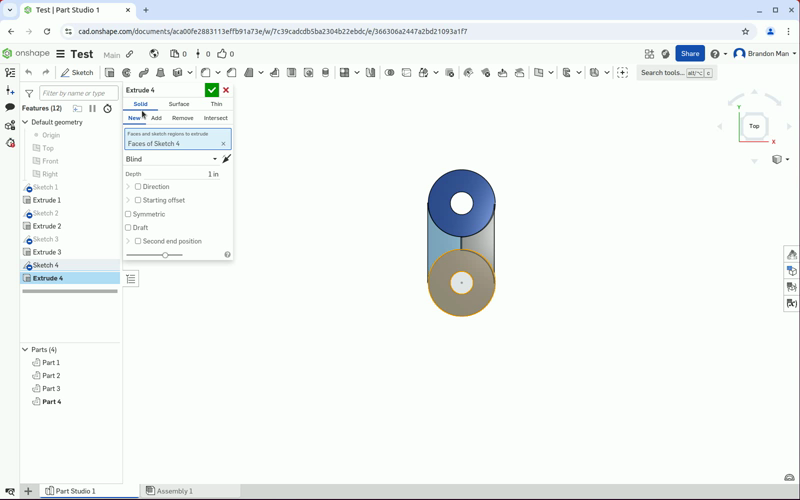
mouse_move(137, 120)
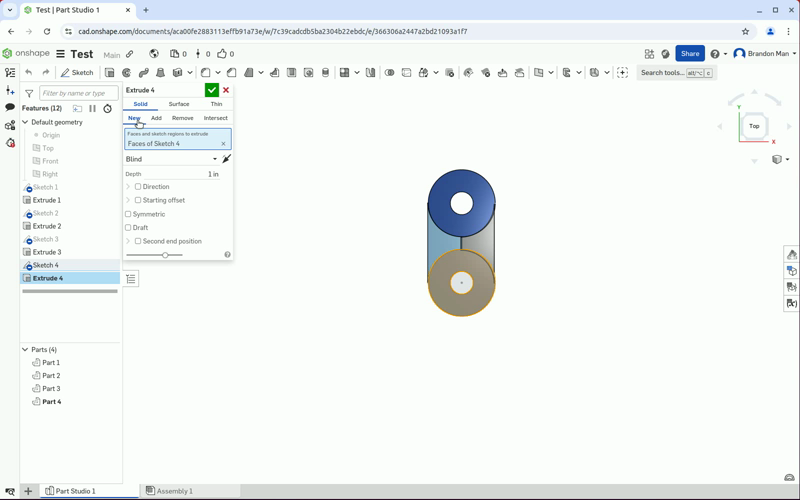
click(137, 120)
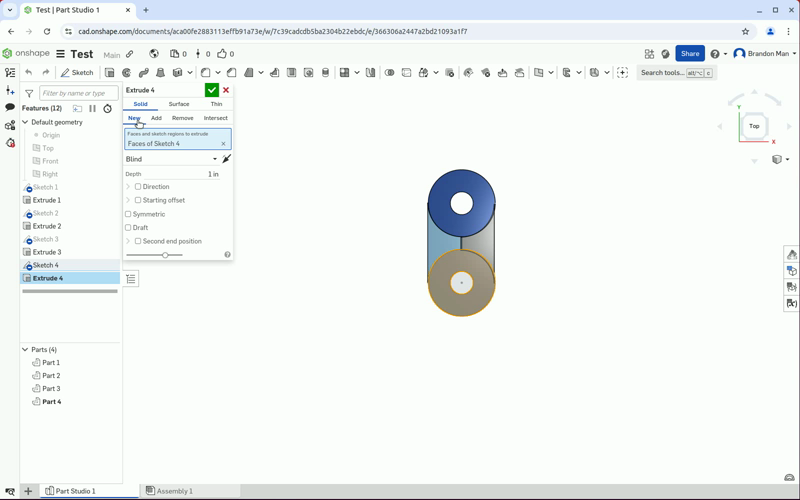
key(tab, 4)
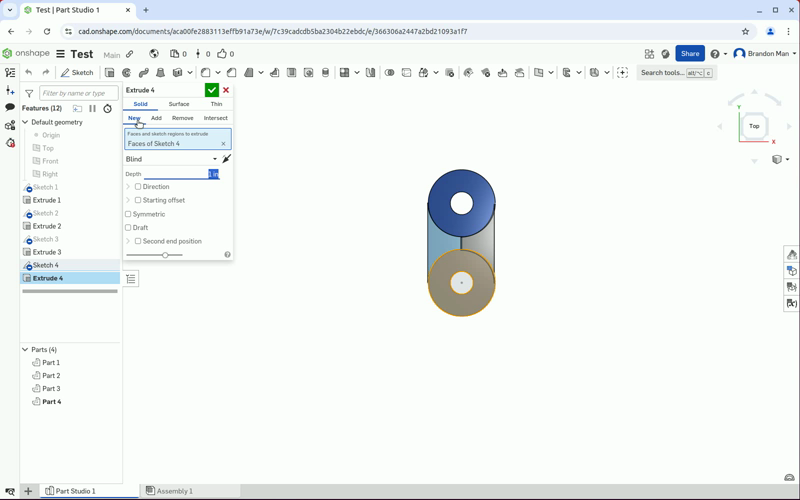
text(4.574)
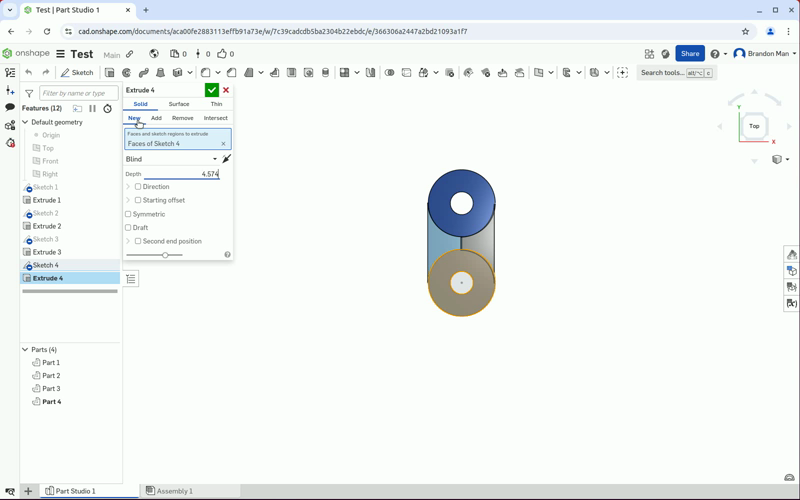
key(enter)
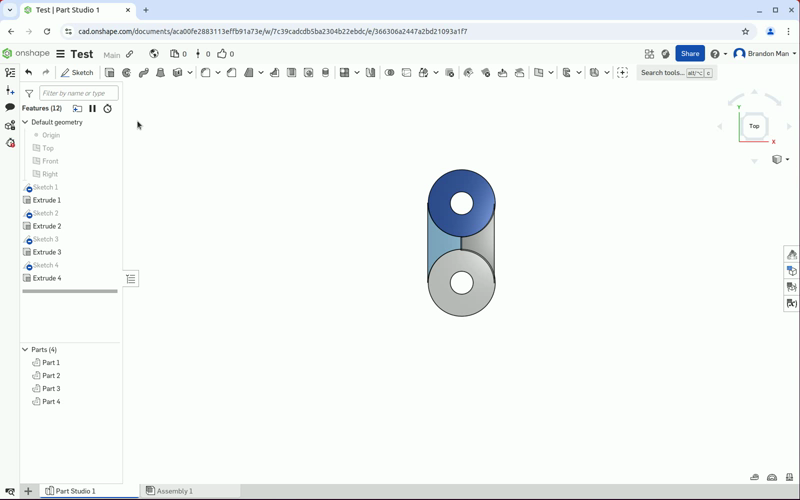
key(shift+h)
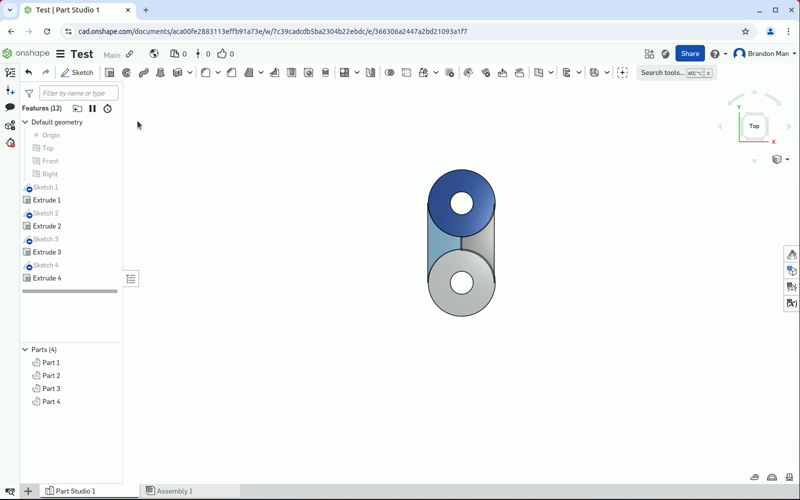
key(shift+h)
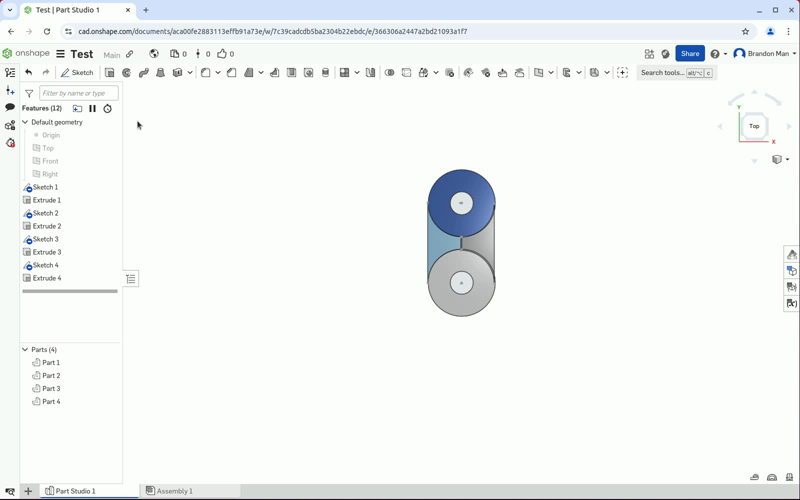
key(shift+7)
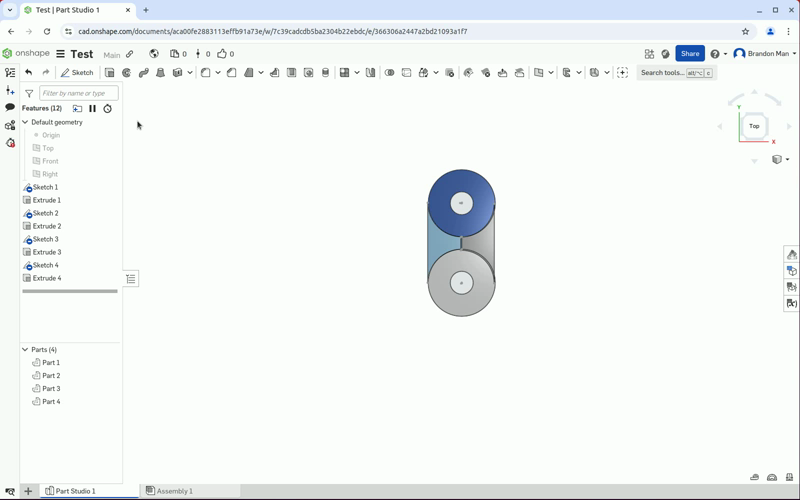
key(up, 3)
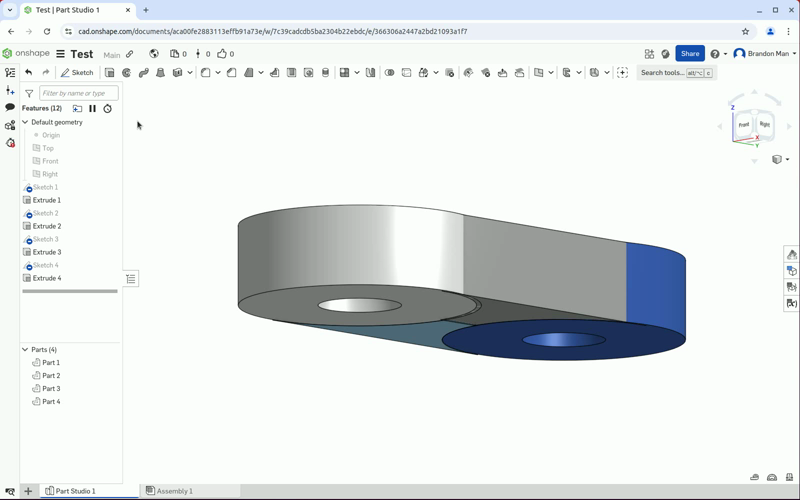
key(left, 3)
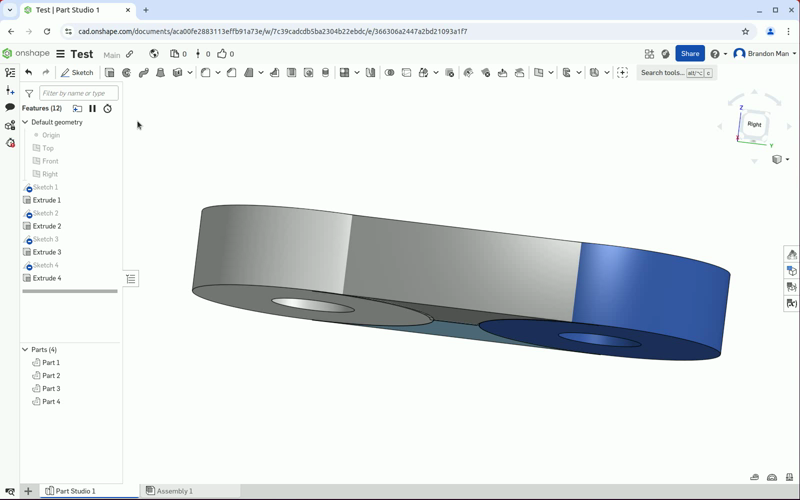
key(right, 3)
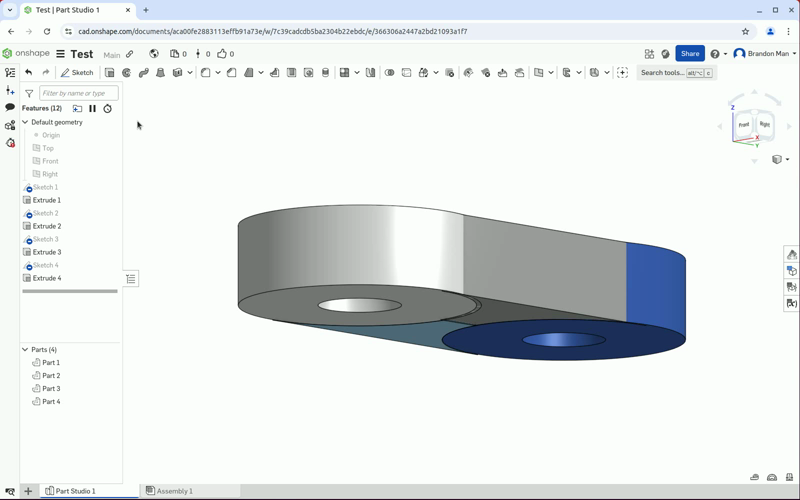
key(down, 3)
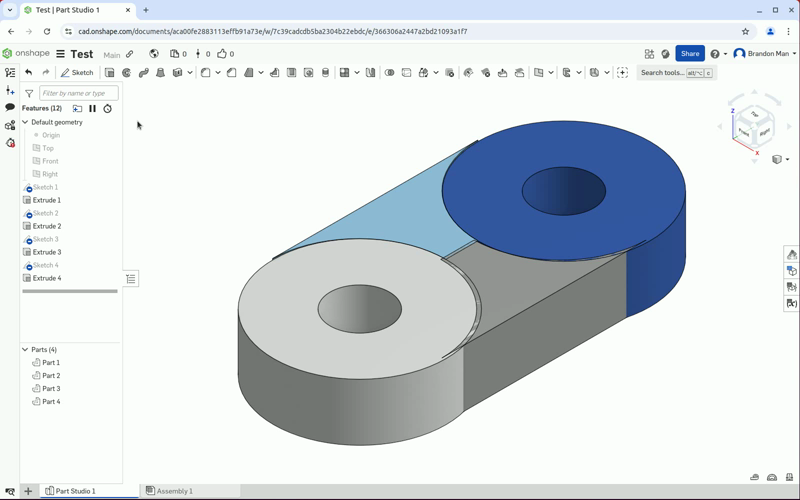
mouse_move(73, 189)
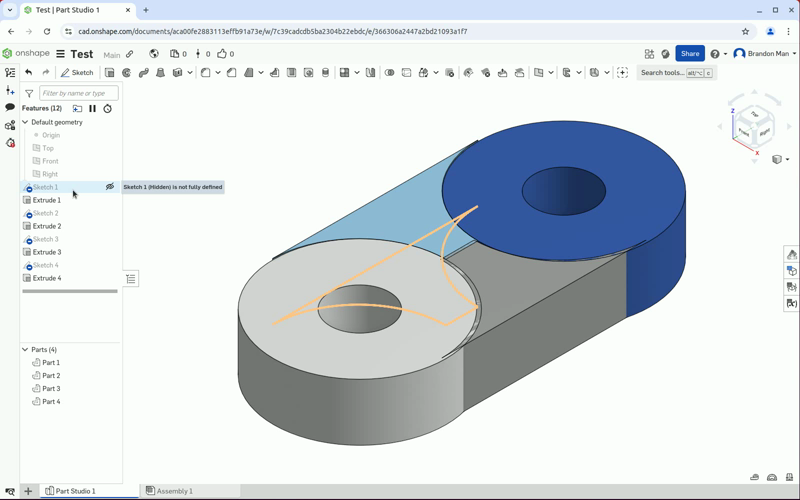
click(73, 189)